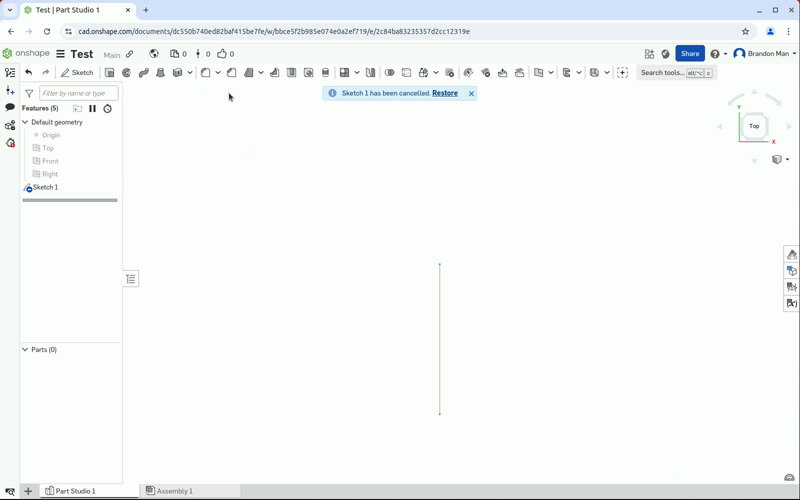
key(shift+h)
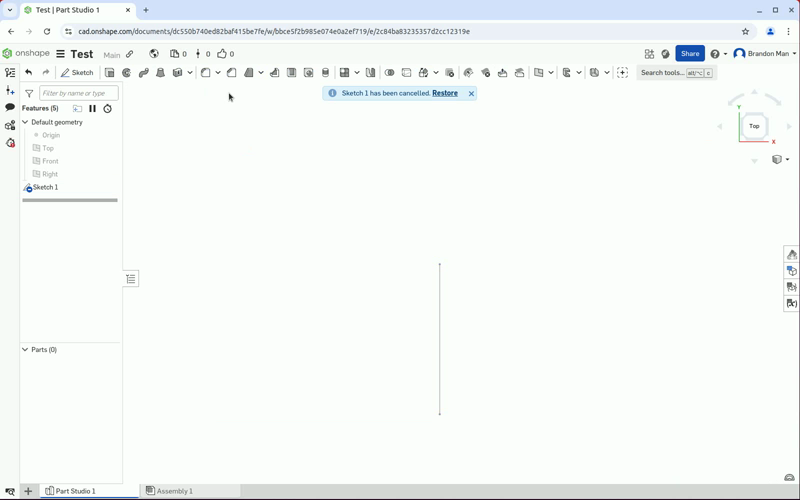
key(shift+s)
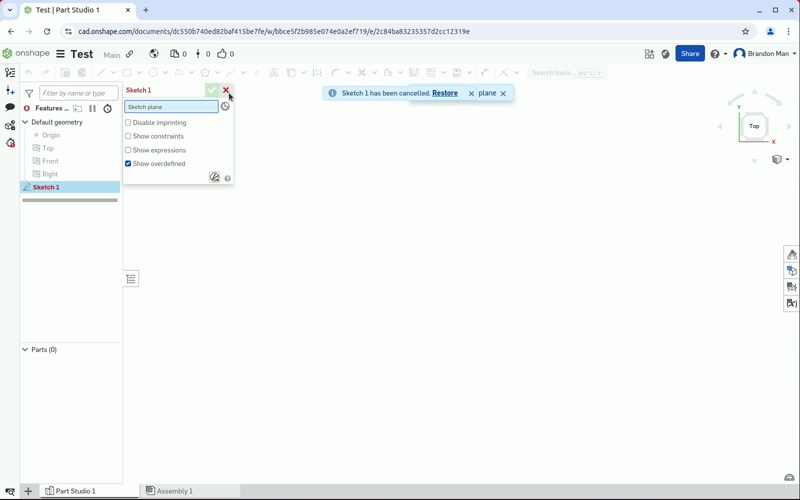
mouse_move(73, 150)
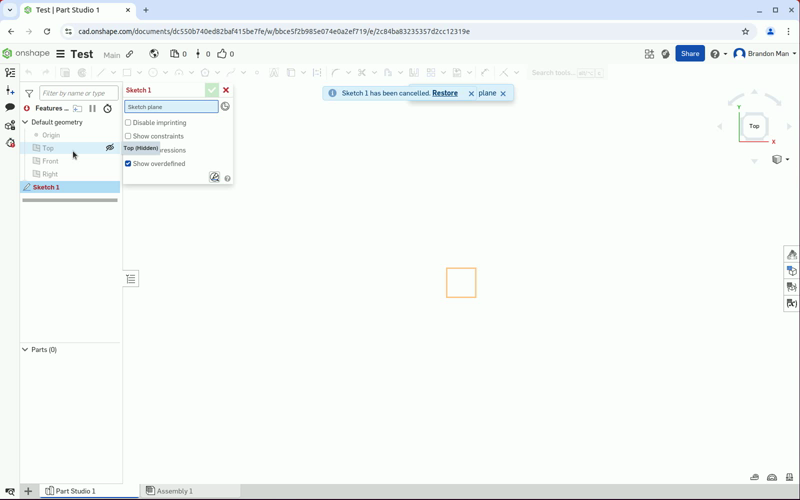
click(73, 150)
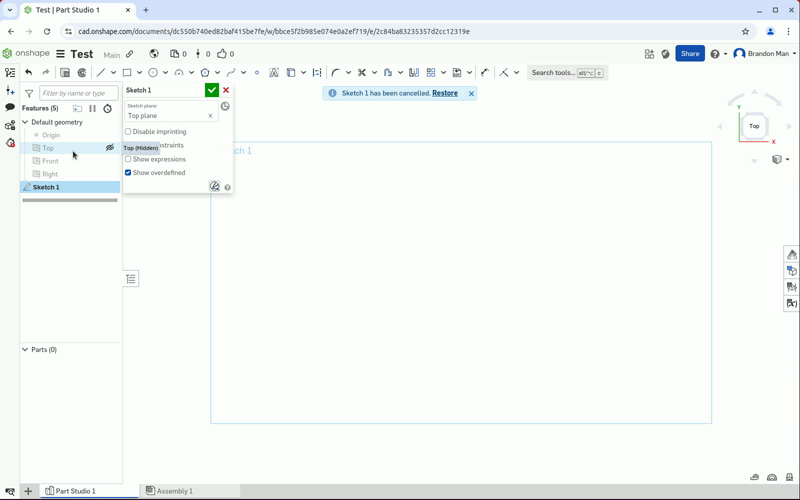
mouse_move(73, 352)
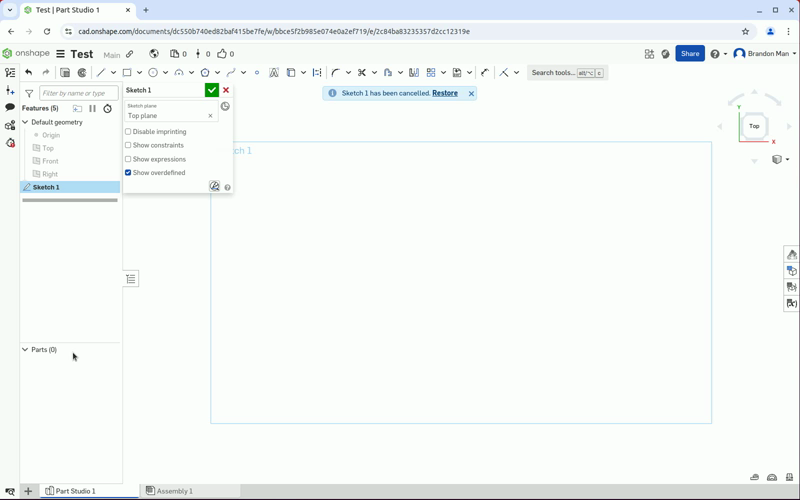
key(y)
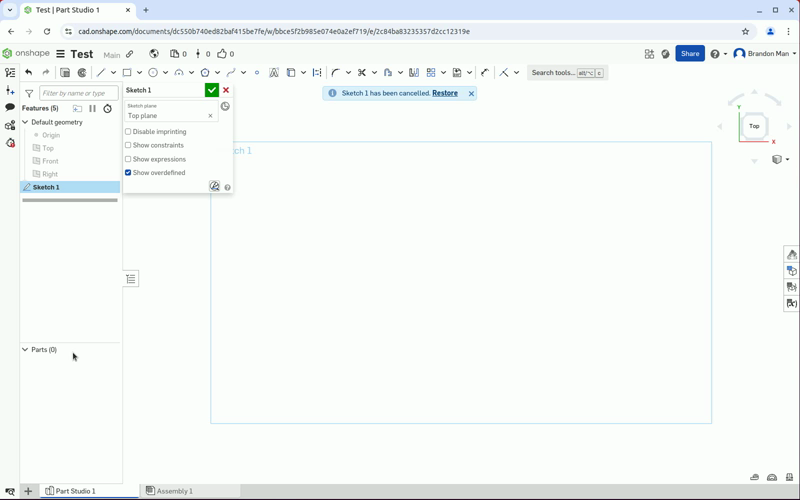
key(l)
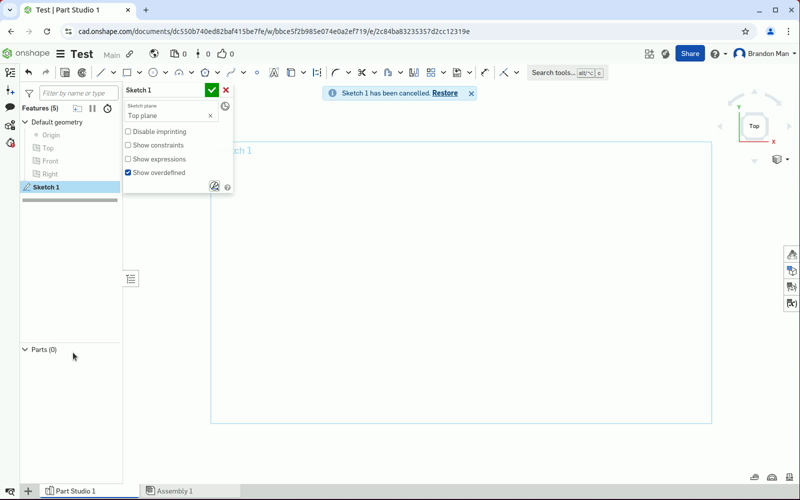
key_down(shift)
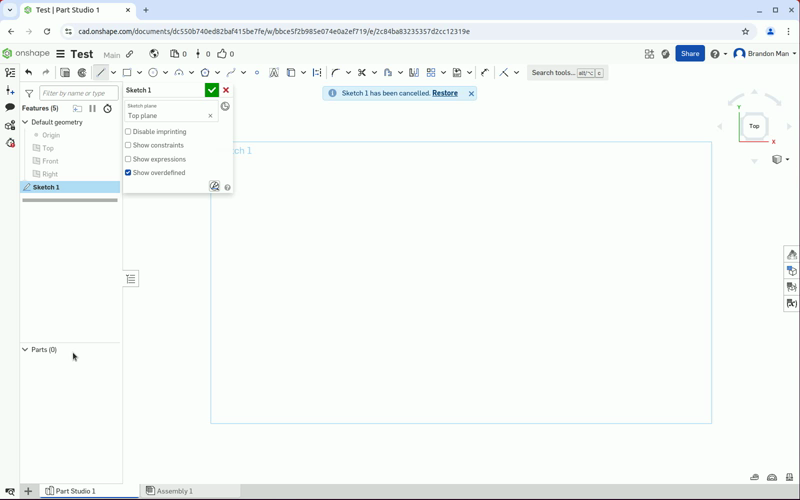
mouse_move(460, 315)
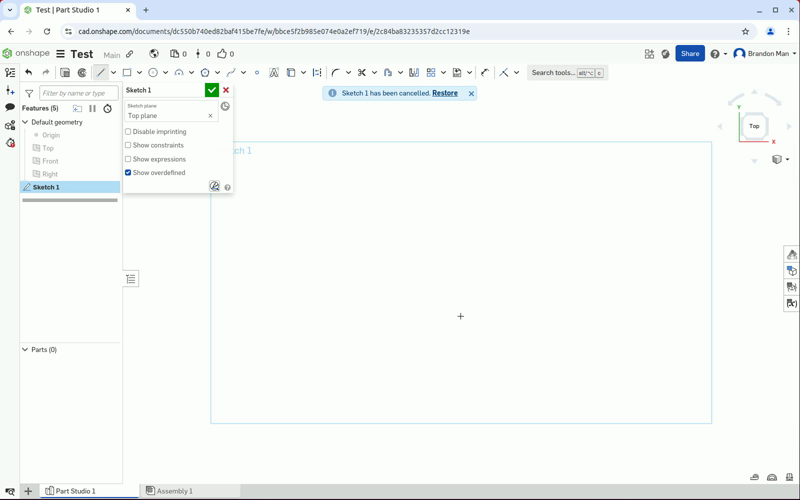
click(460, 315)
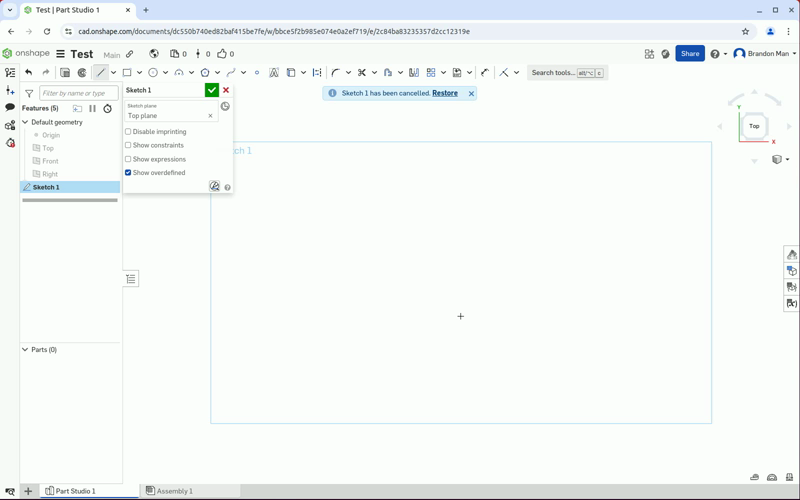
key_up(shift)
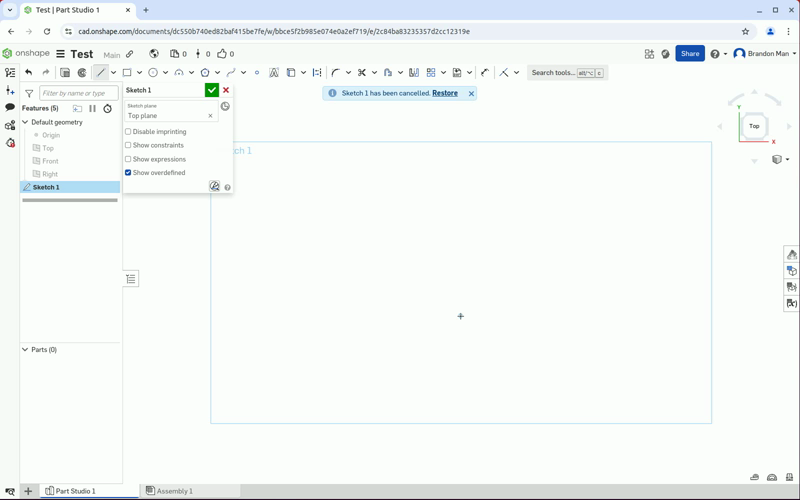
key_down(shift)
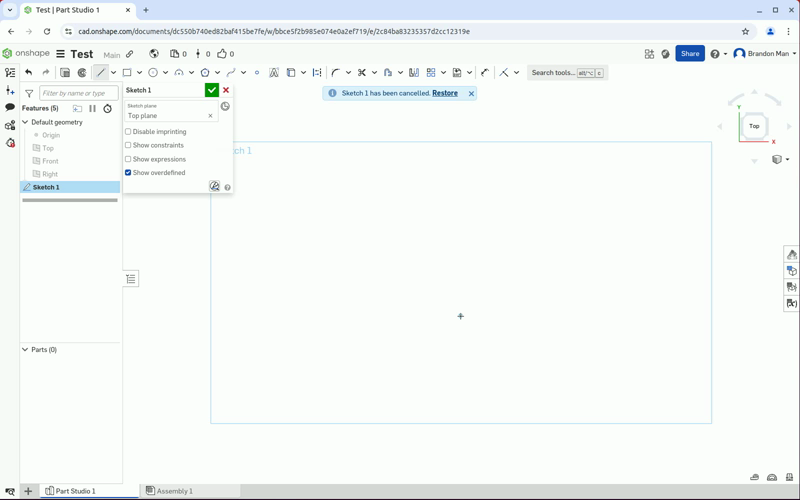
mouse_move(460, 234)
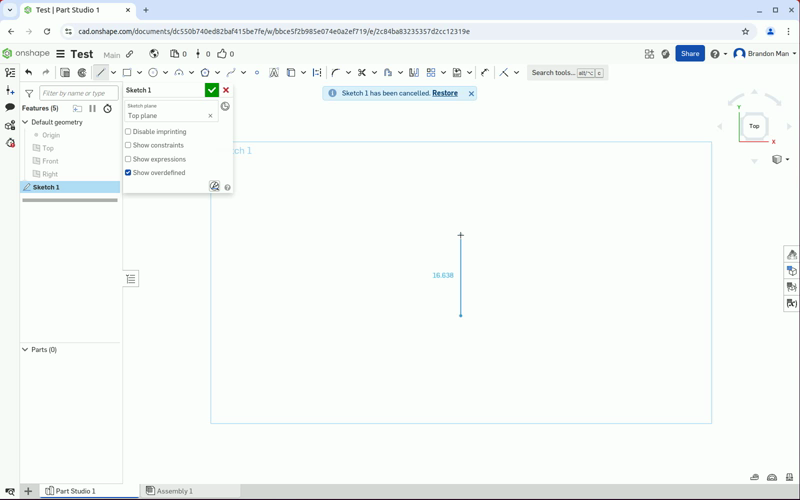
click(460, 234)
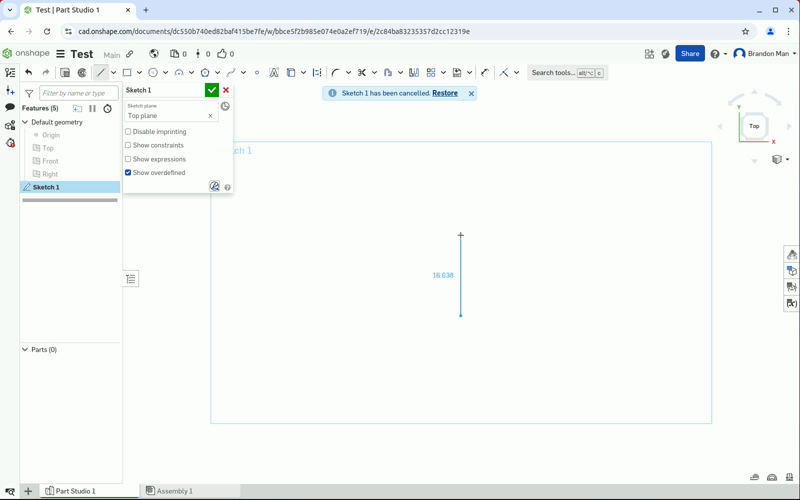
key_up(shift)
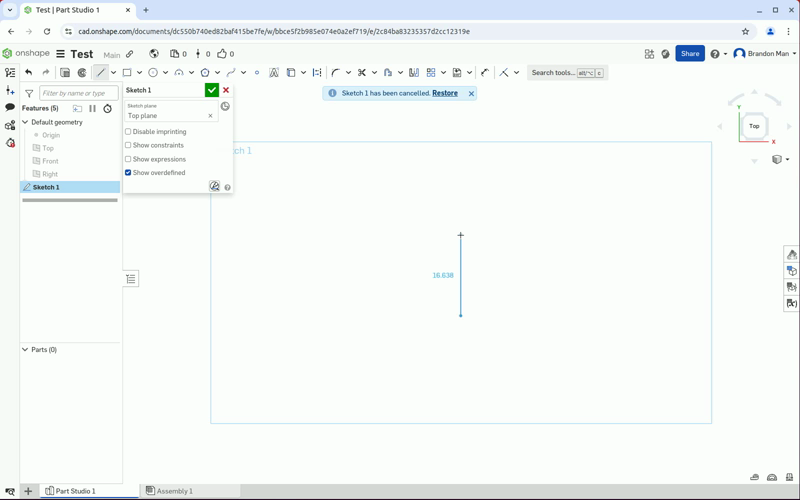
key(esc)
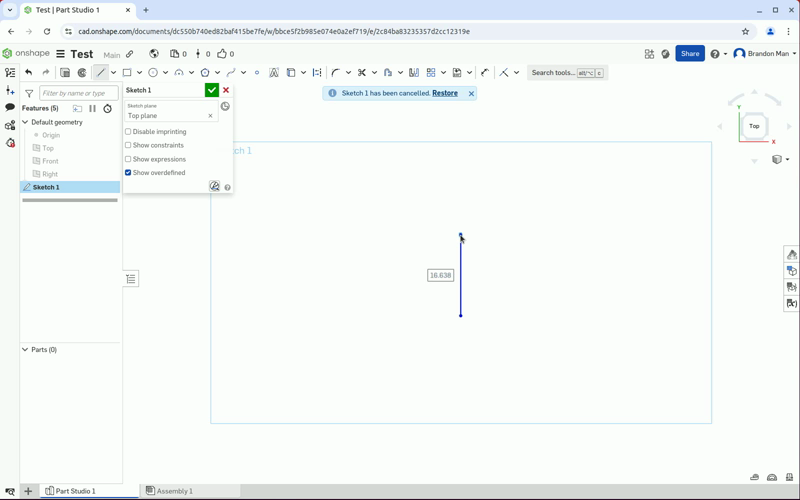
key(a)
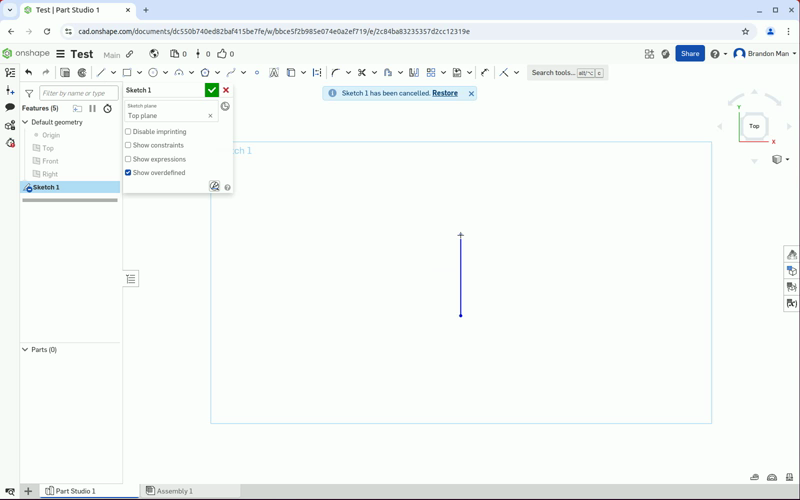
mouse_move(460, 234)
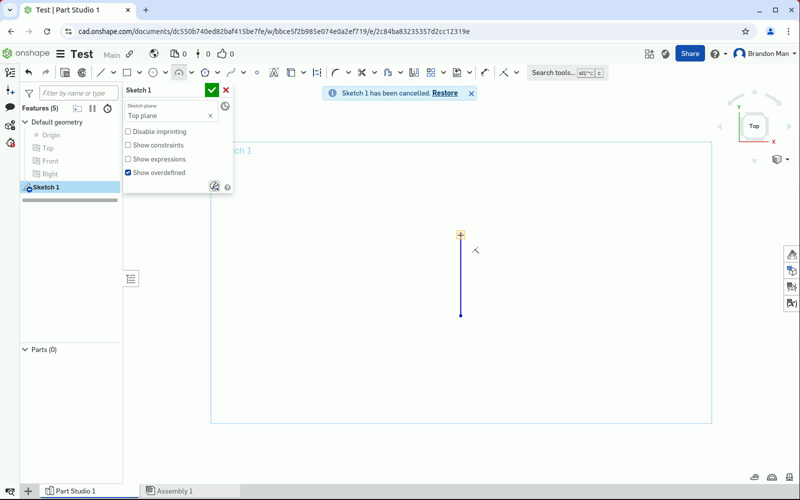
click(460, 234)
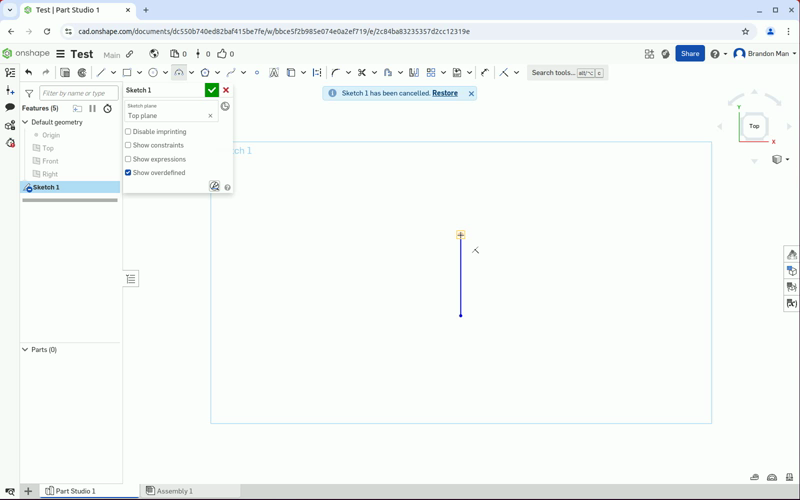
mouse_move(460, 315)
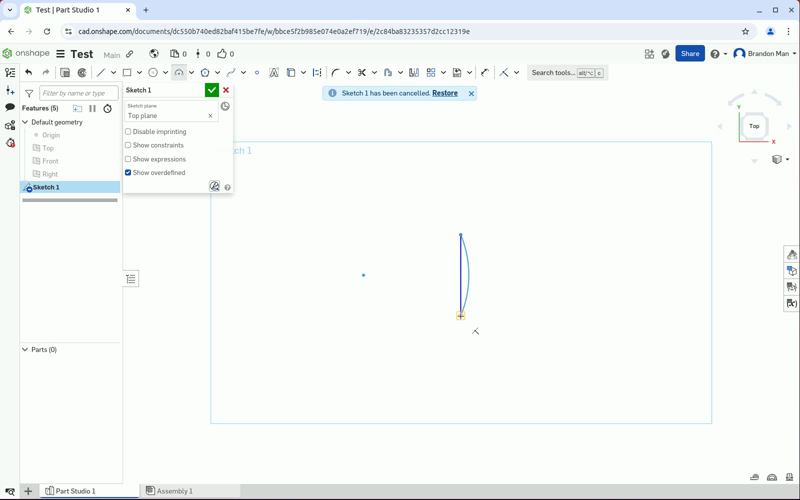
click(460, 315)
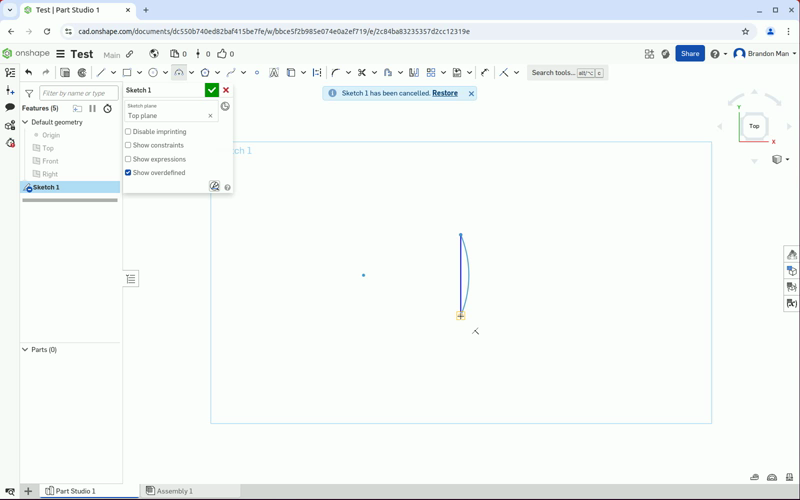
key_down(shift)
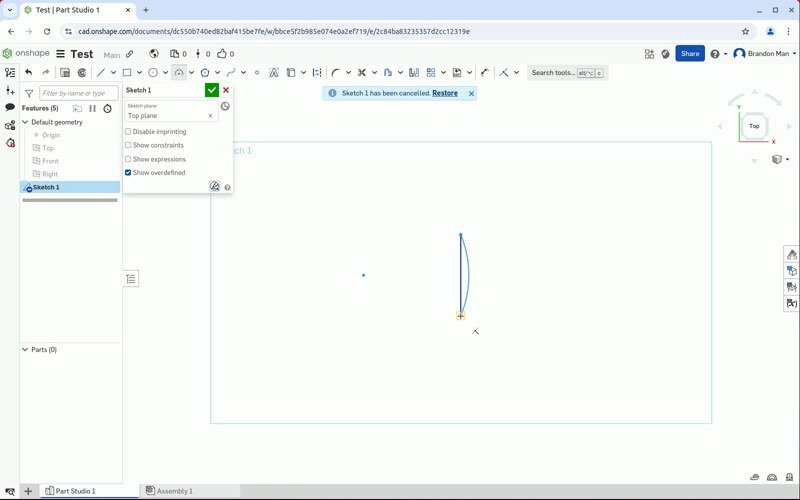
mouse_move(444, 275)
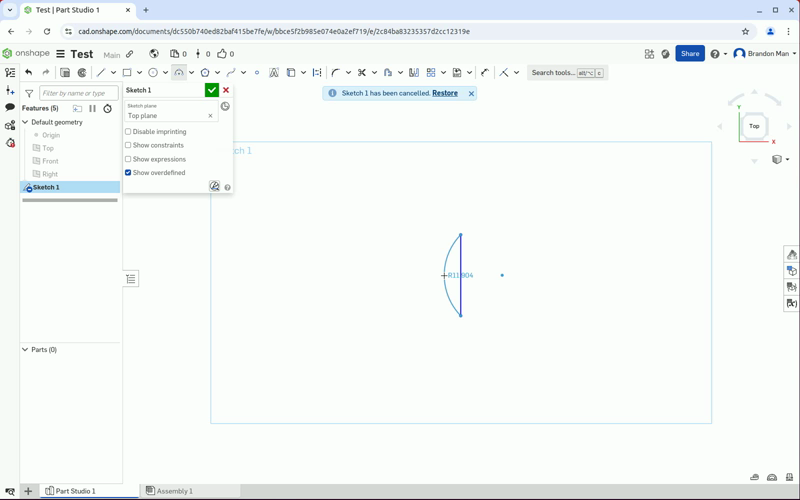
click(444, 275)
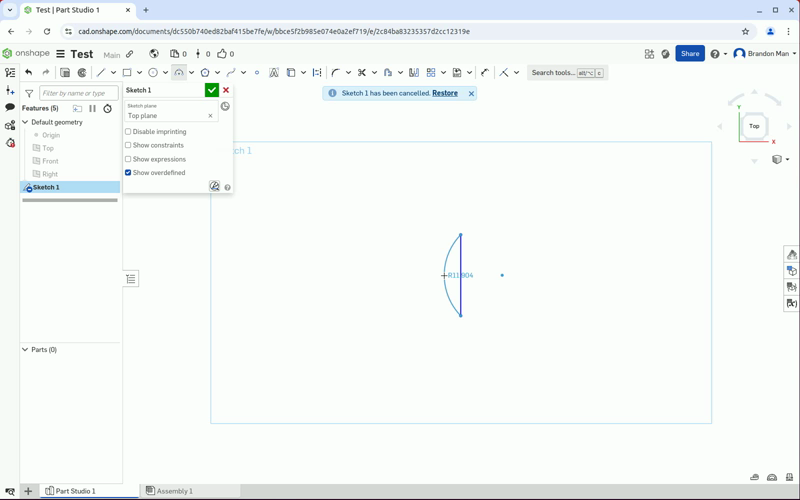
key_up(shift)
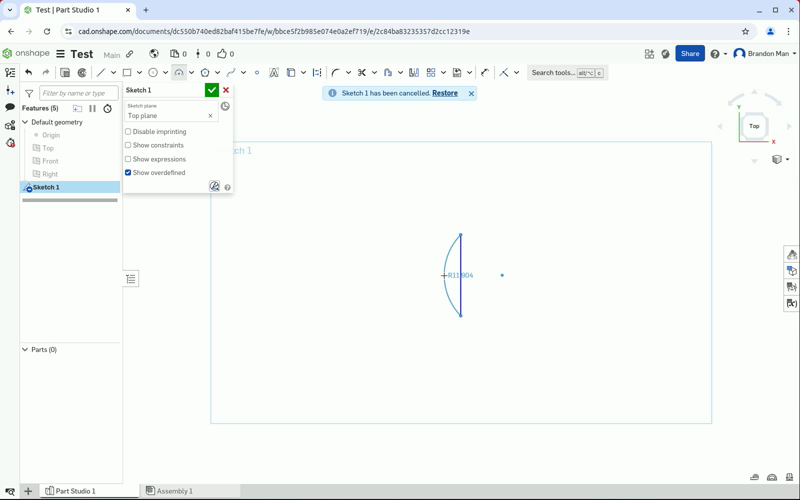
key(esc)
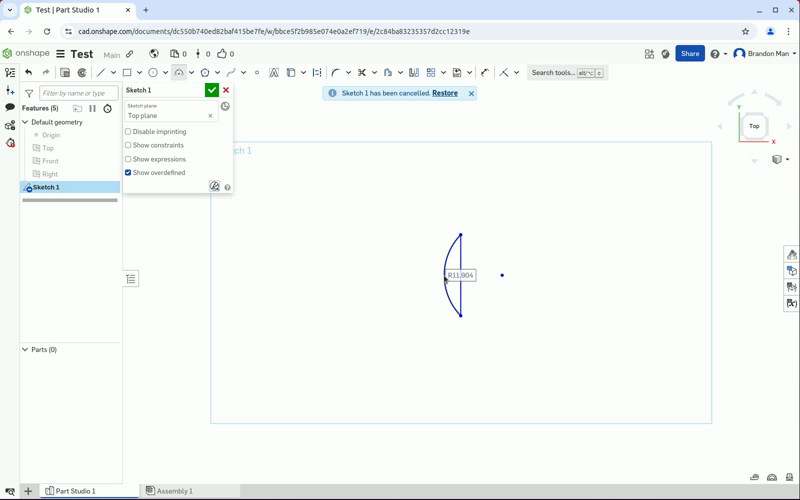
mouse_move(448, 282)
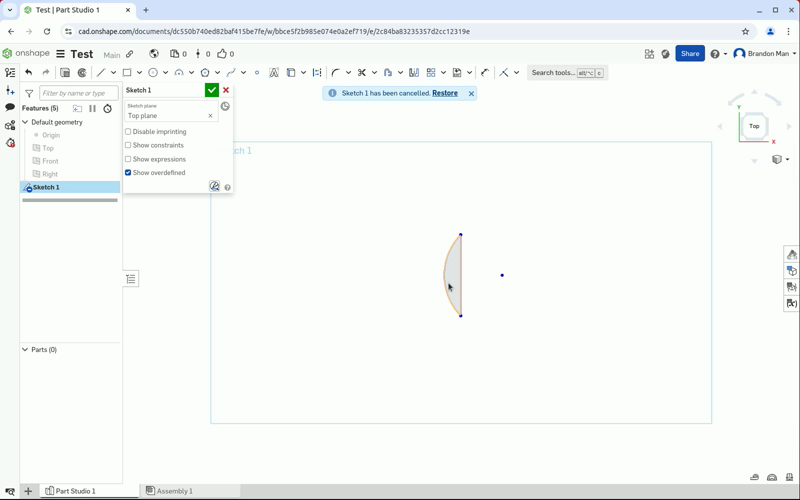
scroll(6)
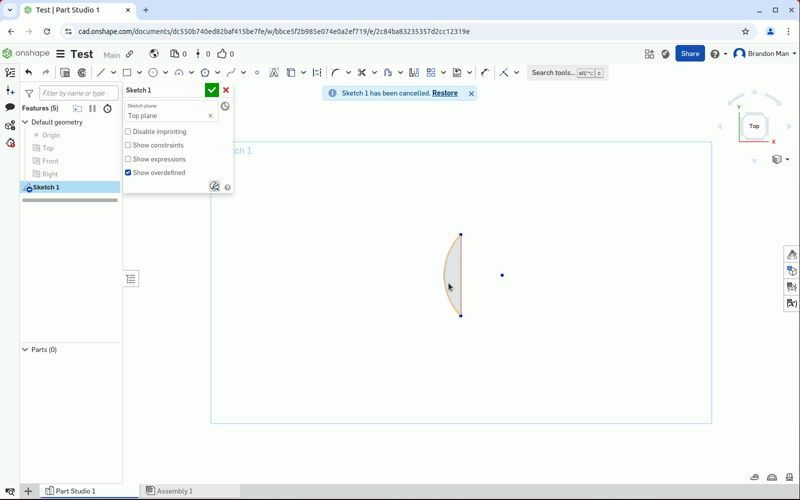
scroll(6)
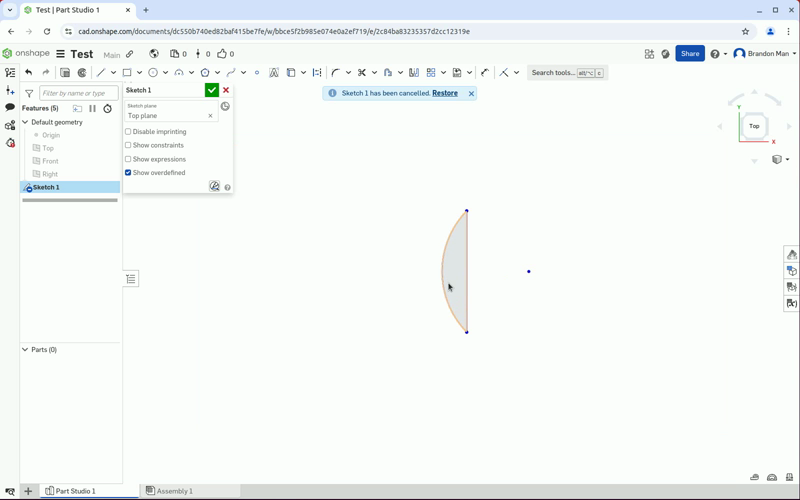
scroll(6)
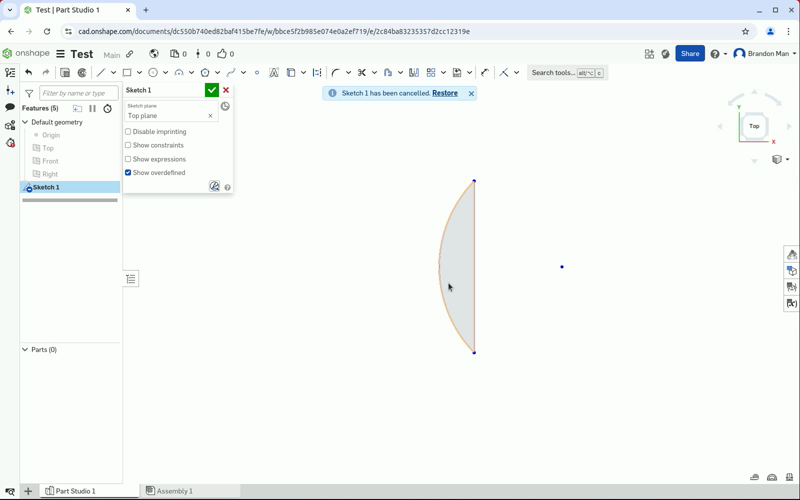
scroll(6)
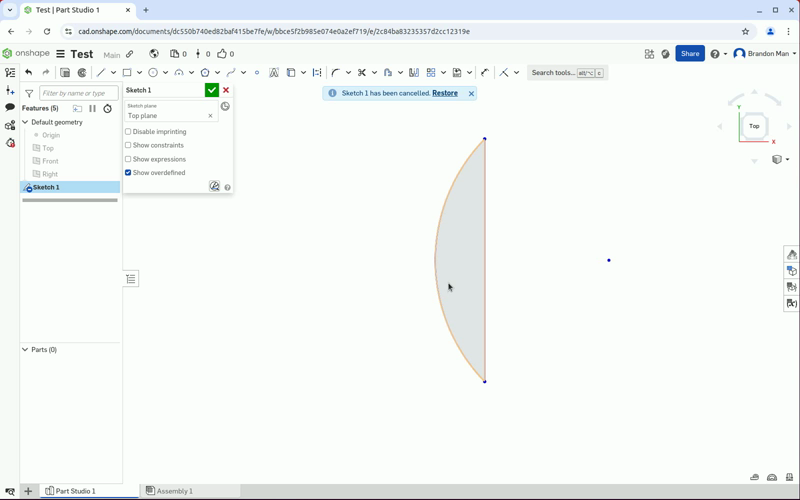
scroll(6)
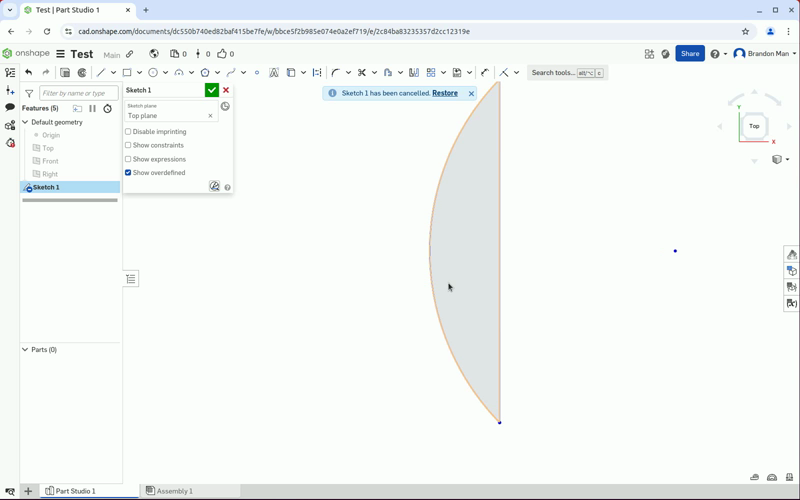
scroll(6)
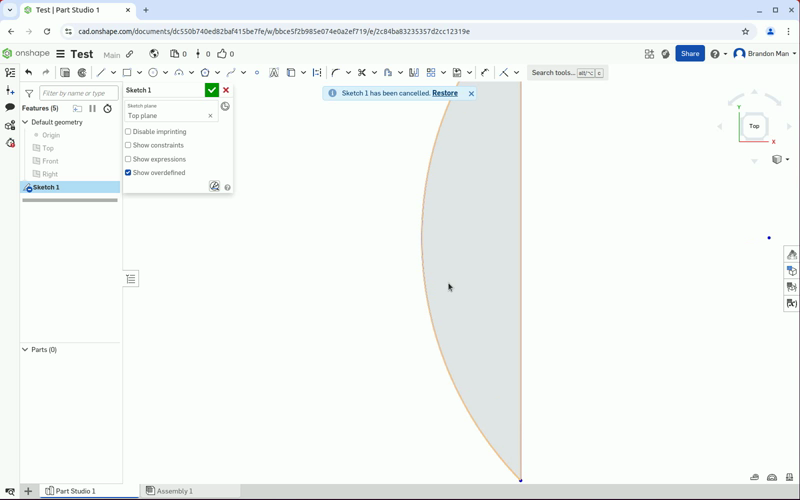
scroll(6)
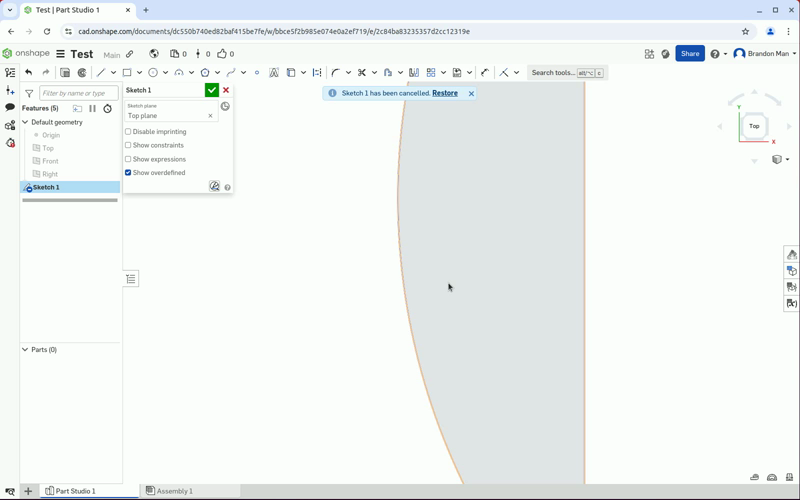
click(448, 282)
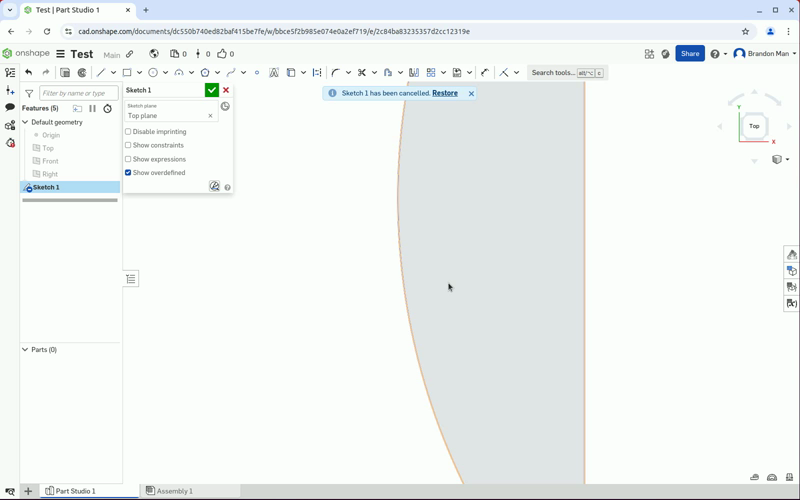
scroll(-6)
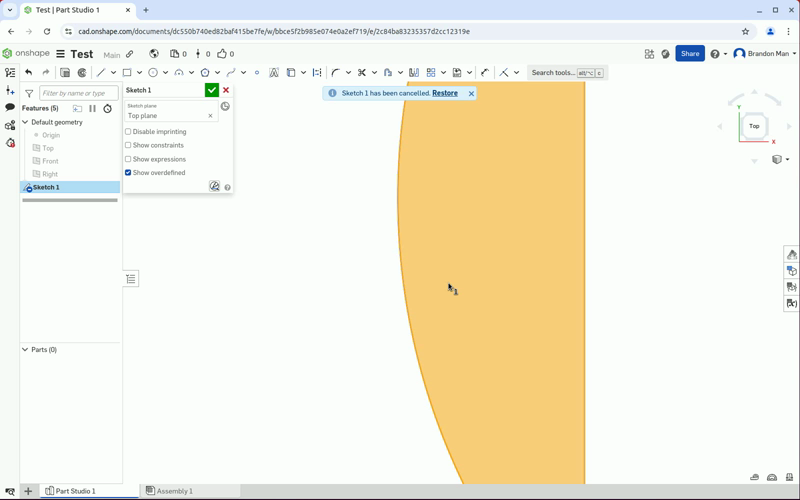
scroll(-6)
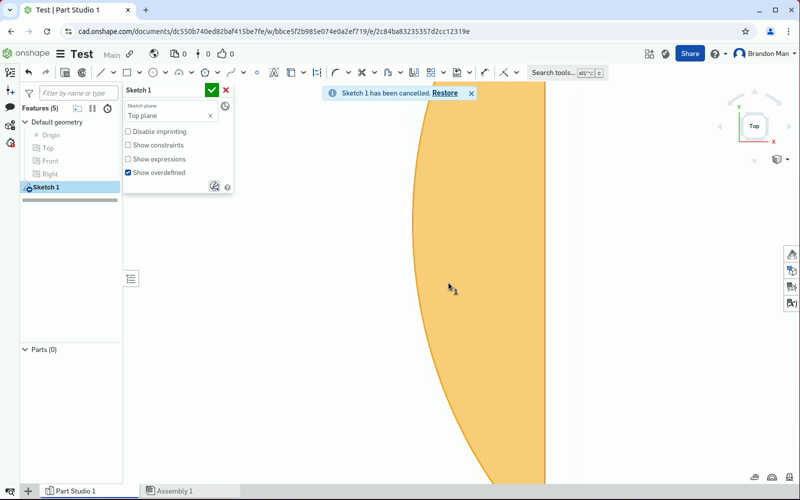
scroll(-6)
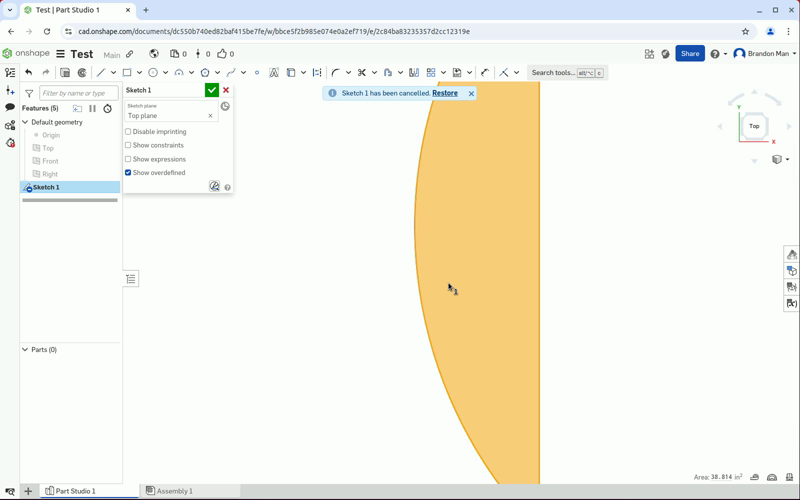
scroll(-6)
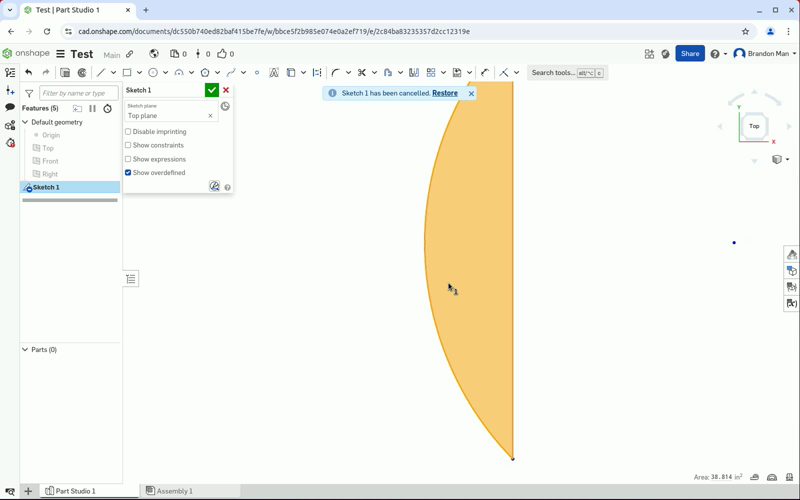
scroll(-6)
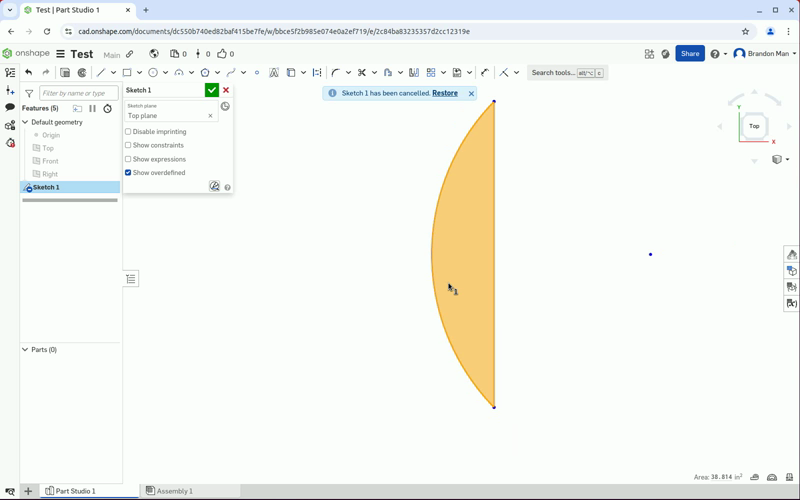
scroll(-6)
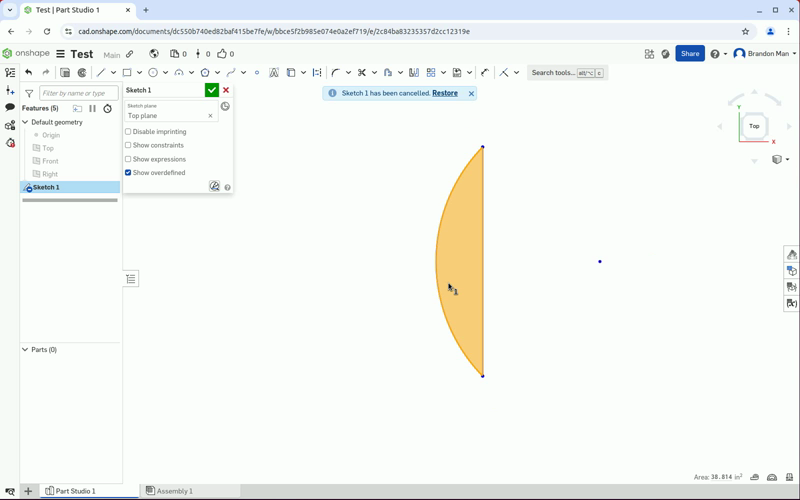
scroll(-6)
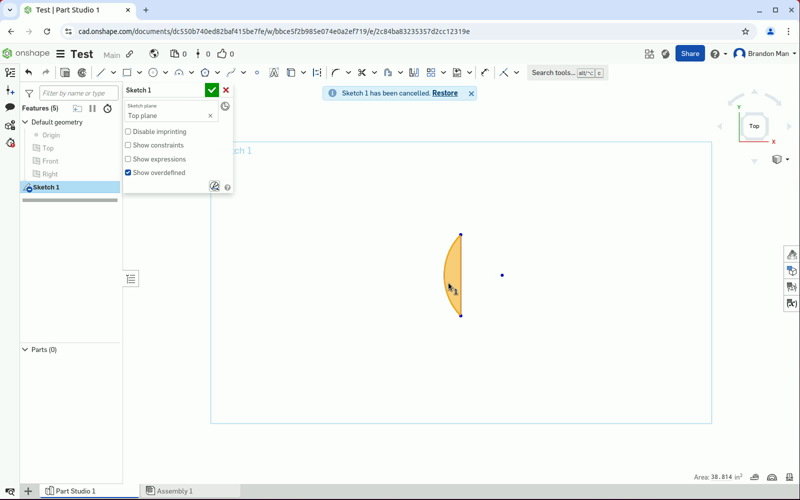
mouse_move(73, 352)
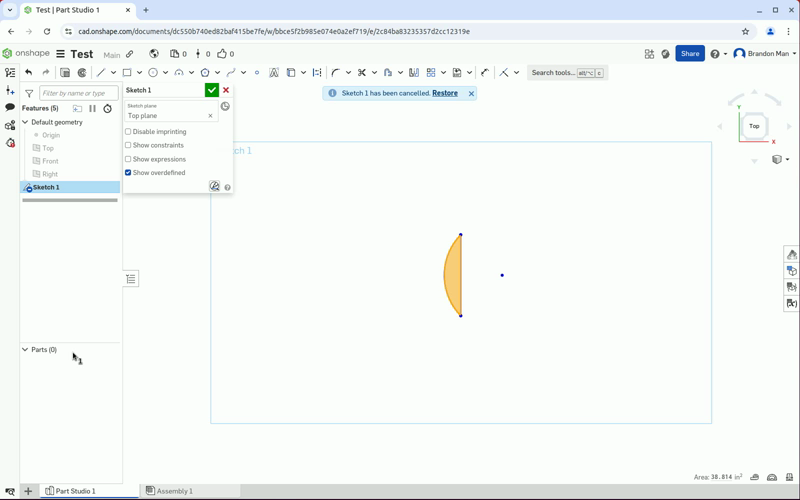
key(shift+y)
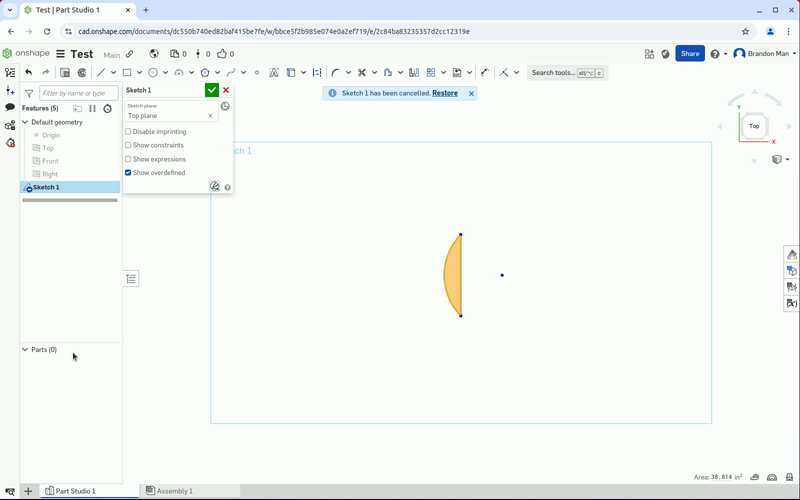
key(shift+e)
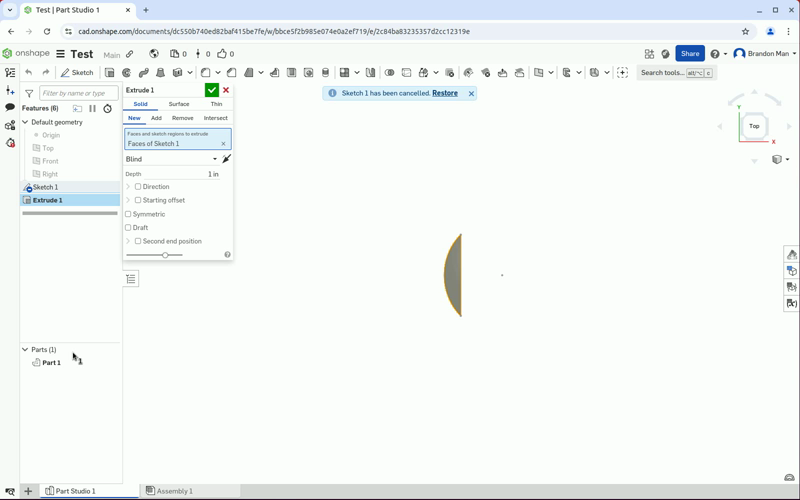
mouse_move(143, 106)
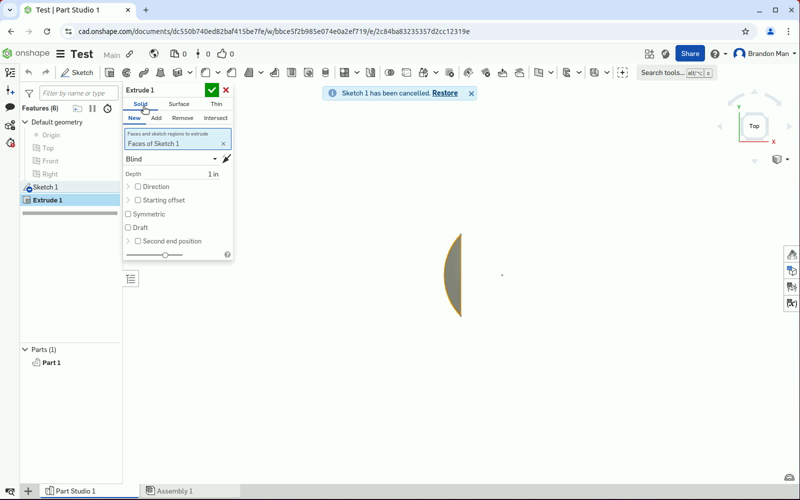
click(143, 106)
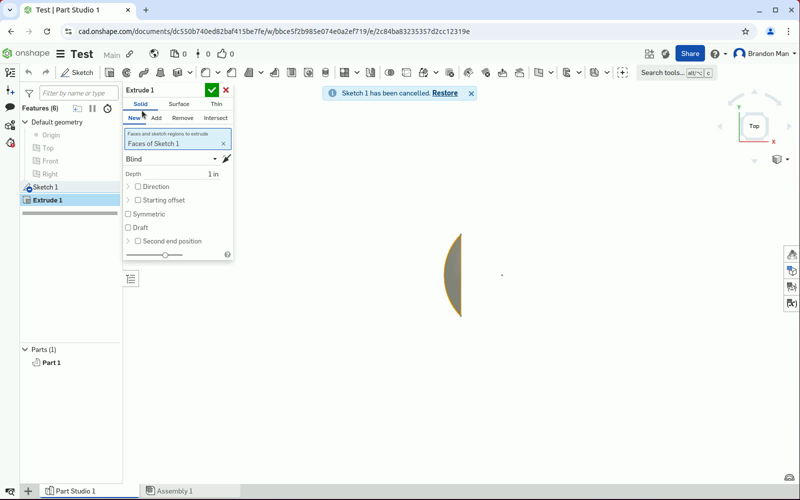
mouse_move(137, 120)
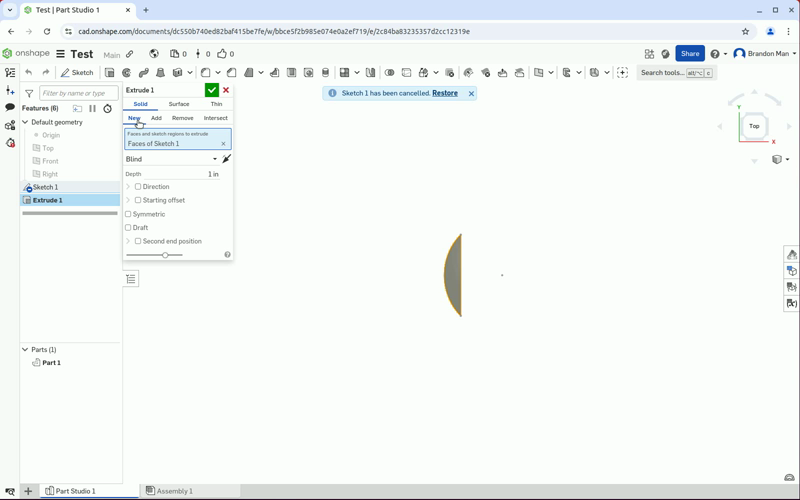
click(137, 120)
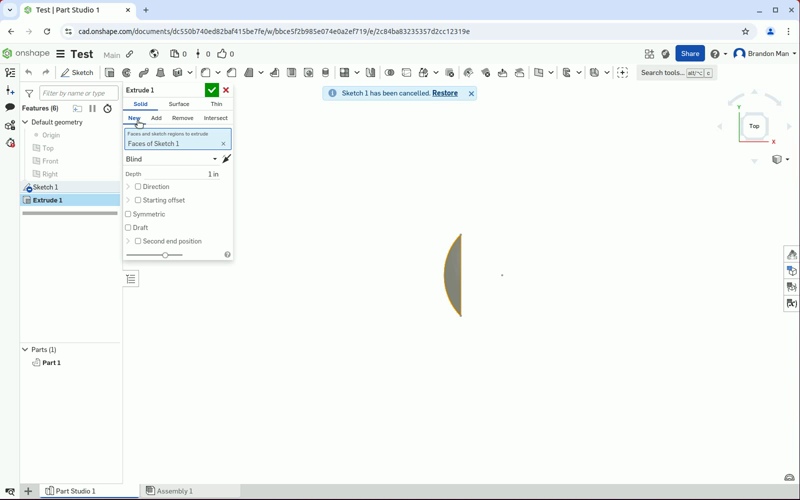
key(tab, 4)
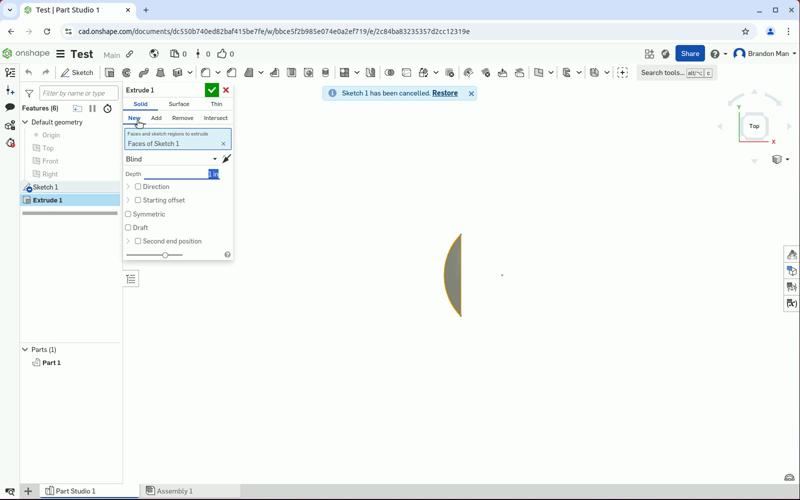
text(6.499)
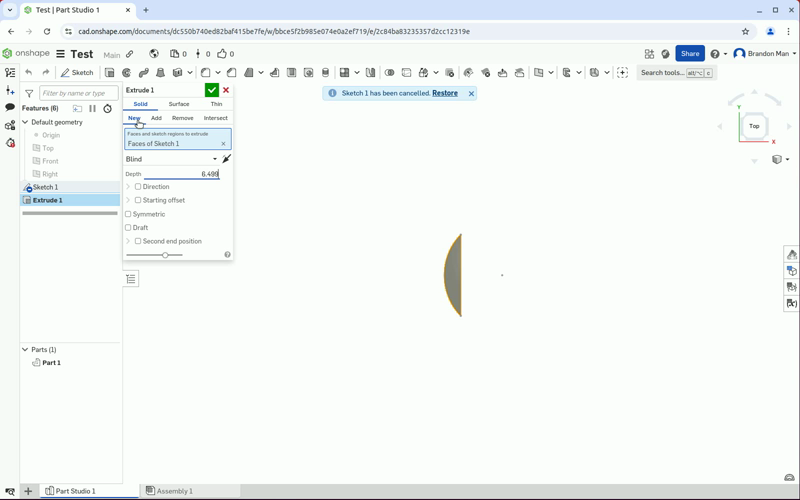
key(enter)
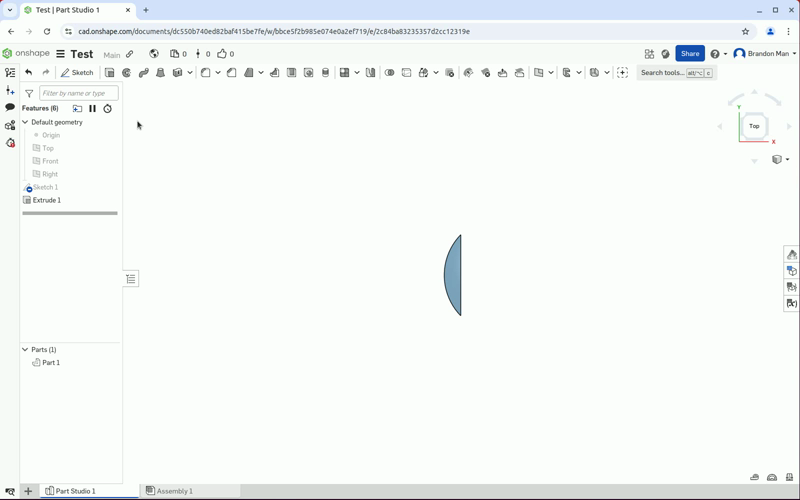
key(shift+h)
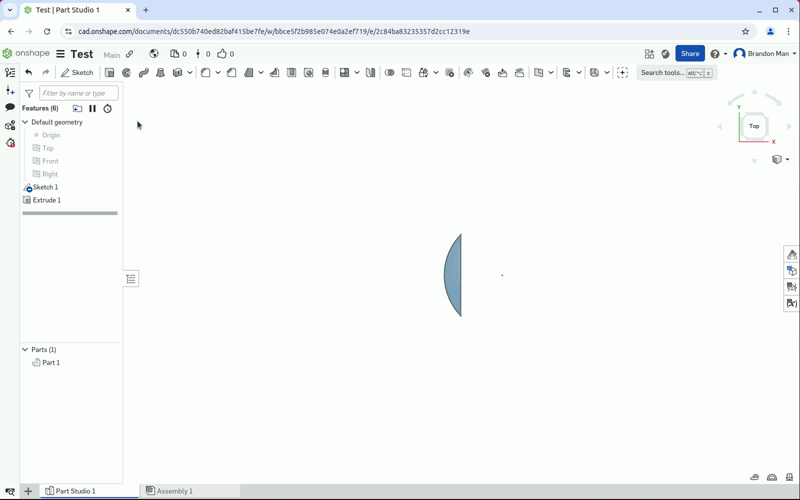
key(shift+h)
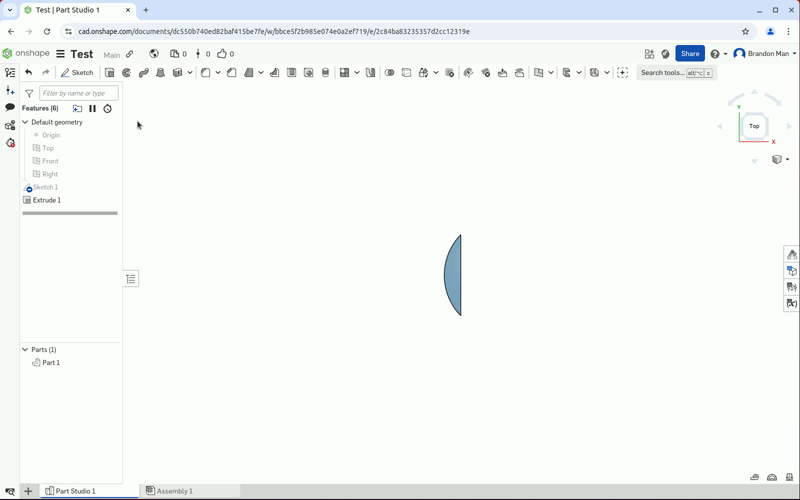
mouse_move(73, 189)
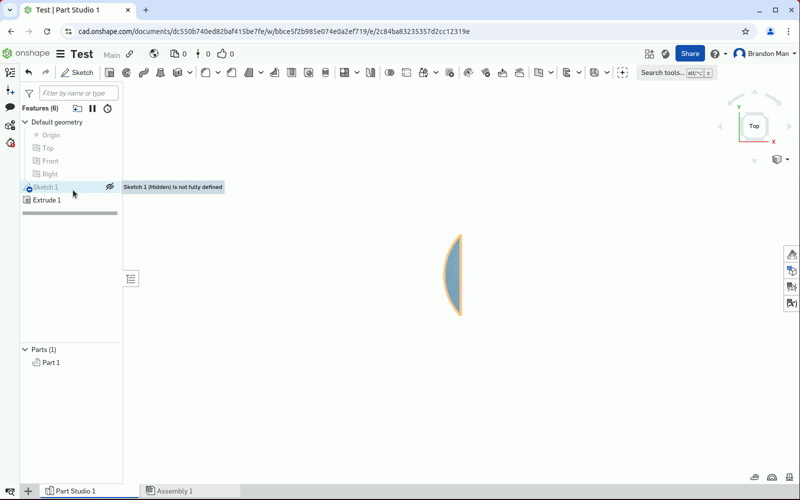
click(73, 189)
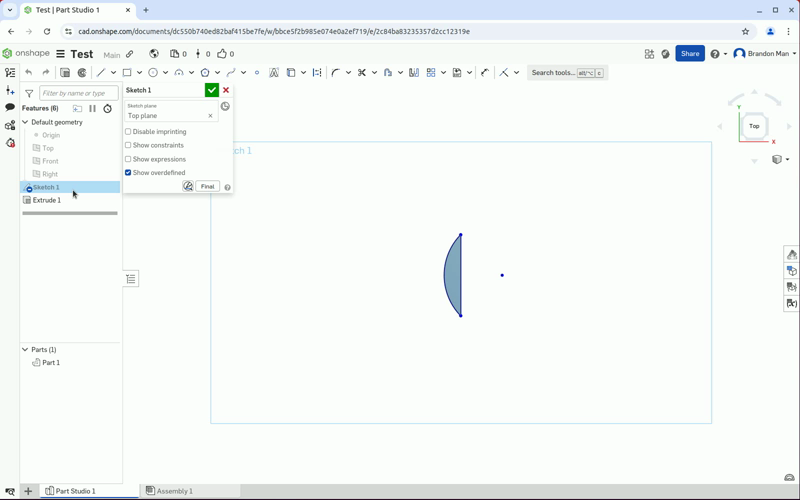
mouse_move(229, 92)
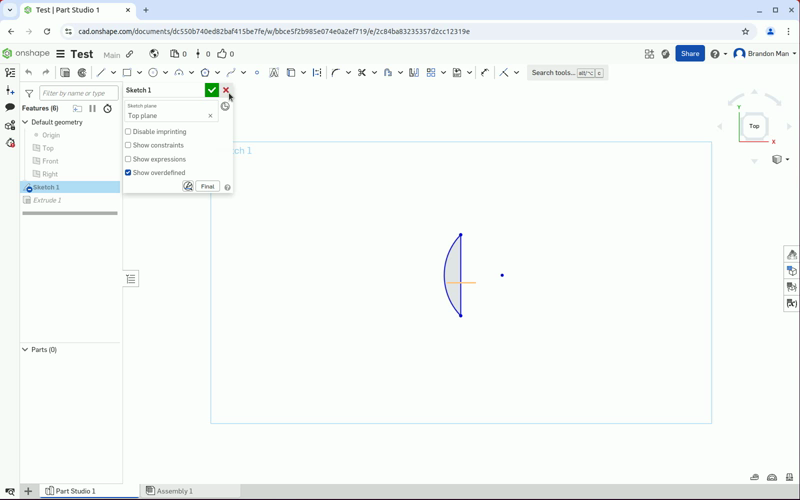
click(229, 92)
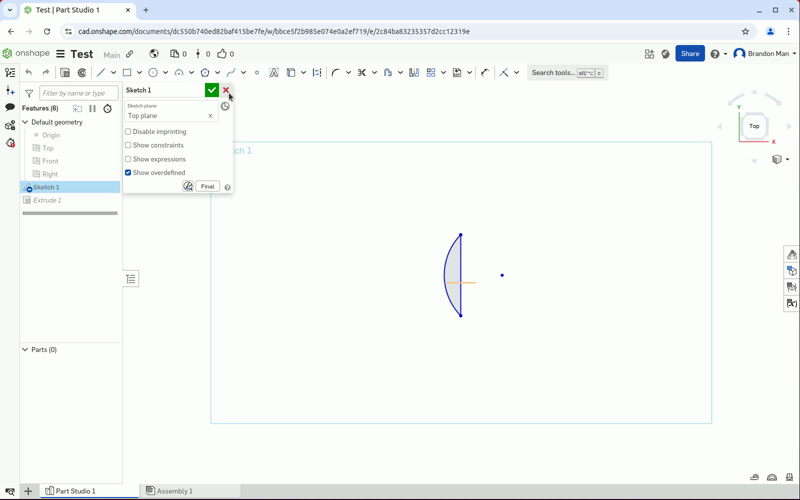
key(shift+s)
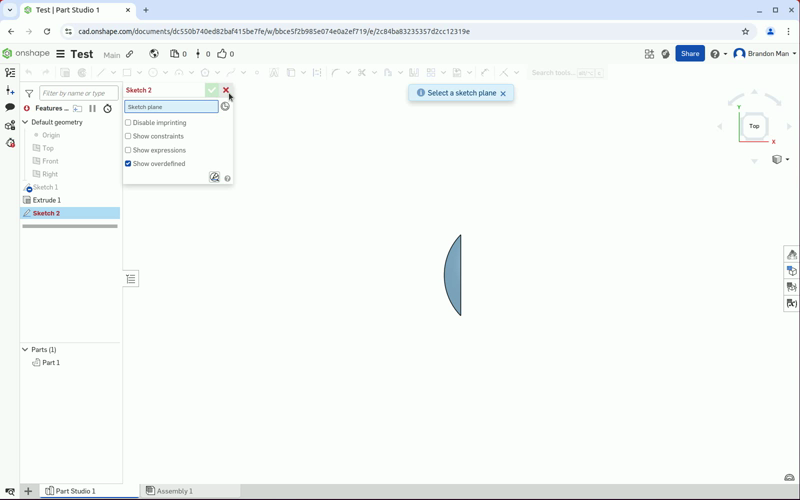
mouse_move(73, 150)
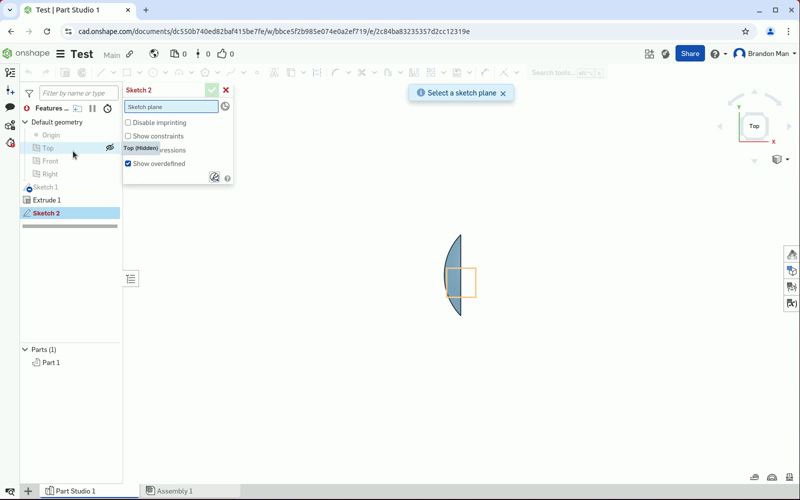
click(73, 150)
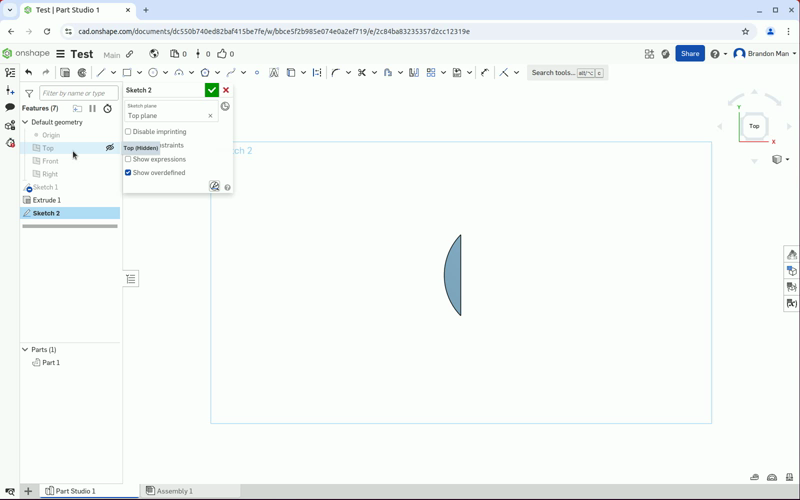
mouse_move(73, 352)
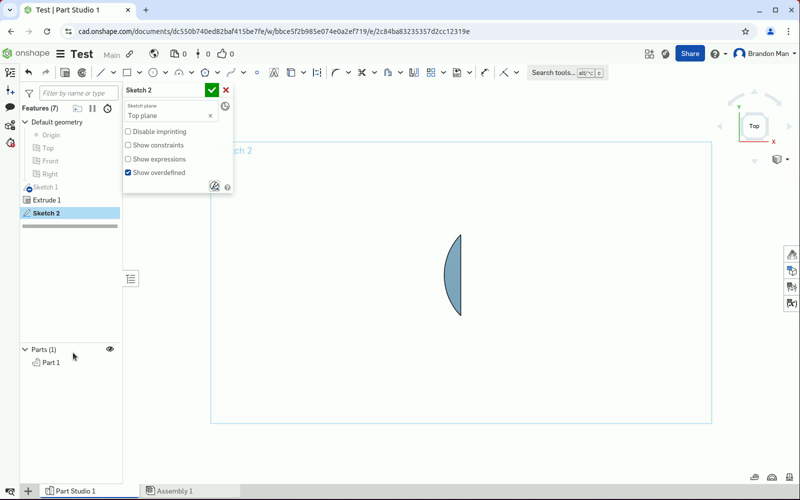
key(y)
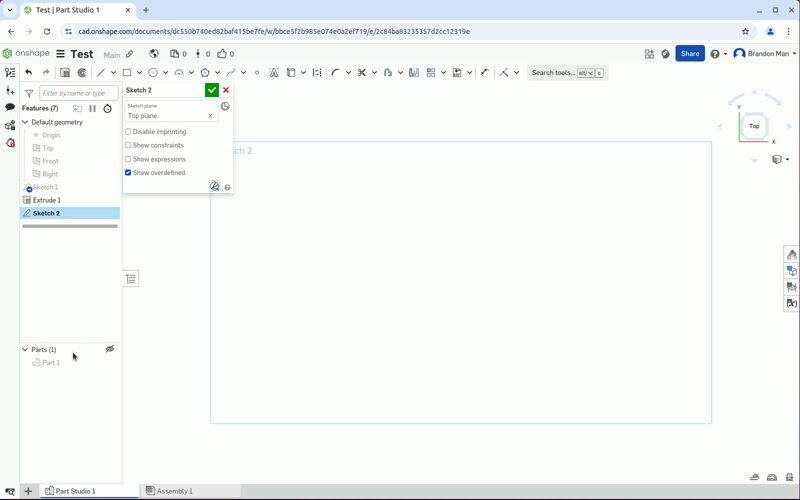
key(l)
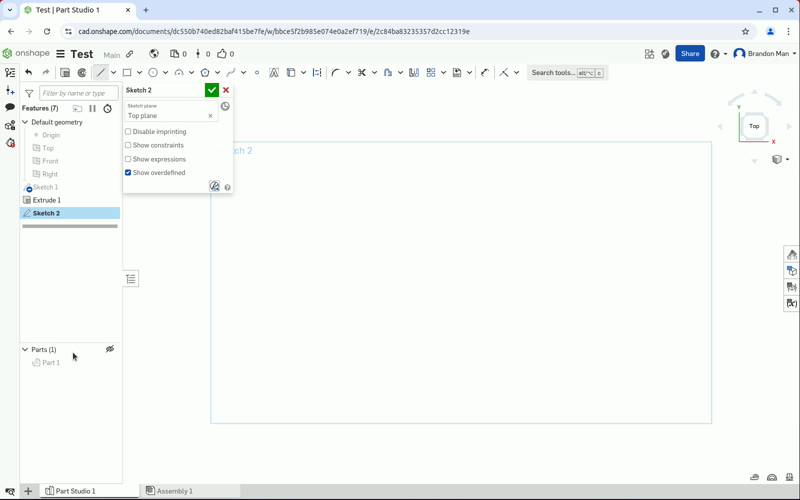
key_down(shift)
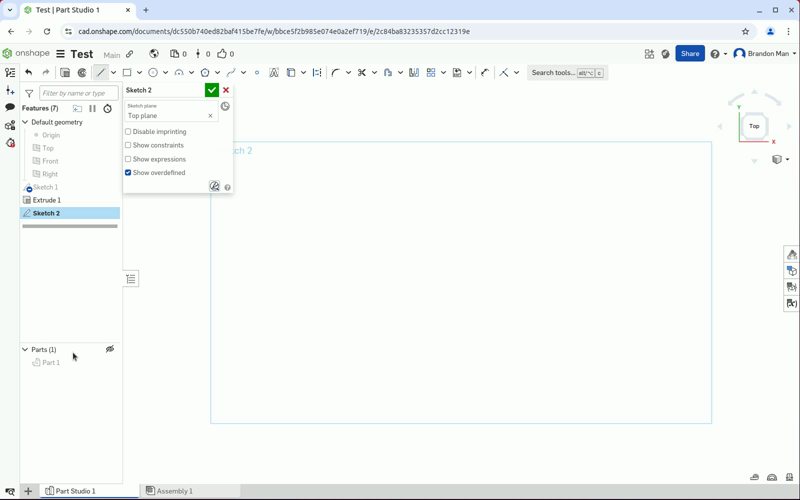
mouse_move(366, 330)
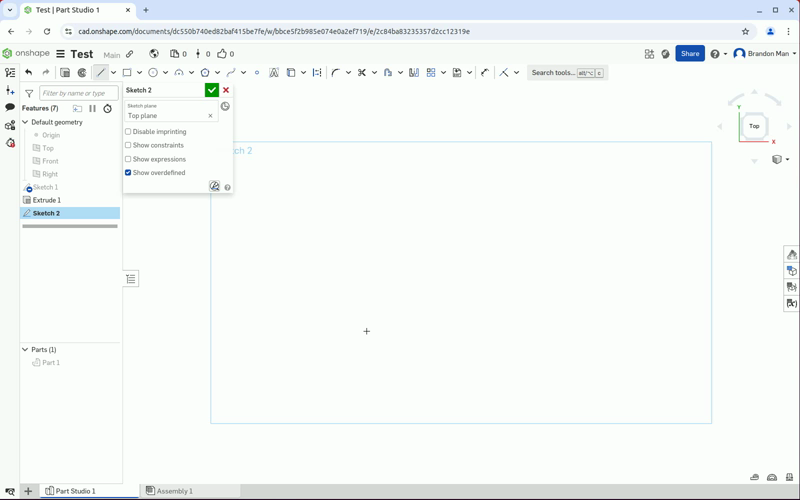
click(366, 330)
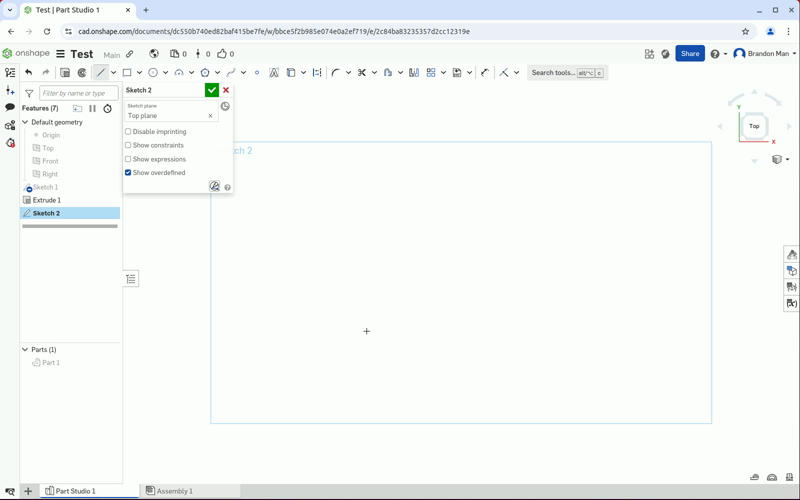
key_up(shift)
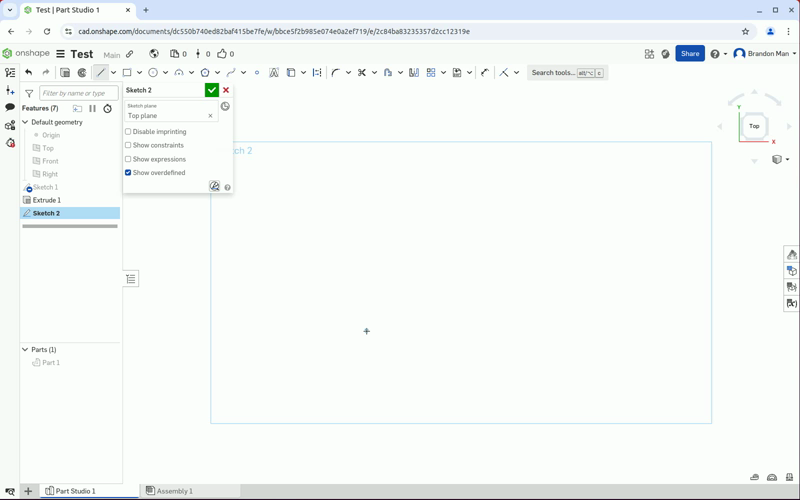
key_down(shift)
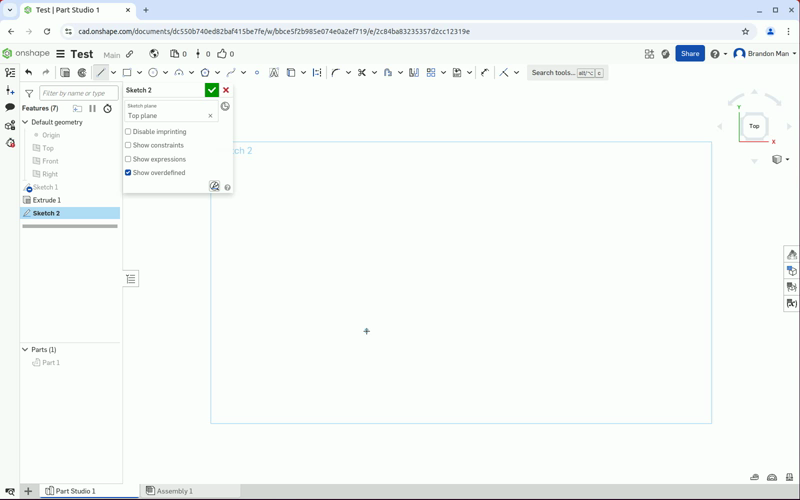
mouse_move(461, 330)
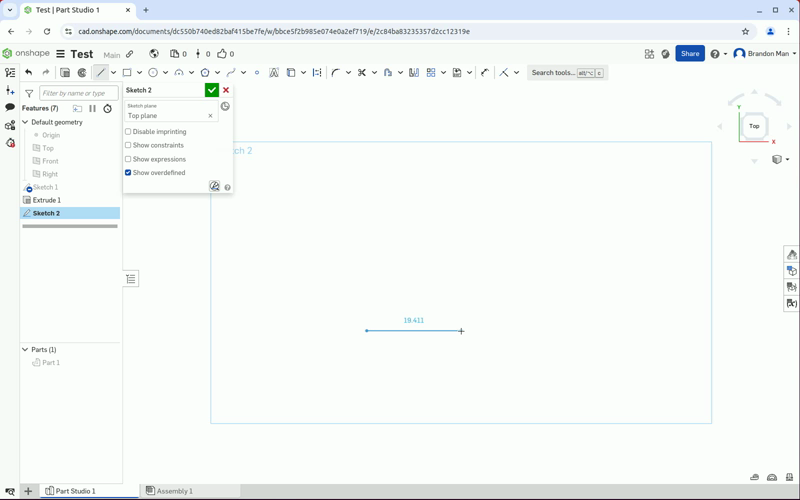
click(461, 330)
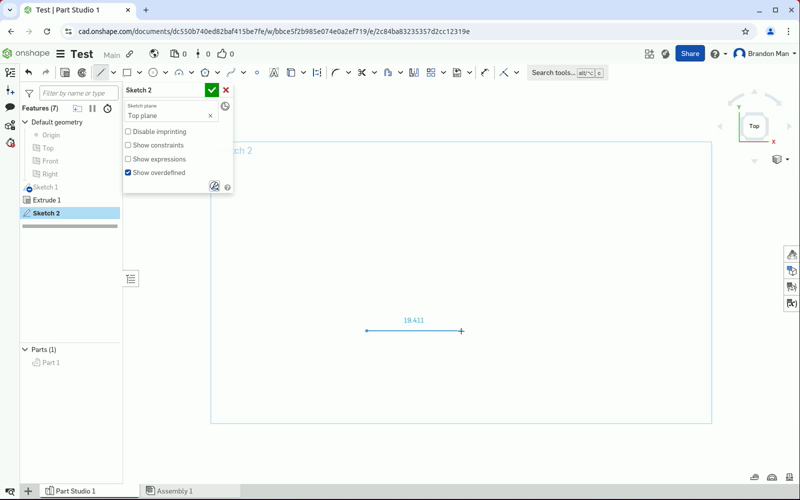
key_up(shift)
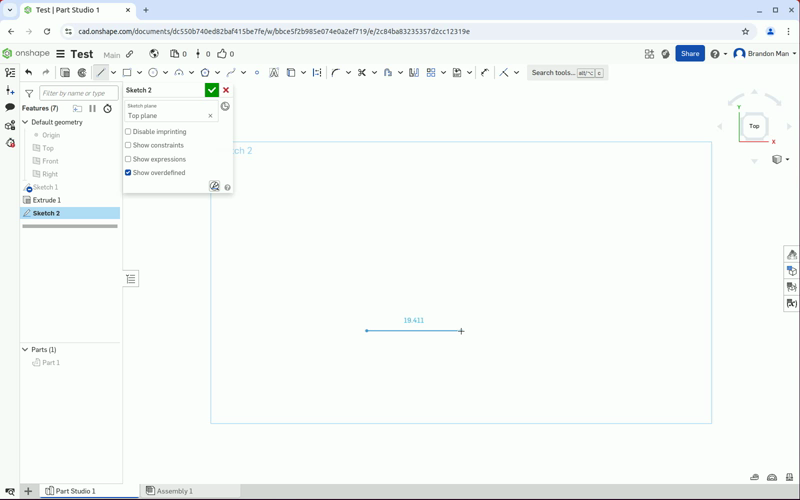
key(esc)
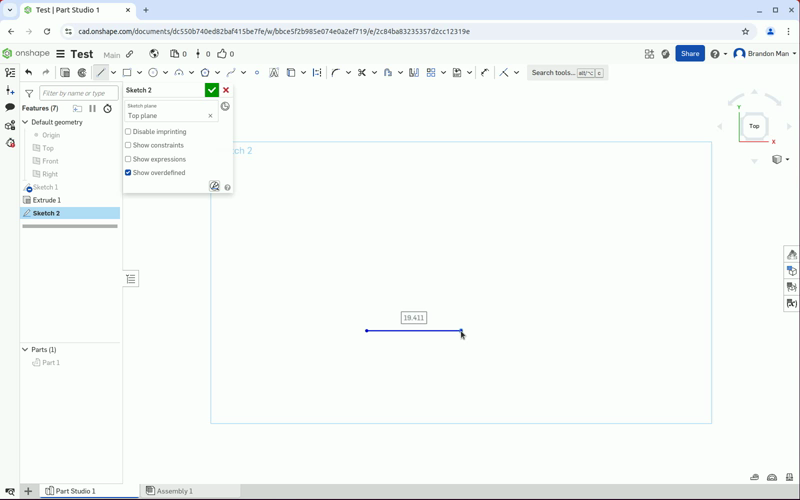
key(a)
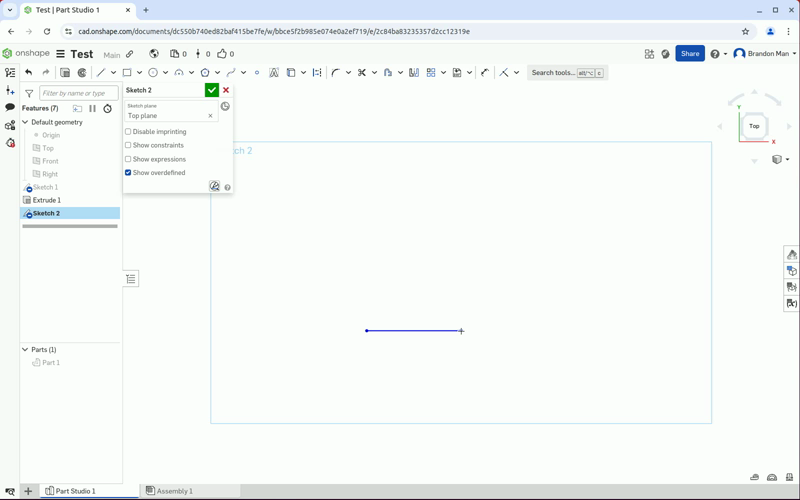
mouse_move(461, 330)
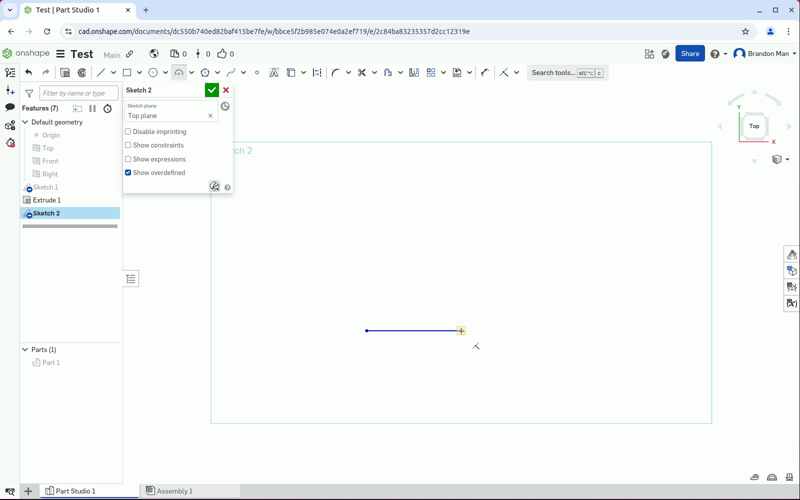
click(461, 330)
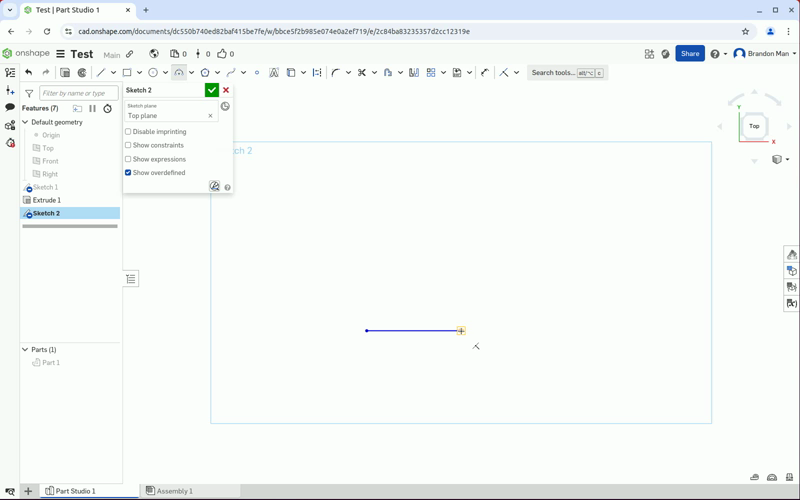
key_down(shift)
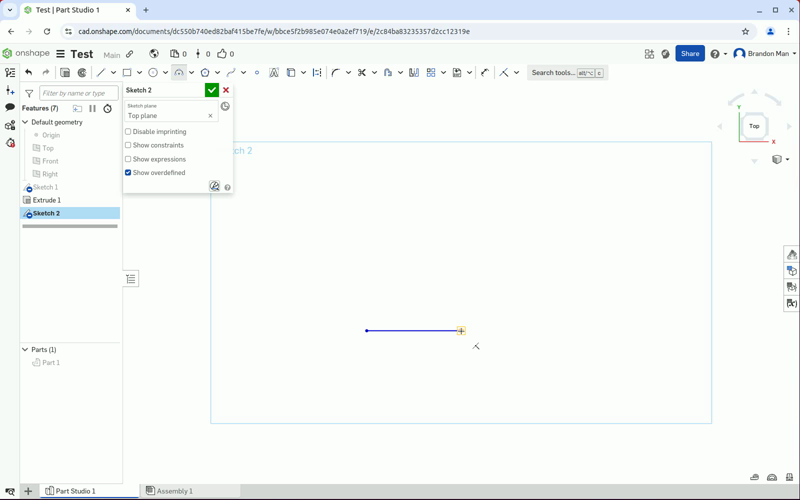
mouse_move(461, 217)
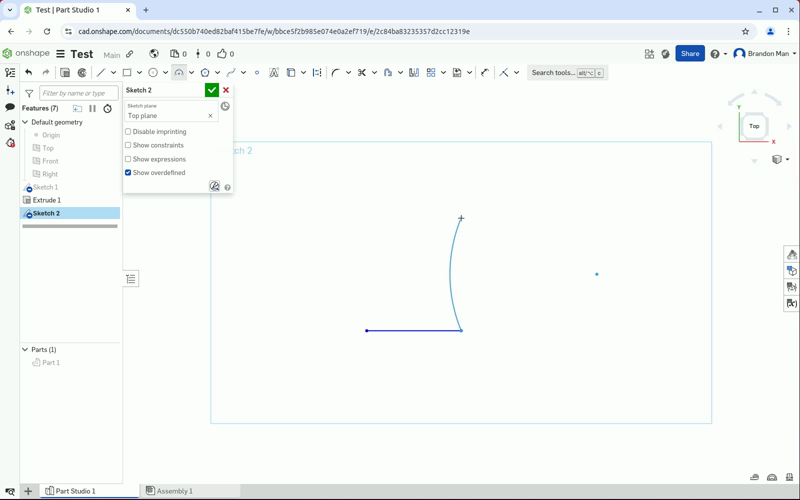
click(461, 217)
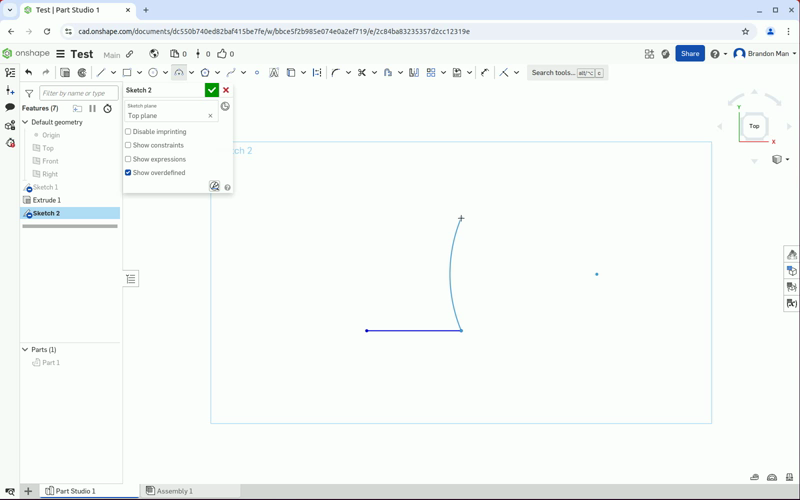
mouse_move(432, 274)
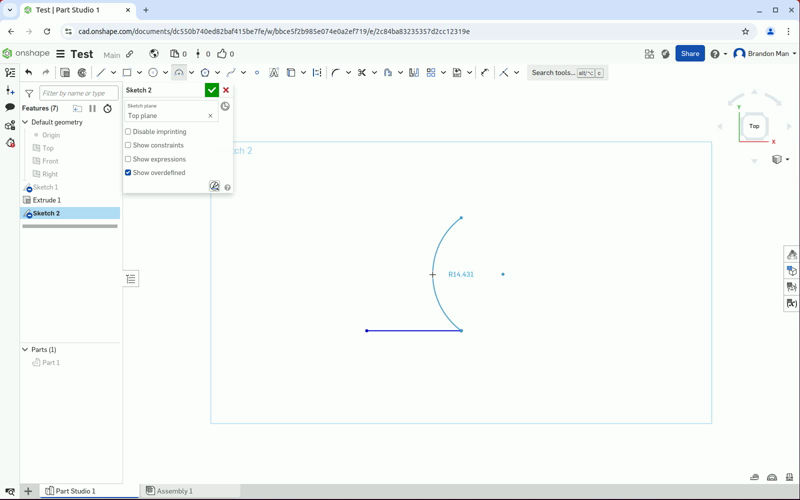
click(432, 274)
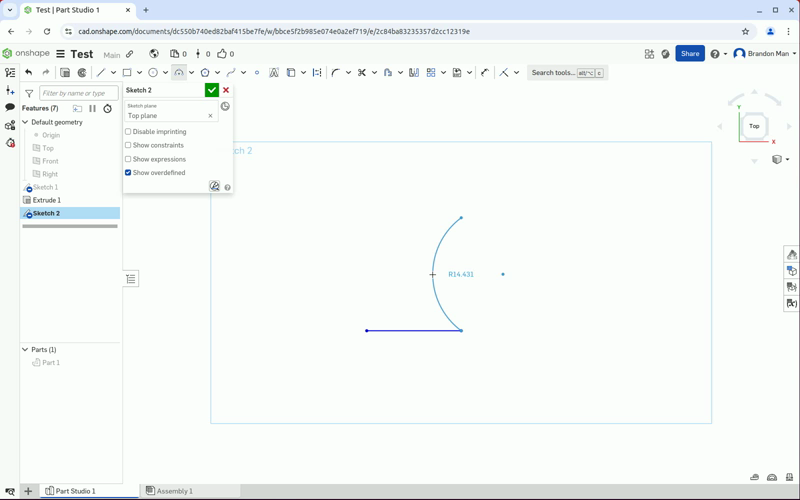
key_up(shift)
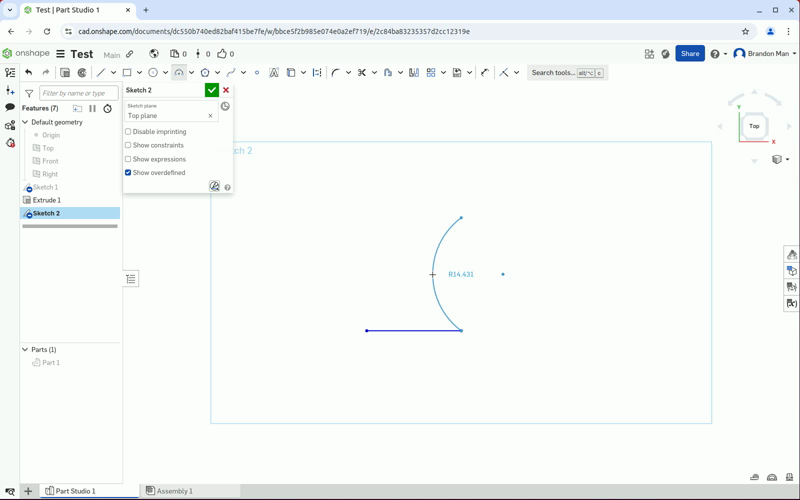
key(esc)
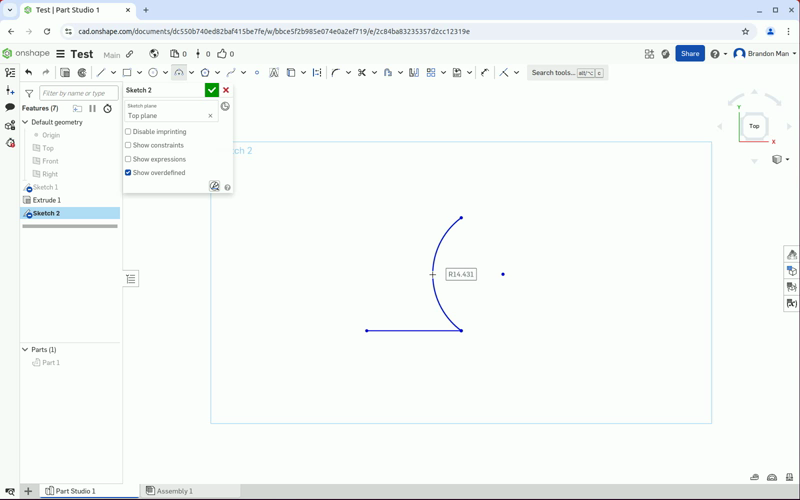
key(l)
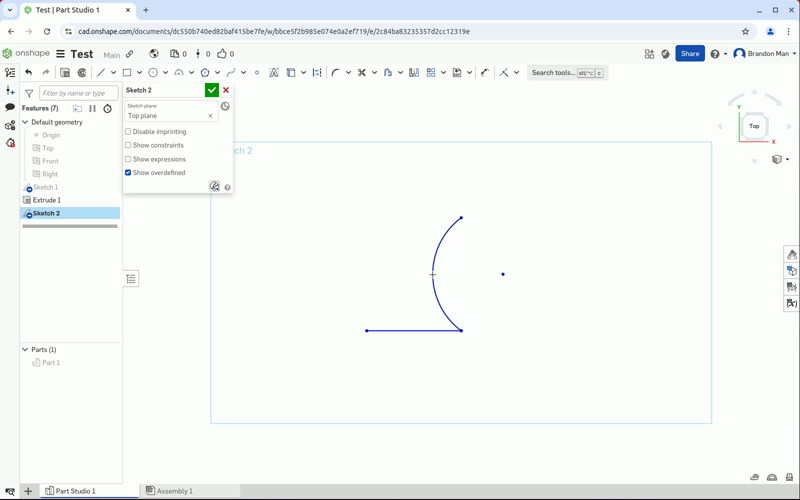
mouse_move(461, 217)
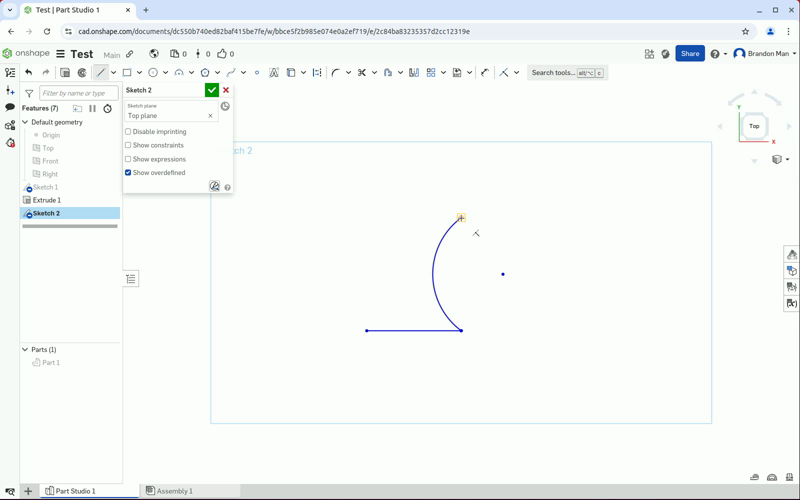
click(461, 217)
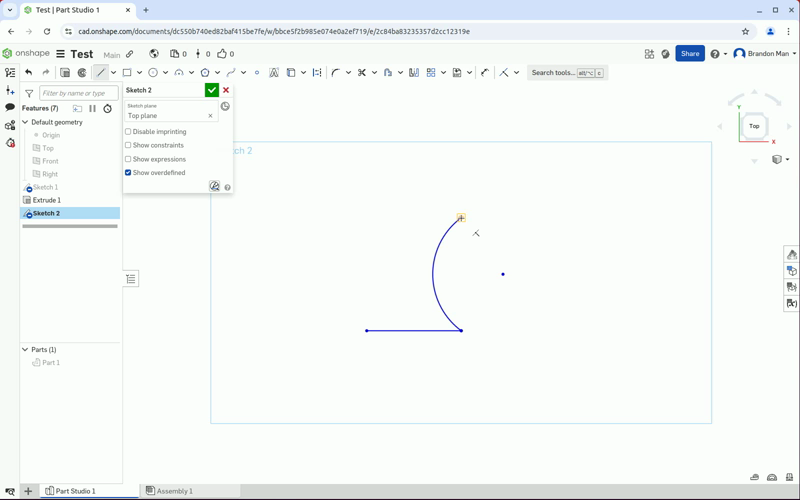
key_down(shift)
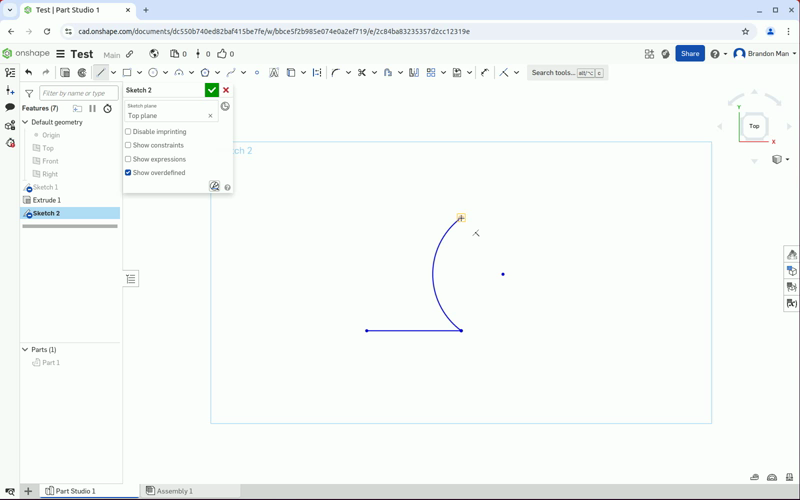
mouse_move(491, 217)
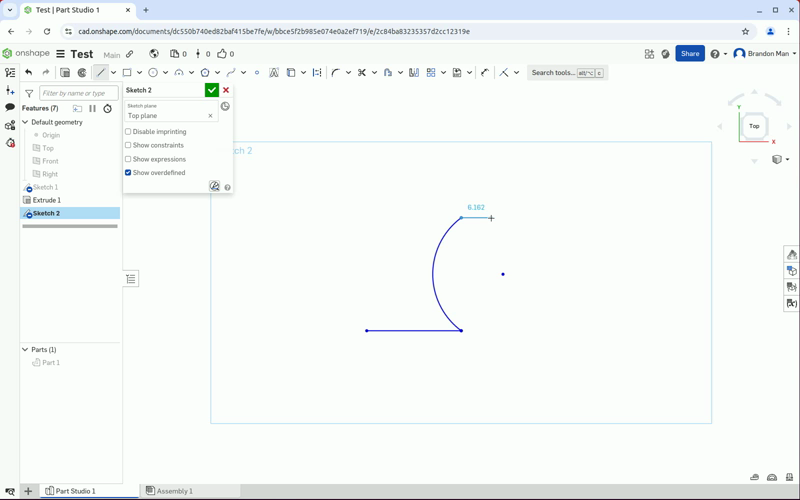
mouse_move(461, 214)
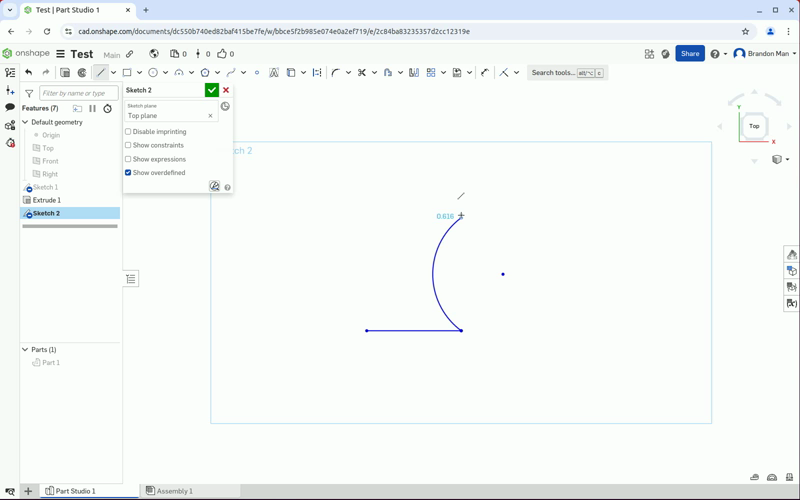
scroll(6)
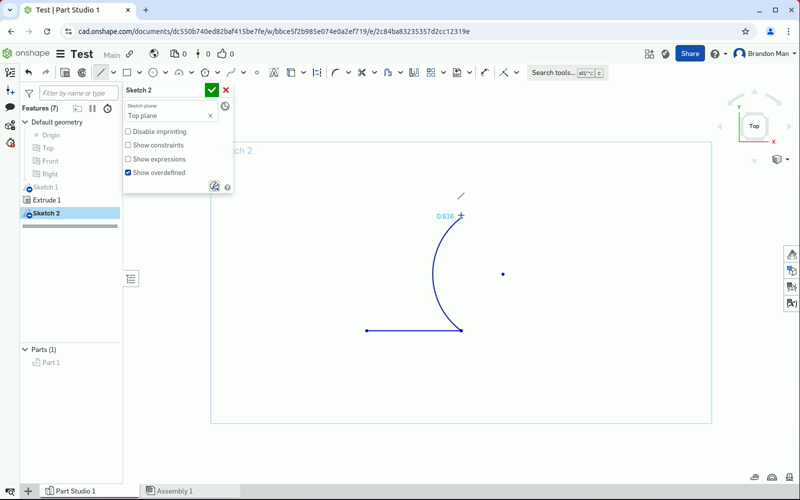
scroll(6)
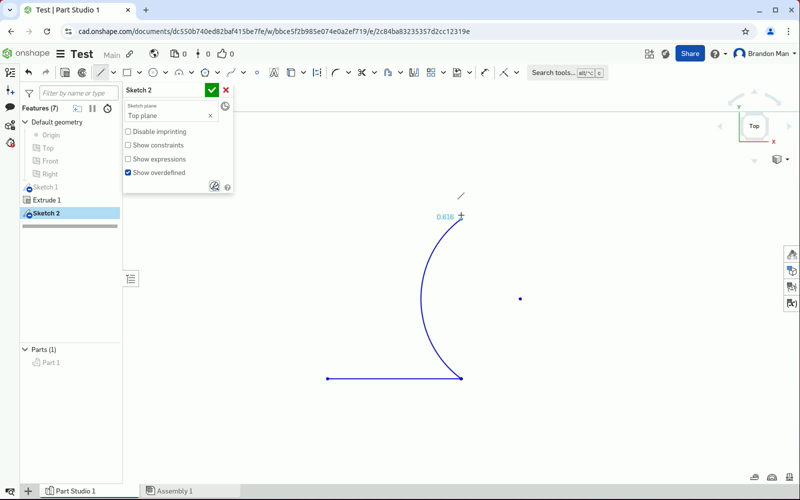
scroll(6)
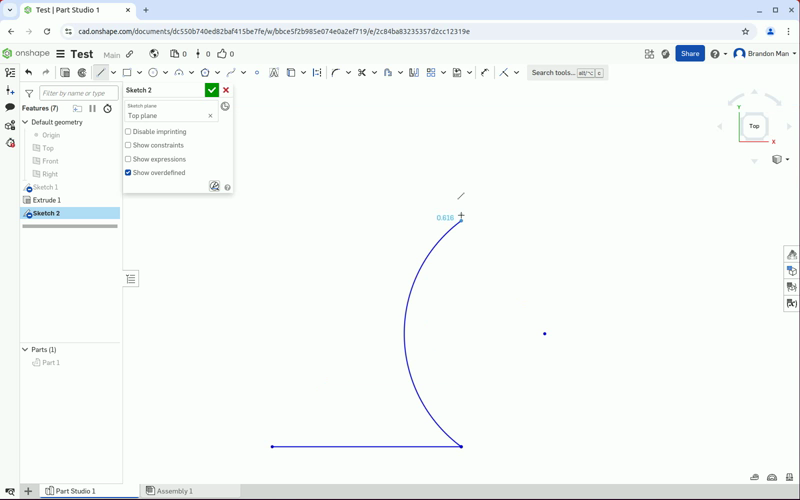
scroll(6)
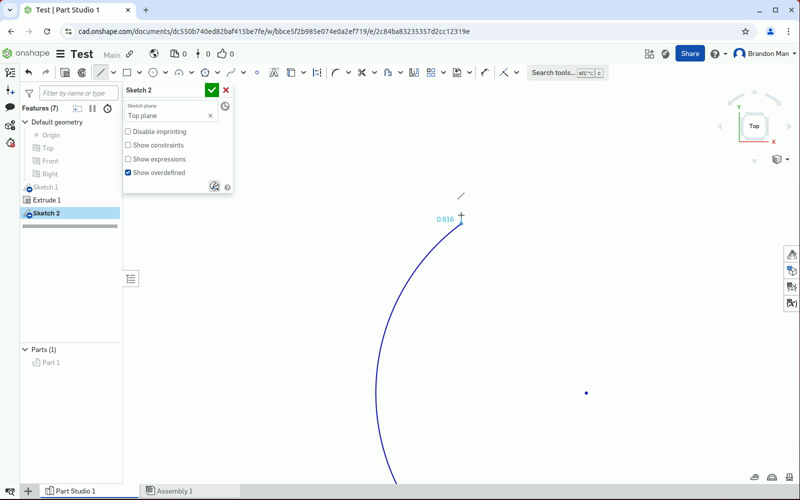
scroll(6)
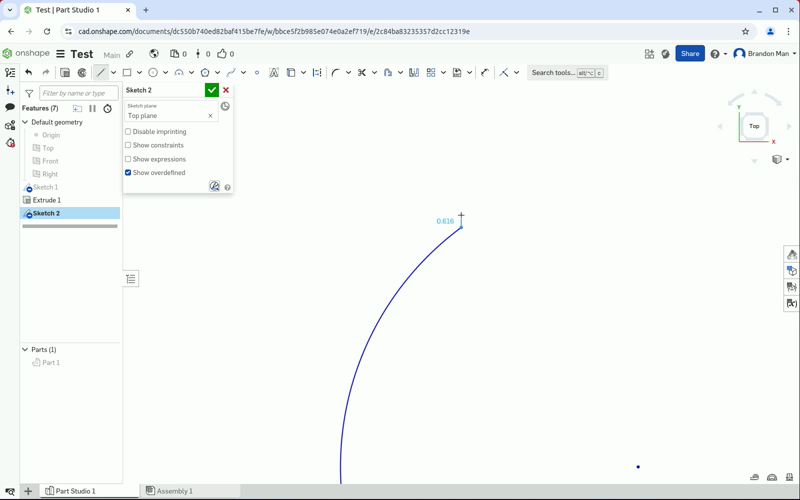
scroll(6)
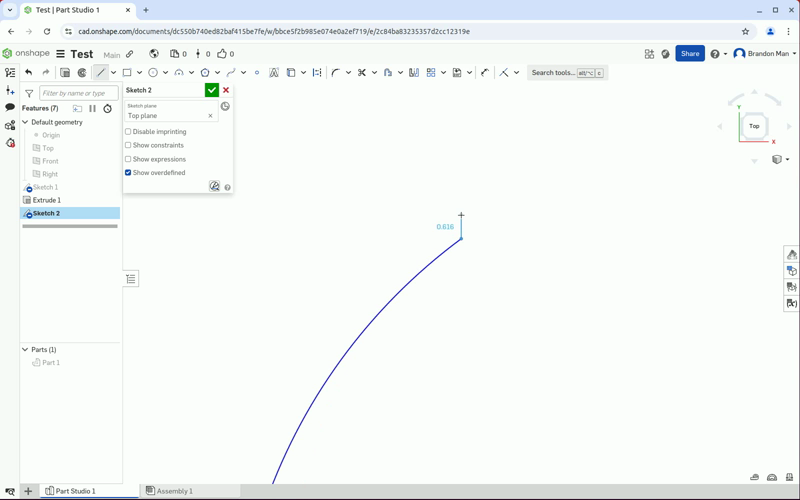
scroll(6)
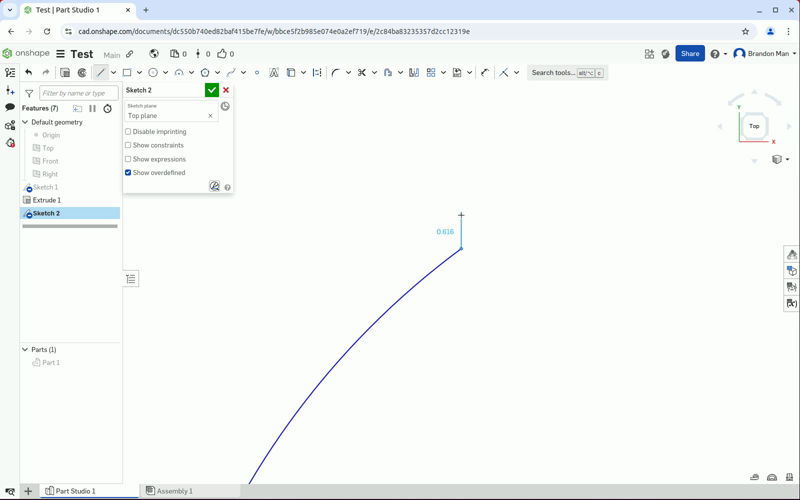
click(461, 214)
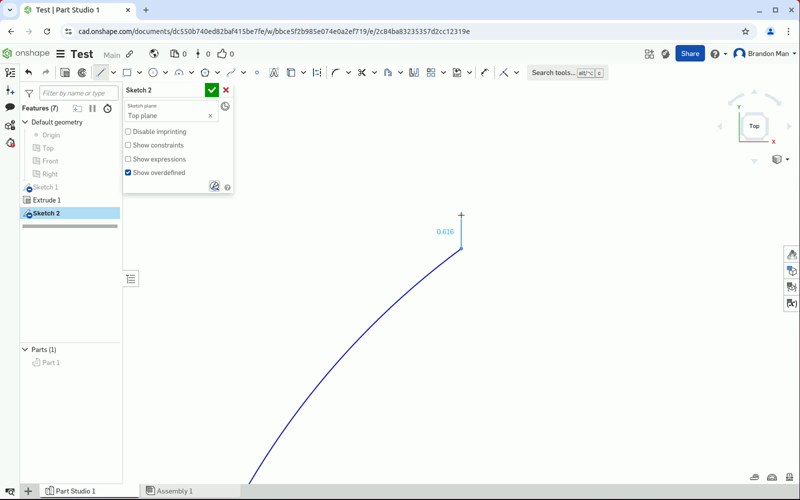
scroll(-6)
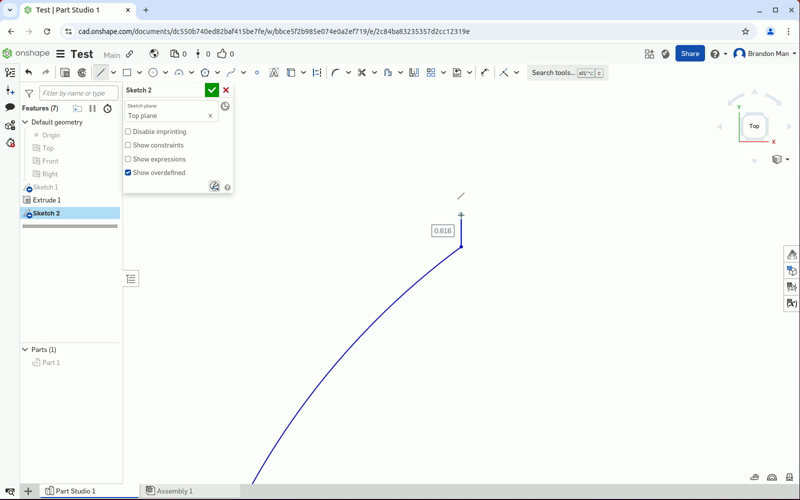
scroll(-6)
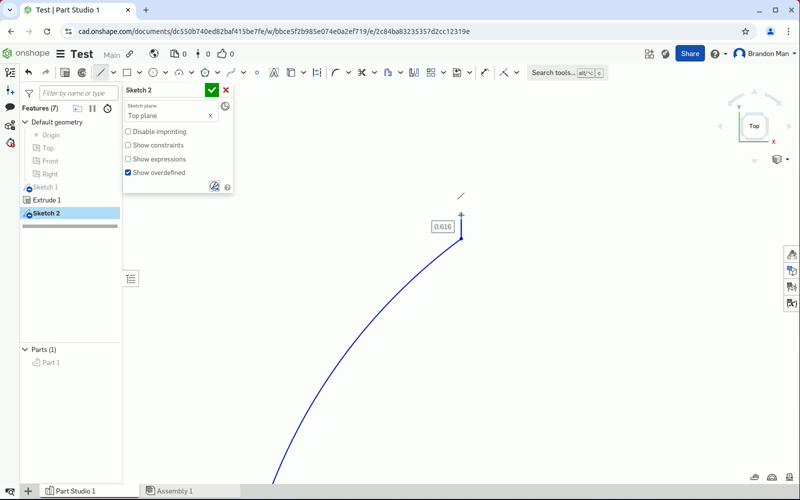
scroll(-6)
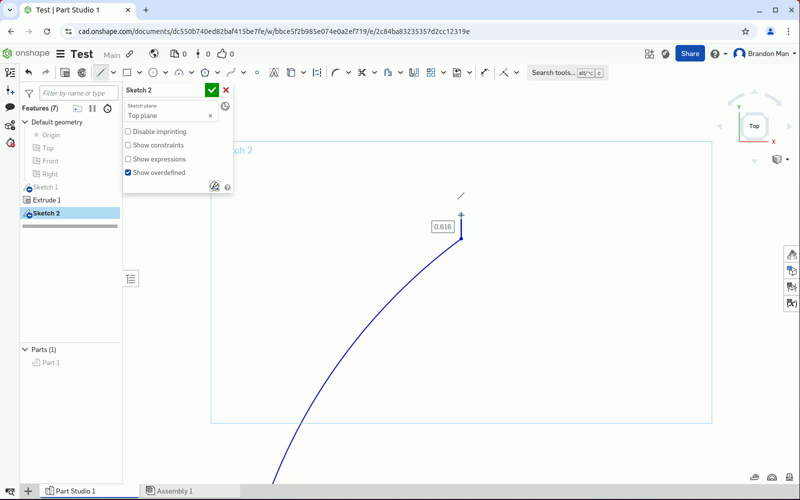
scroll(-6)
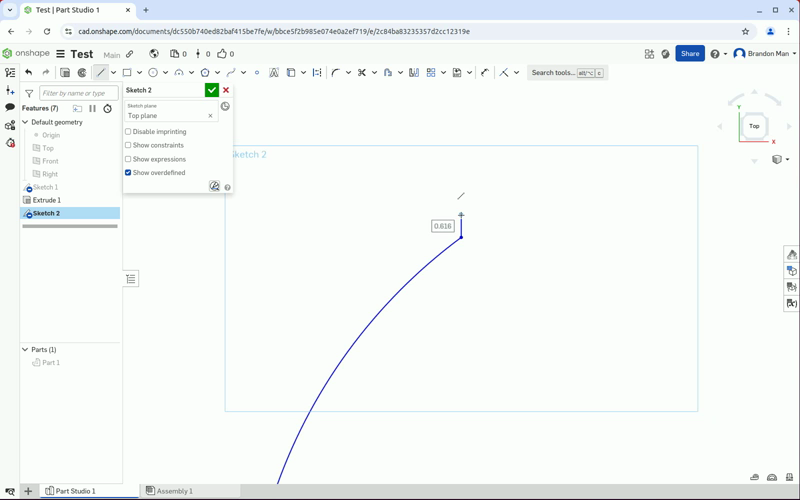
scroll(-6)
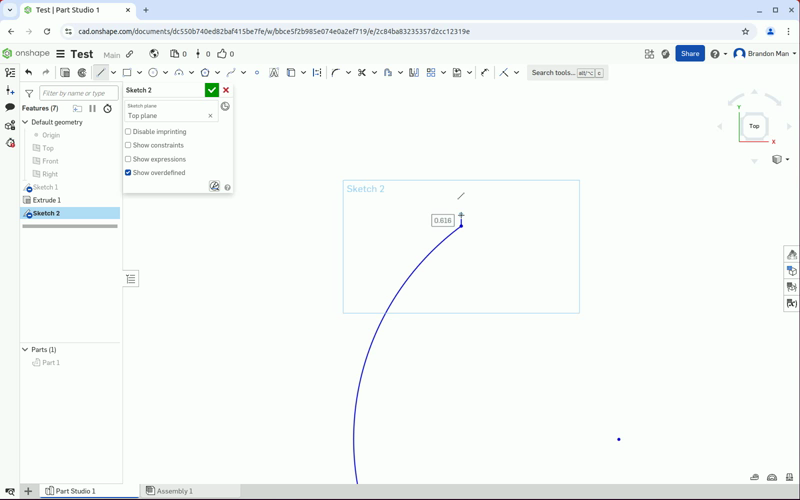
scroll(-6)
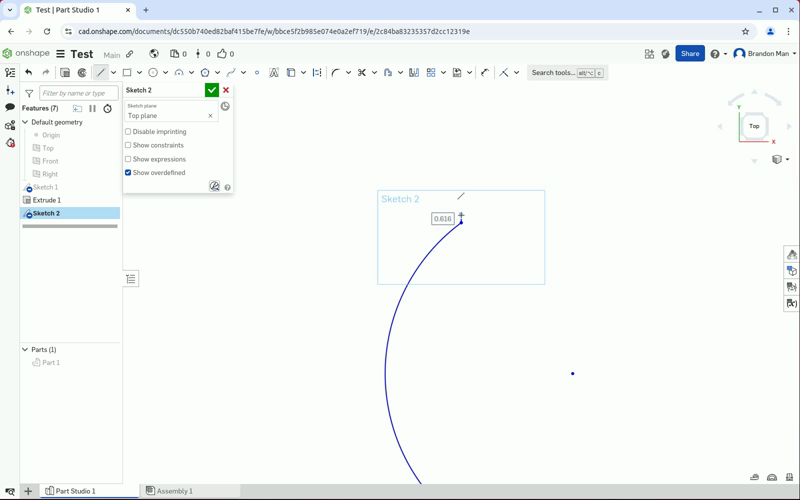
scroll(-6)
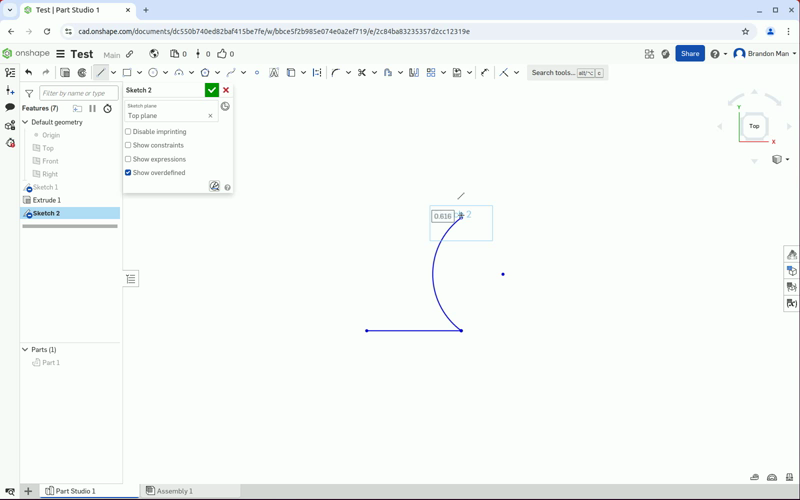
key_up(shift)
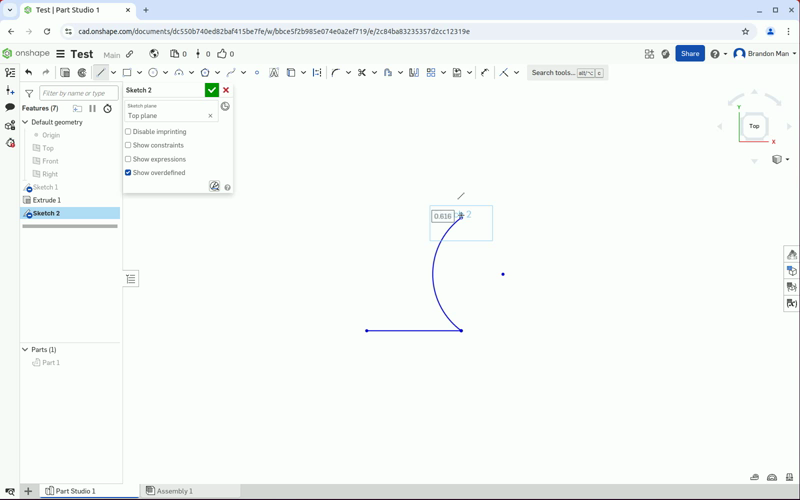
key_down(shift)
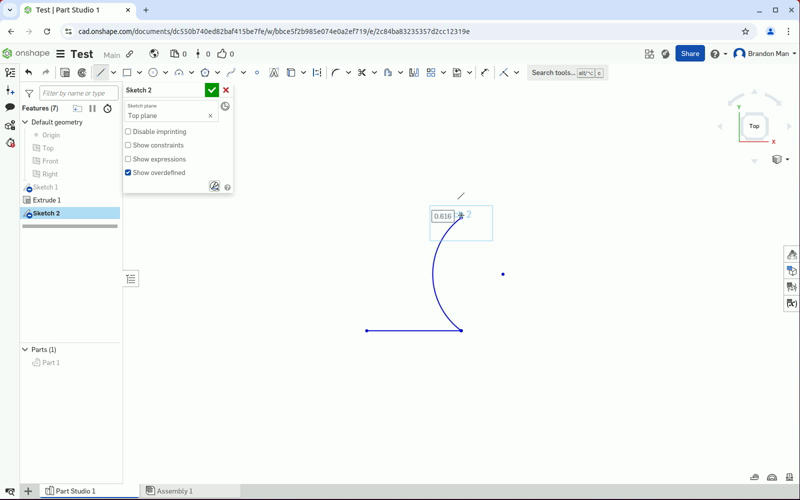
mouse_move(366, 214)
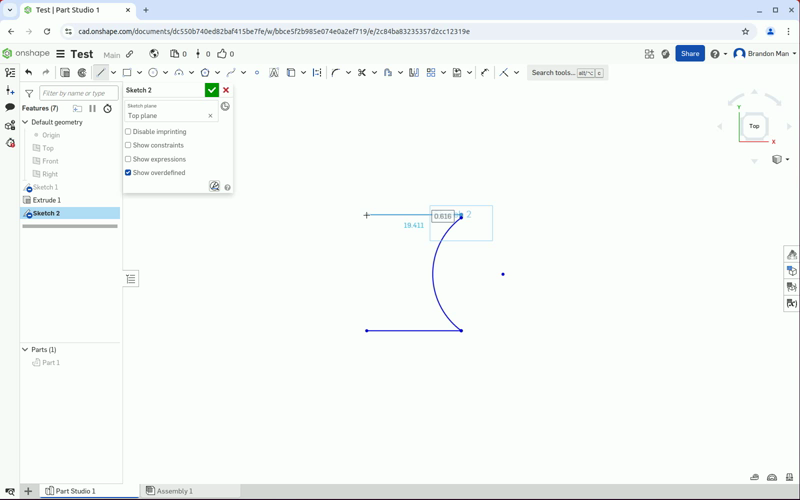
click(366, 214)
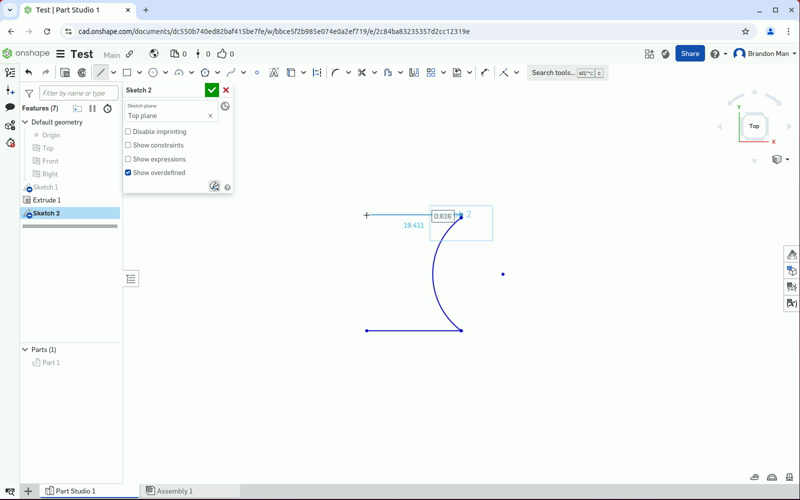
key_up(shift)
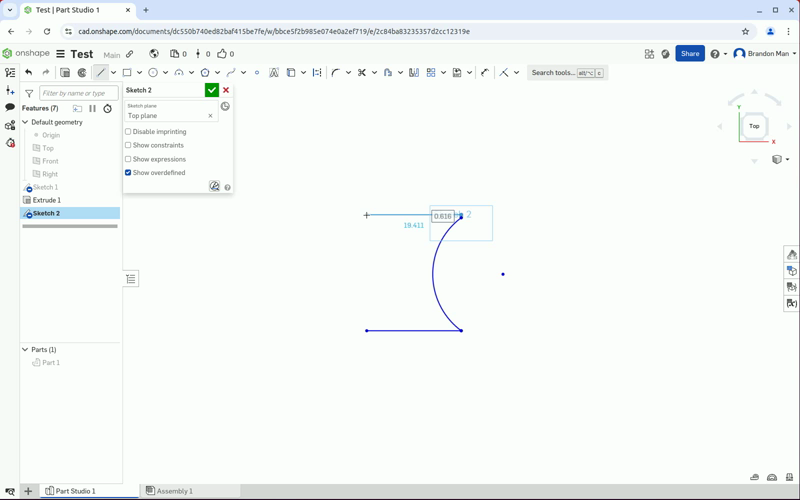
key_down(shift)
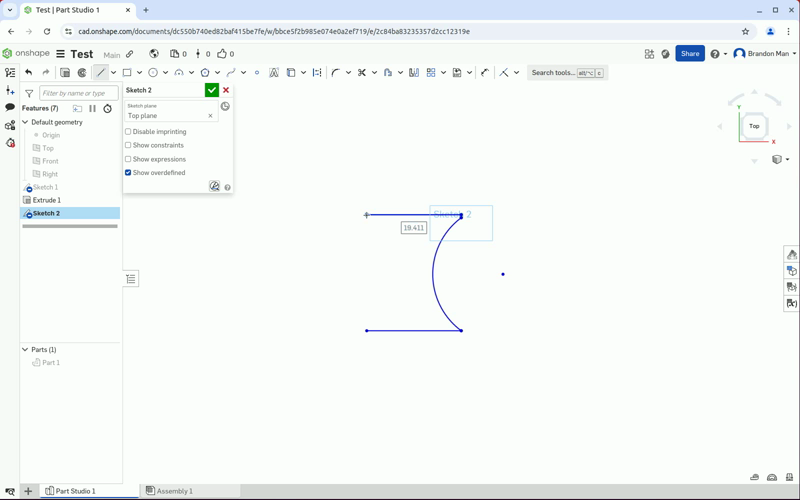
mouse_move(366, 330)
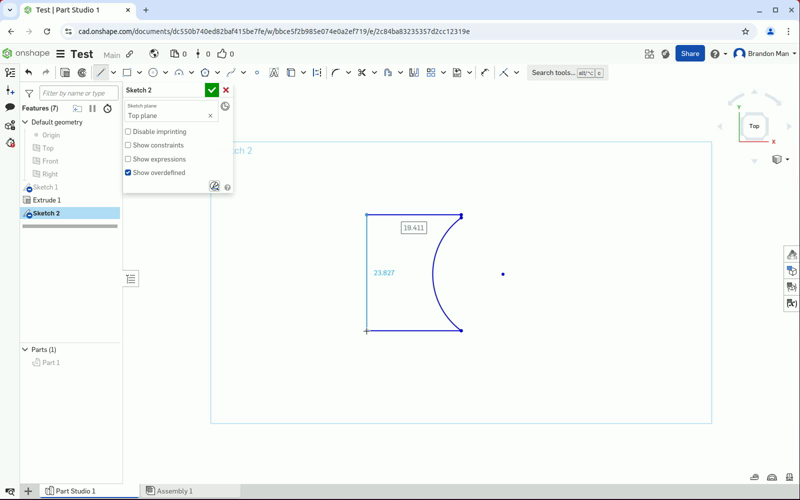
key_up(shift)
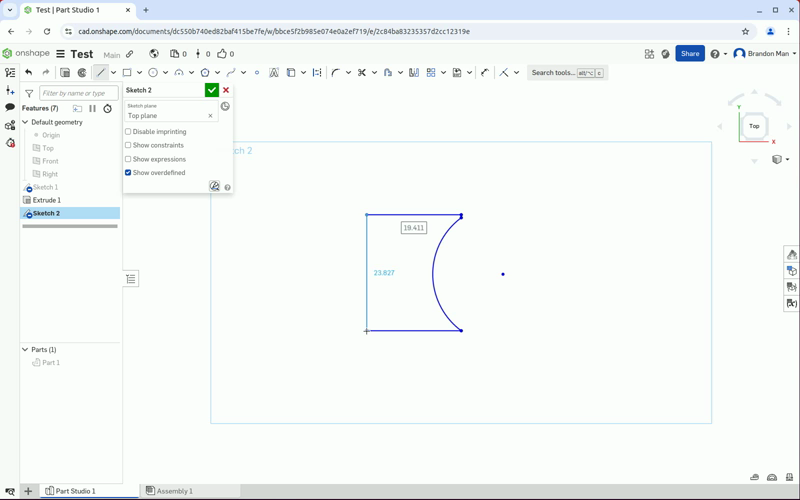
click(366, 330)
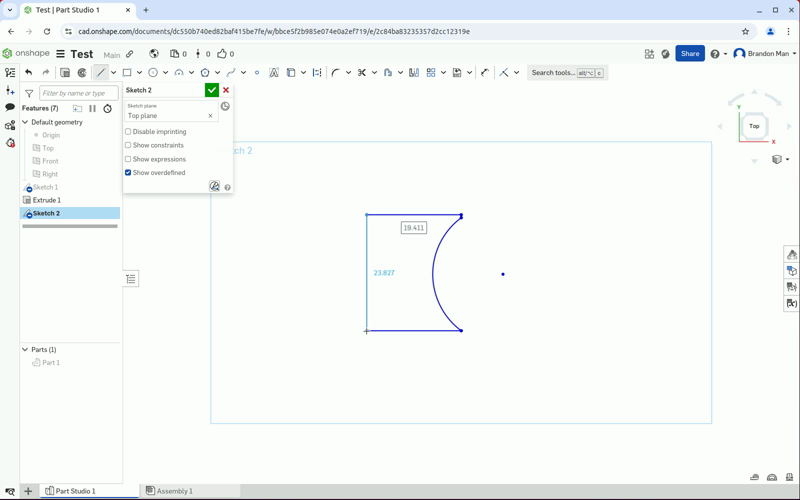
key(esc)
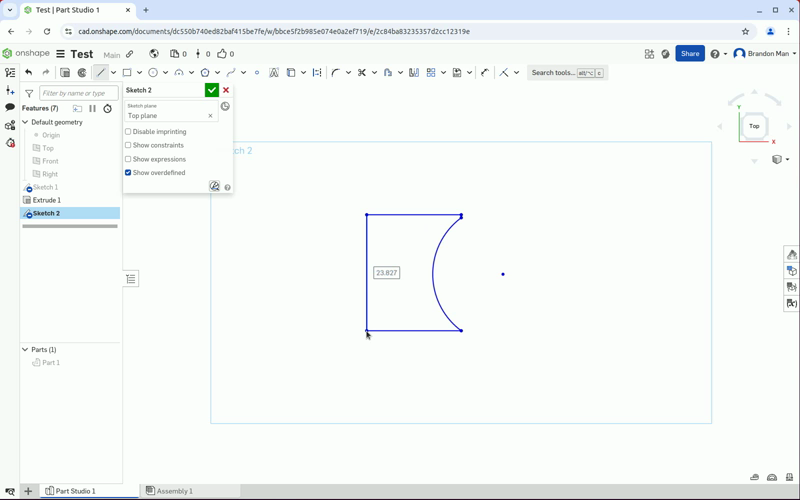
mouse_move(385, 300)
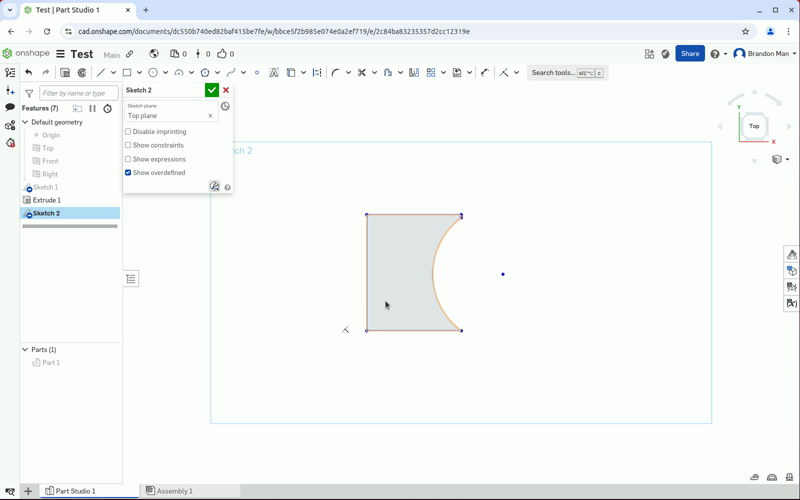
click(385, 300)
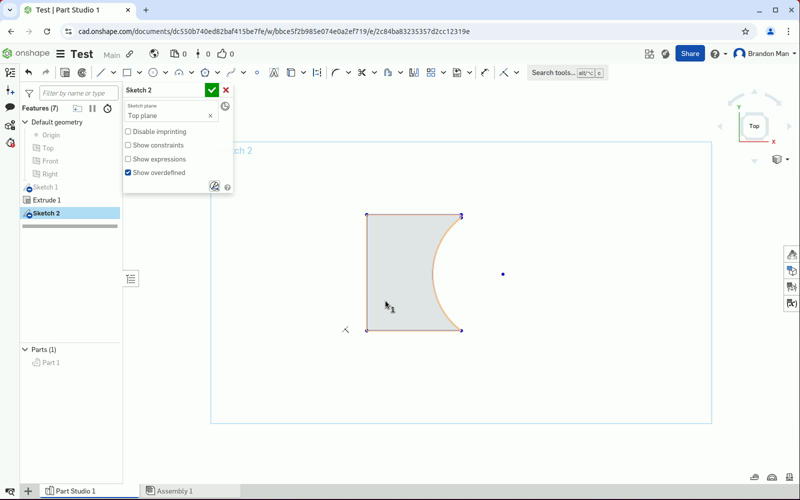
mouse_move(73, 352)
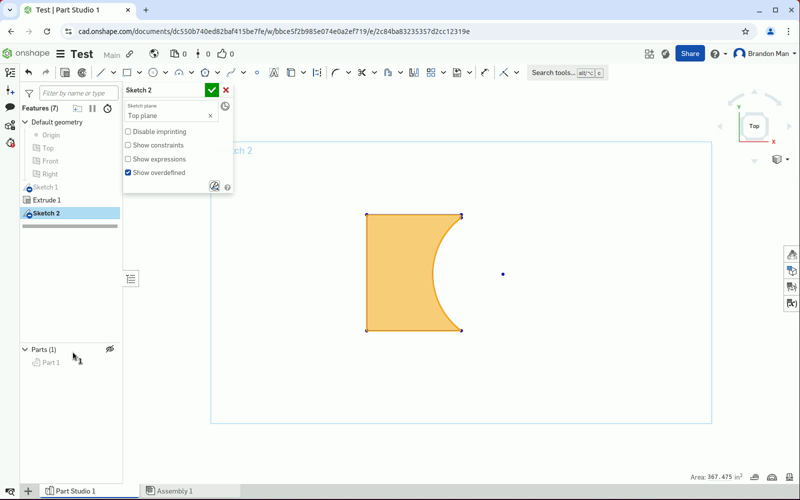
key(shift+y)
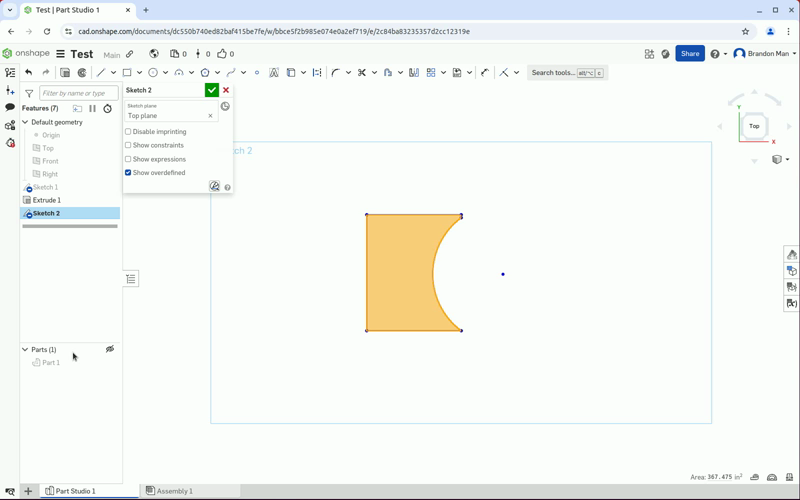
key(shift+e)
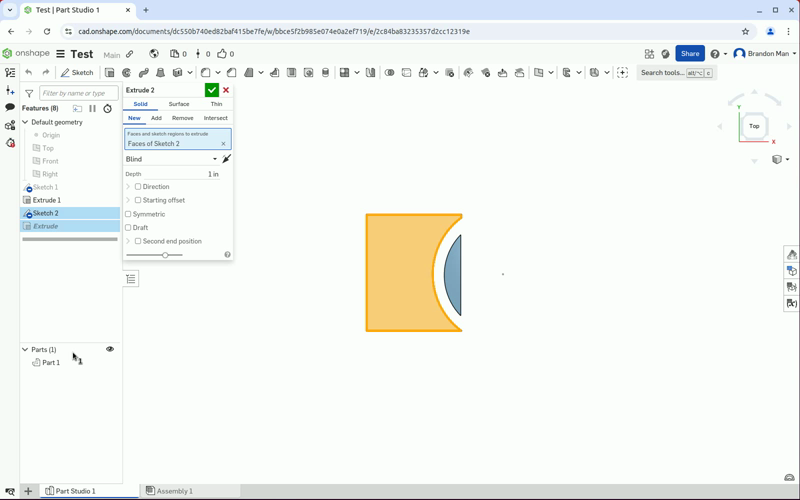
mouse_move(143, 106)
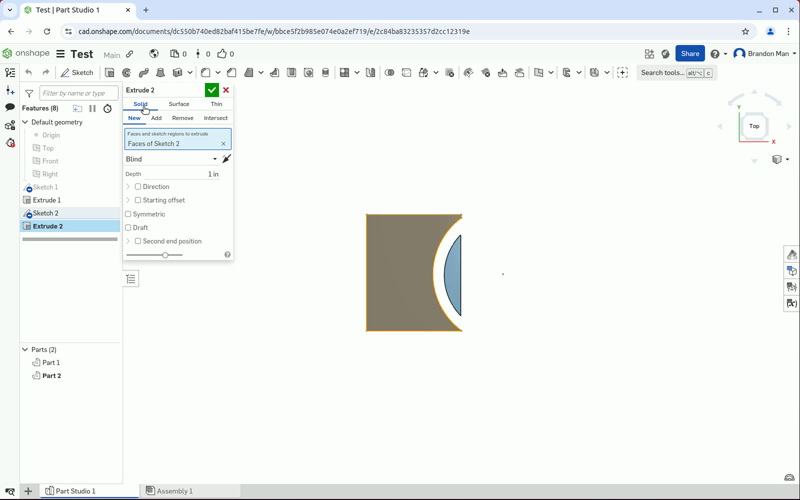
click(143, 106)
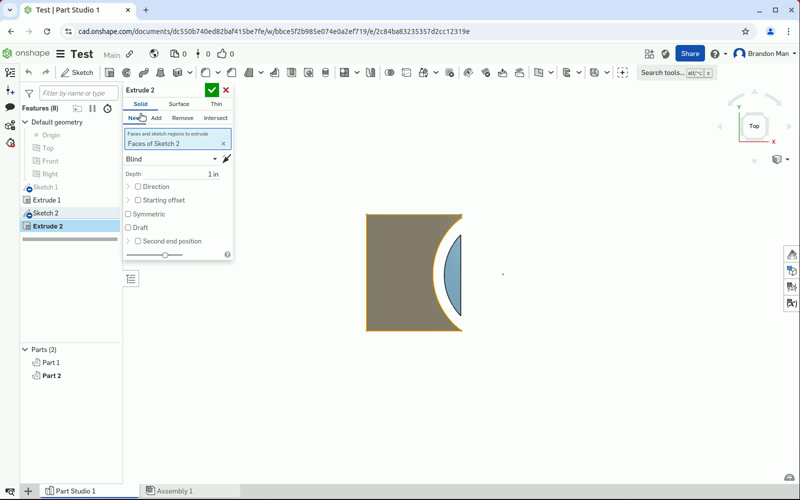
mouse_move(137, 120)
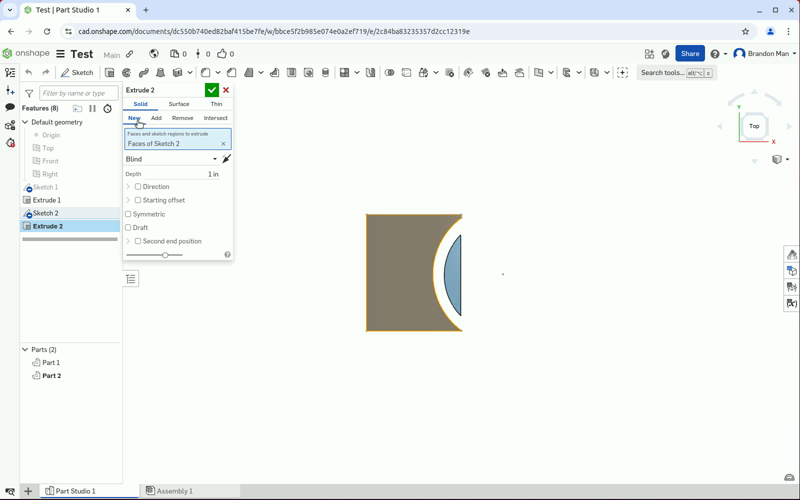
click(137, 120)
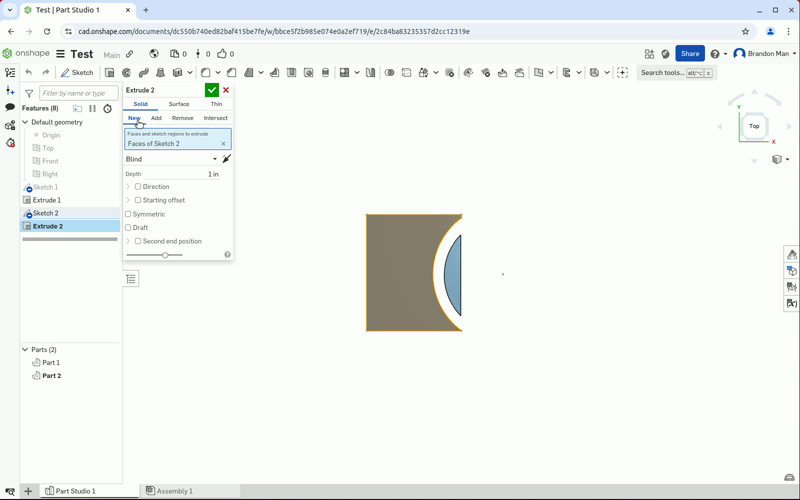
key(tab, 4)
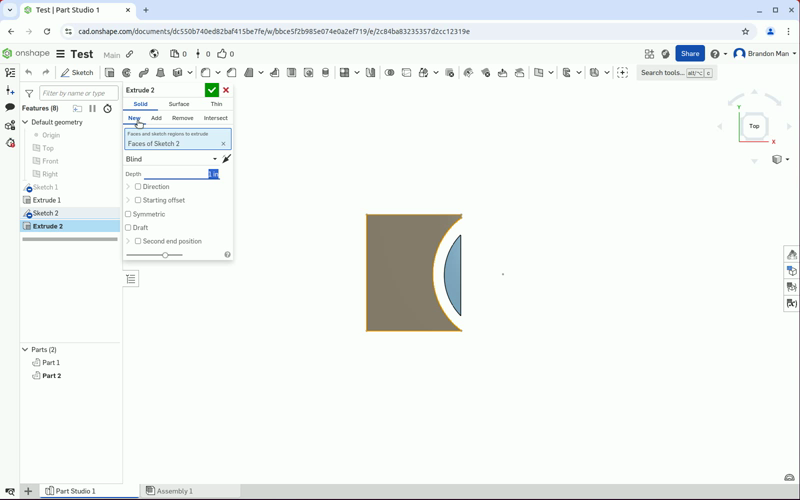
text(6.499)
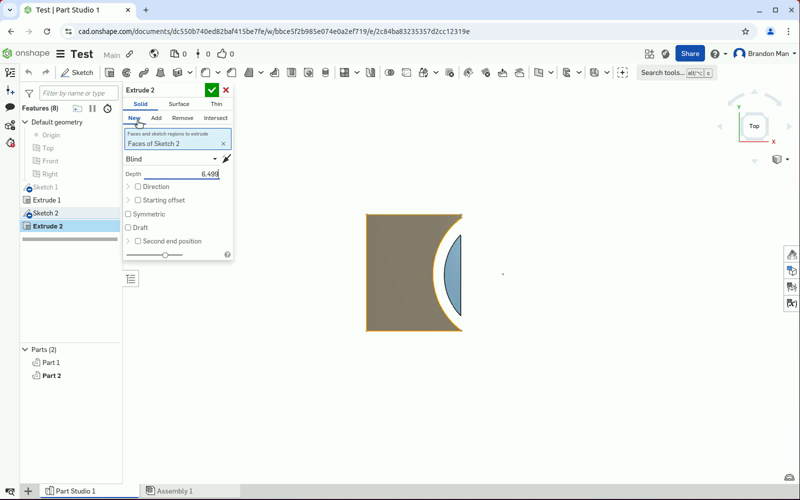
key(enter)
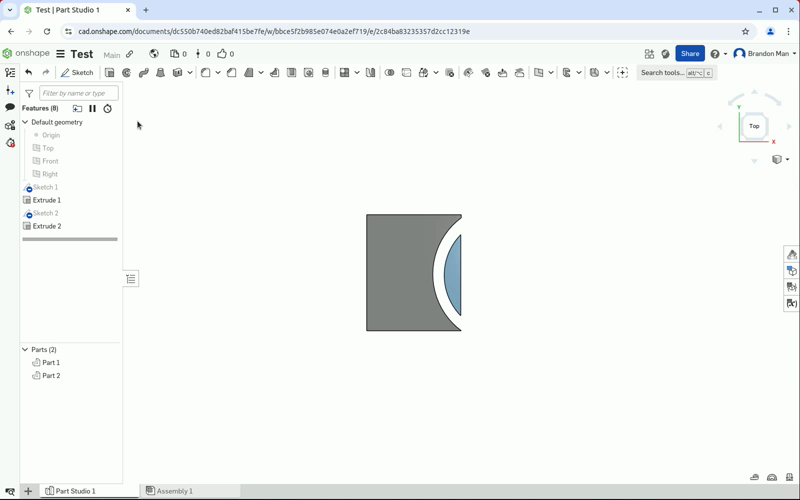
key(shift+h)
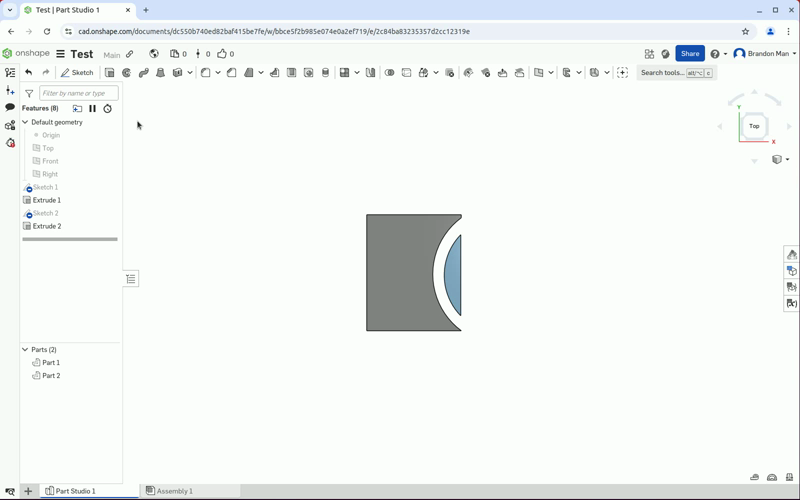
key(shift+h)
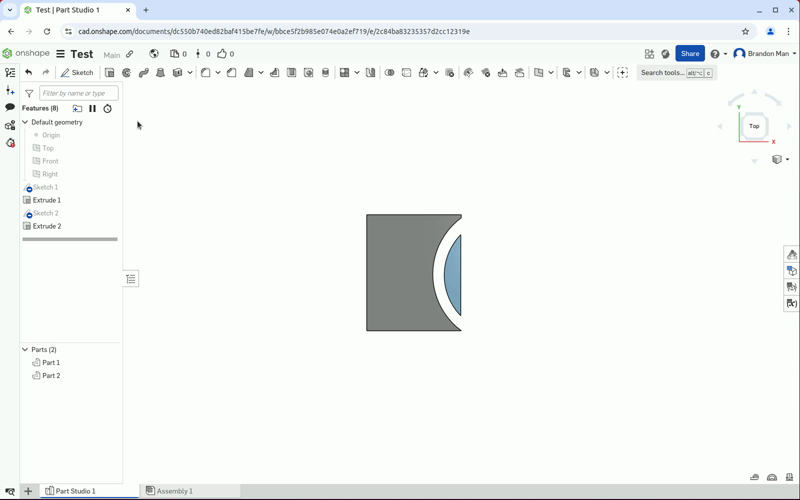
mouse_move(73, 189)
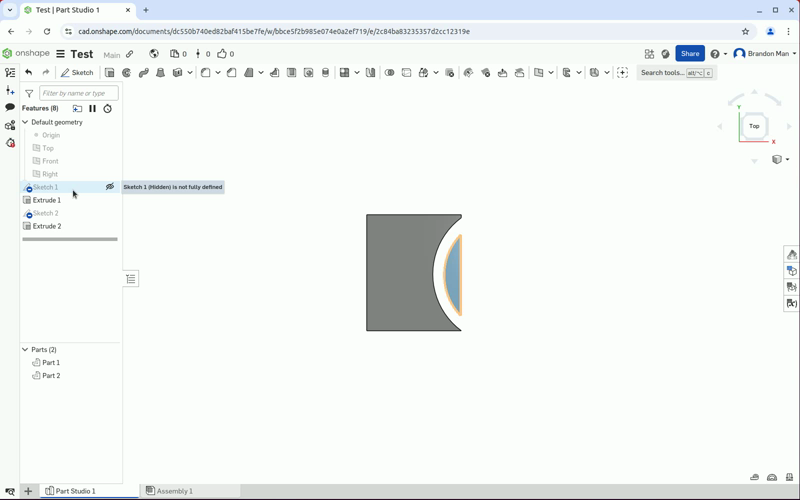
click(73, 189)
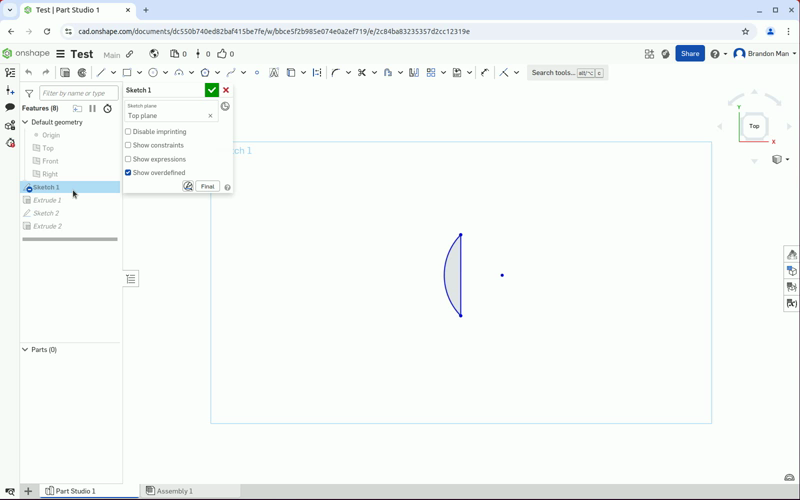
mouse_move(229, 92)
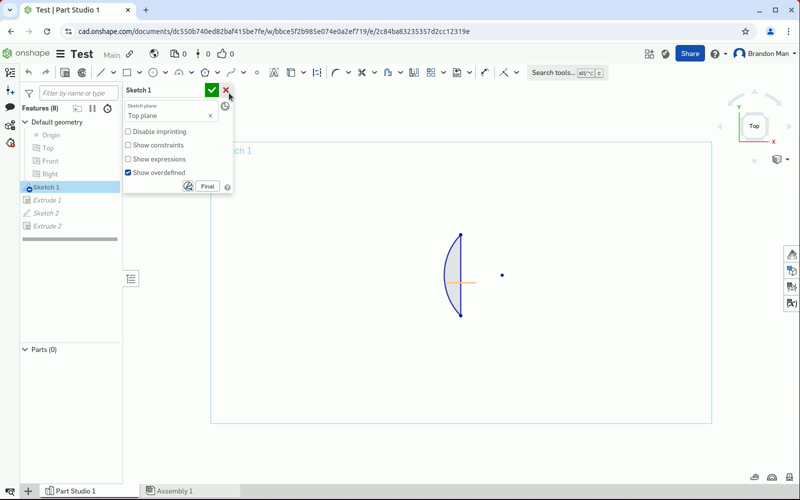
click(229, 92)
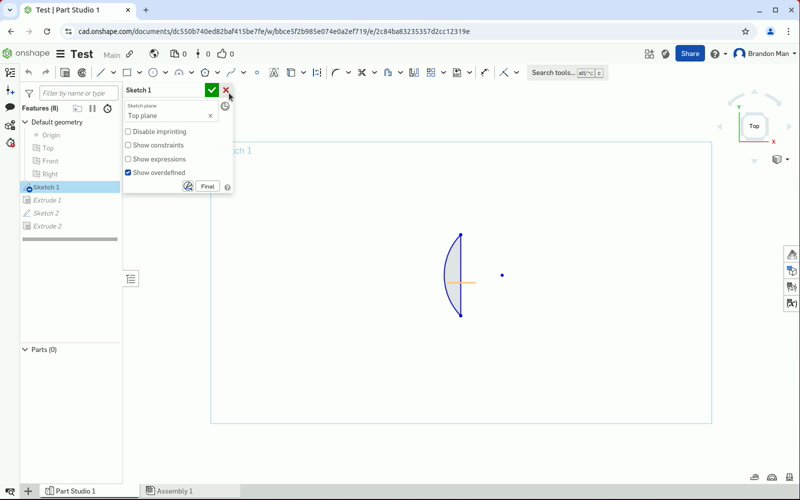
key(shift+s)
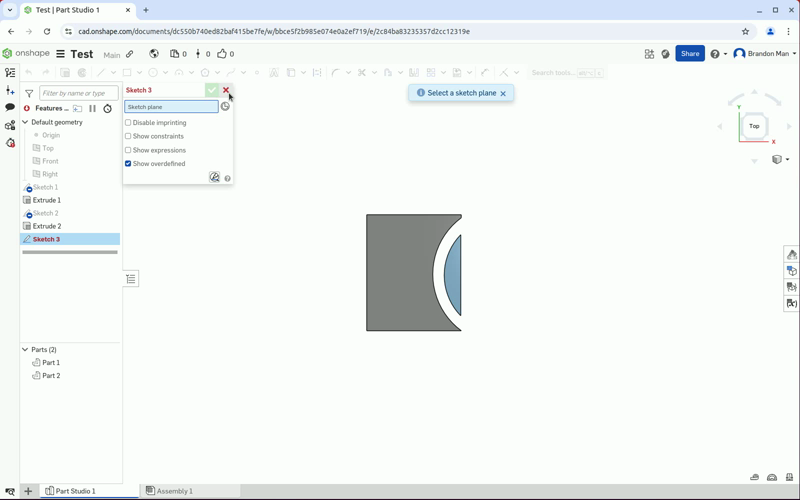
mouse_move(73, 150)
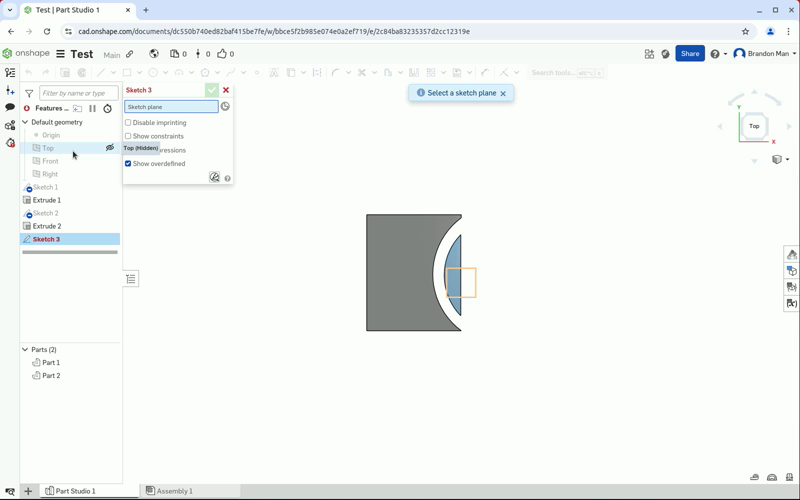
click(73, 150)
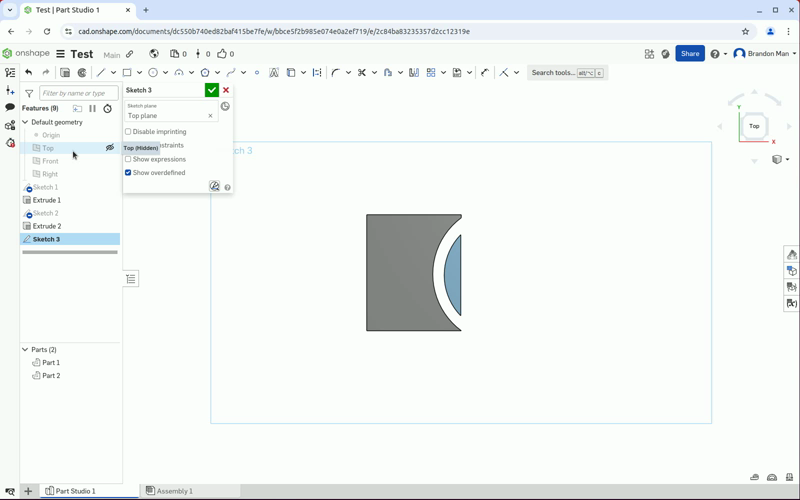
mouse_move(73, 352)
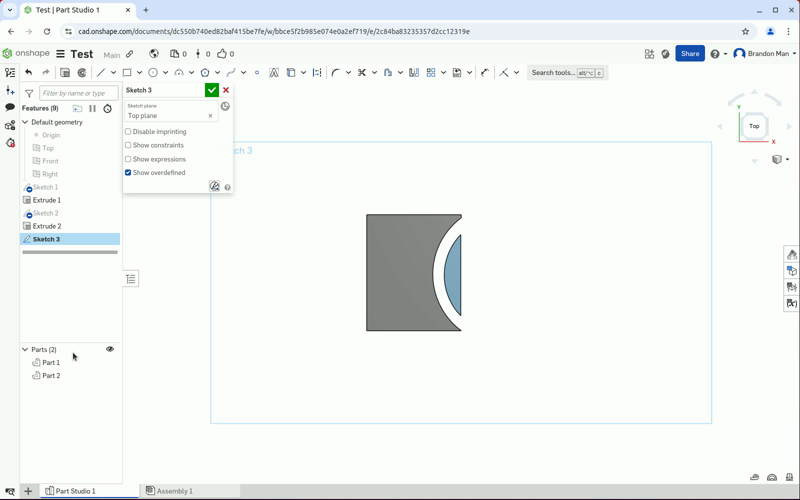
key(y)
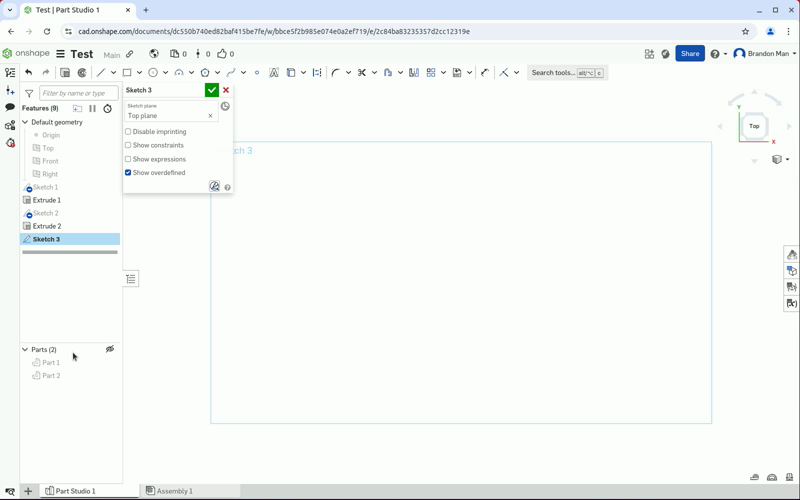
key(a)
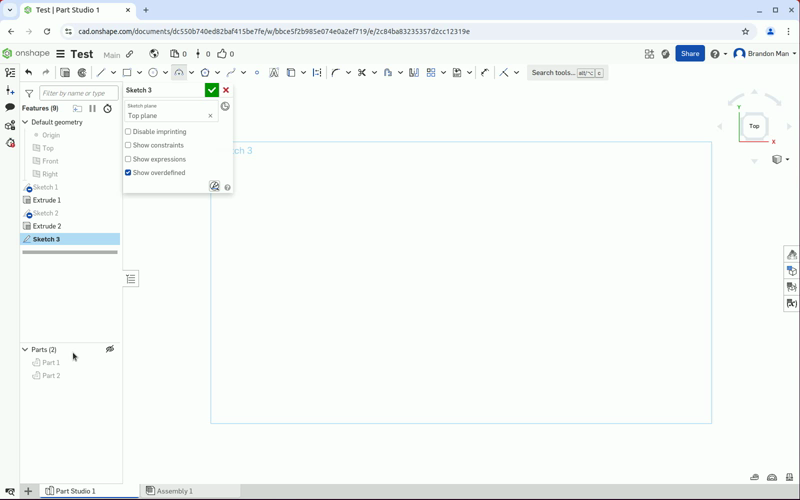
key_down(shift)
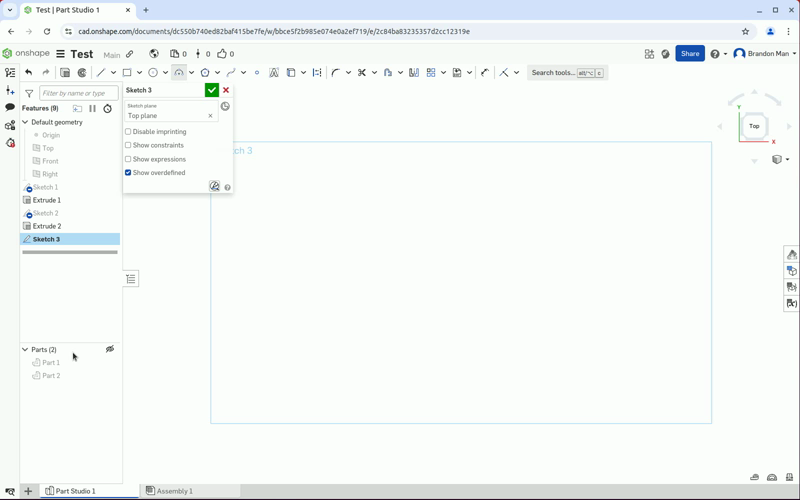
mouse_move(460, 330)
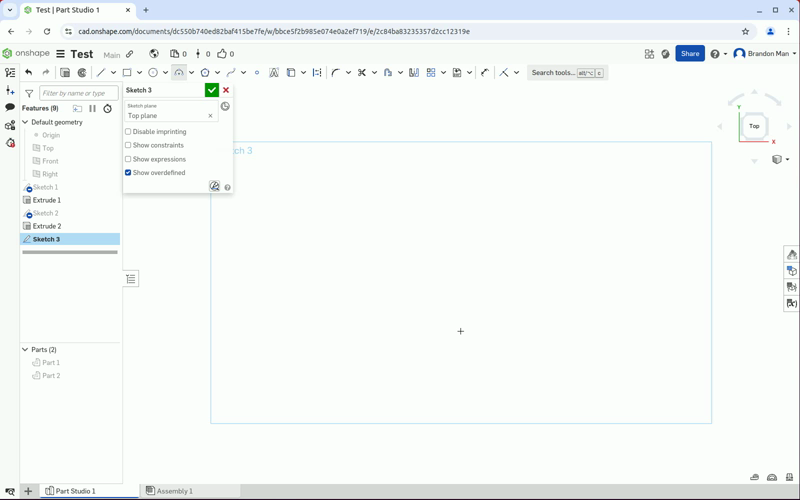
click(460, 330)
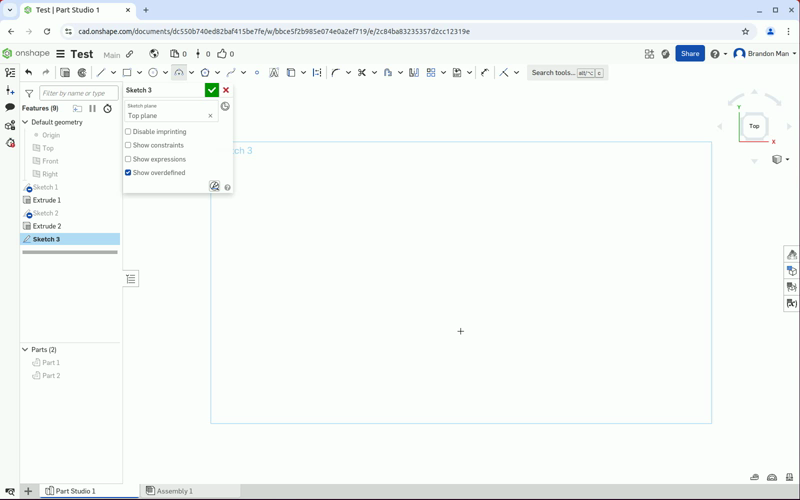
key_up(shift)
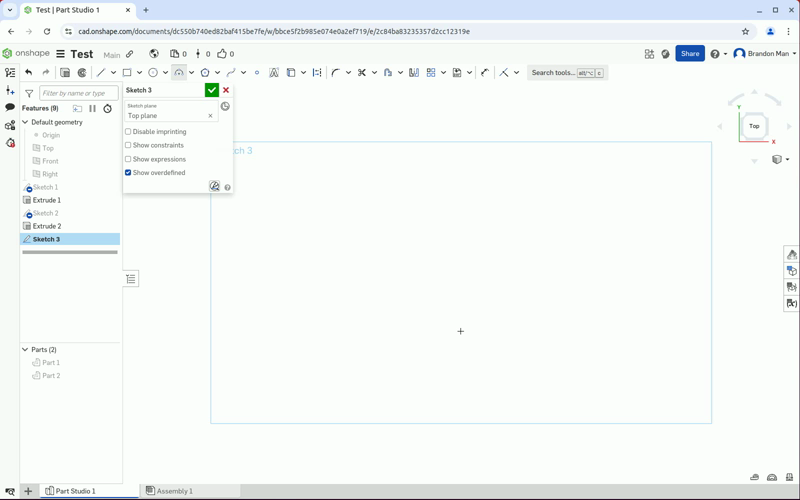
key_down(shift)
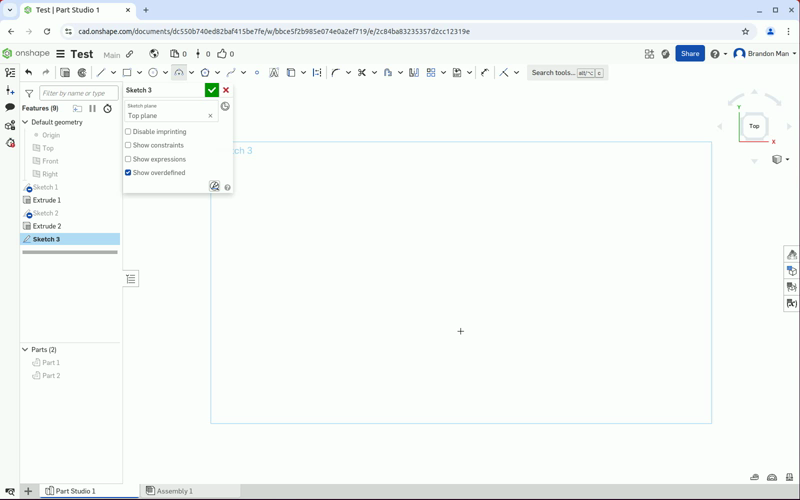
mouse_move(460, 217)
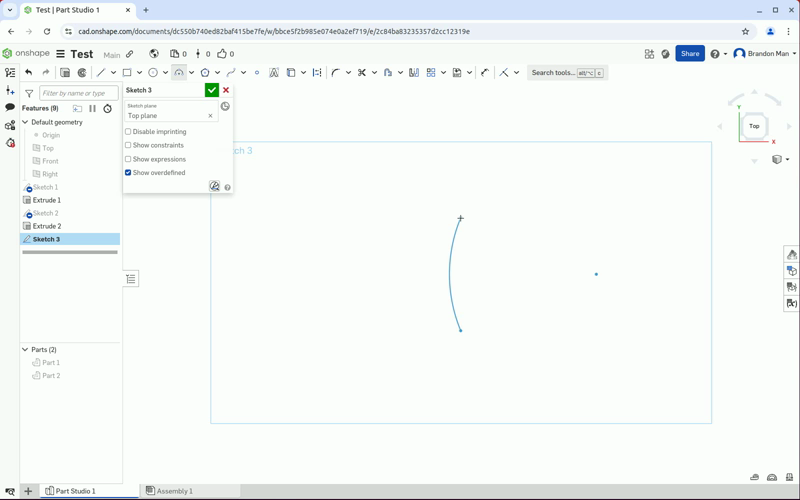
click(460, 217)
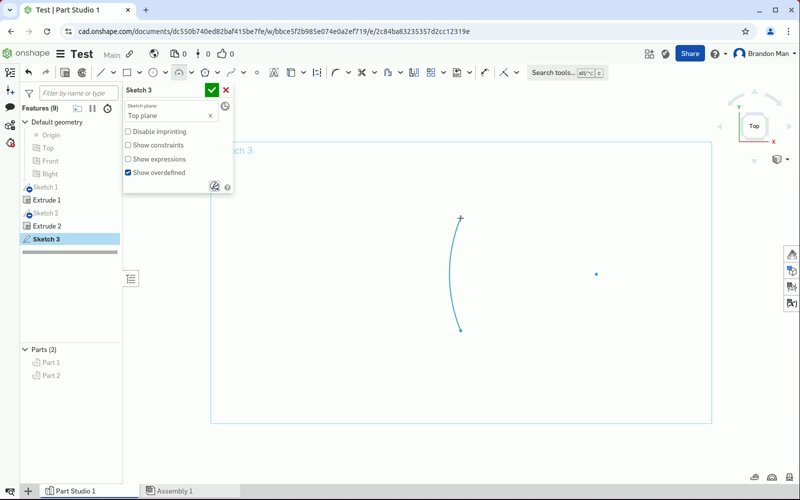
mouse_move(573, 274)
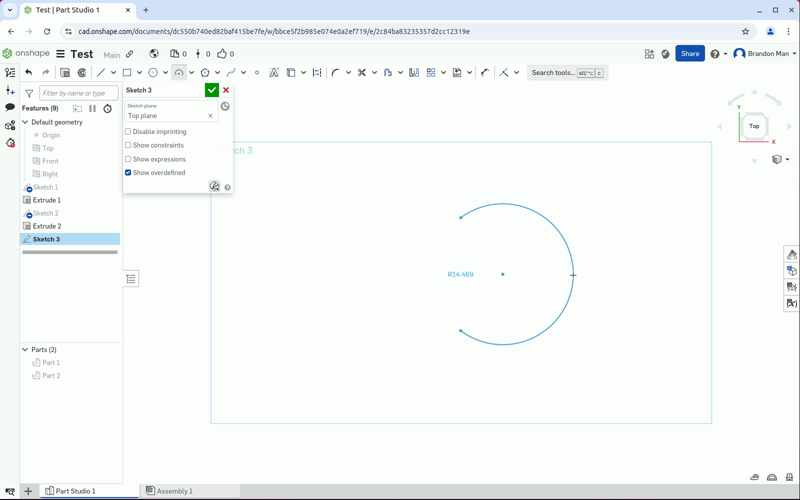
click(573, 274)
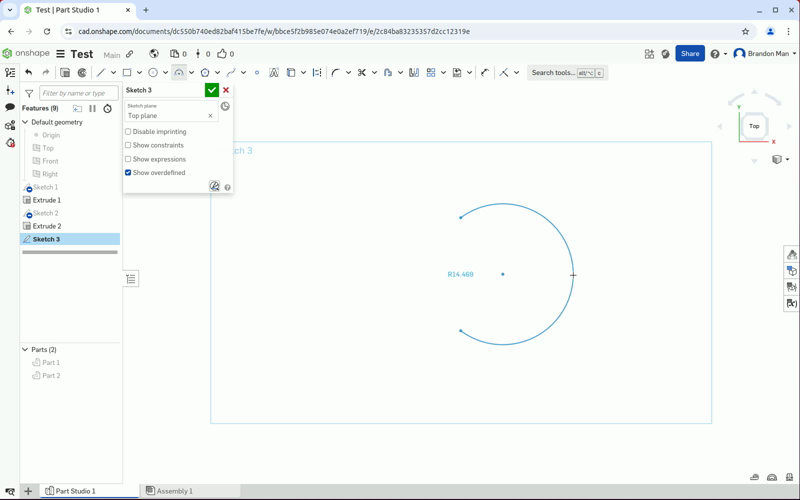
key_up(shift)
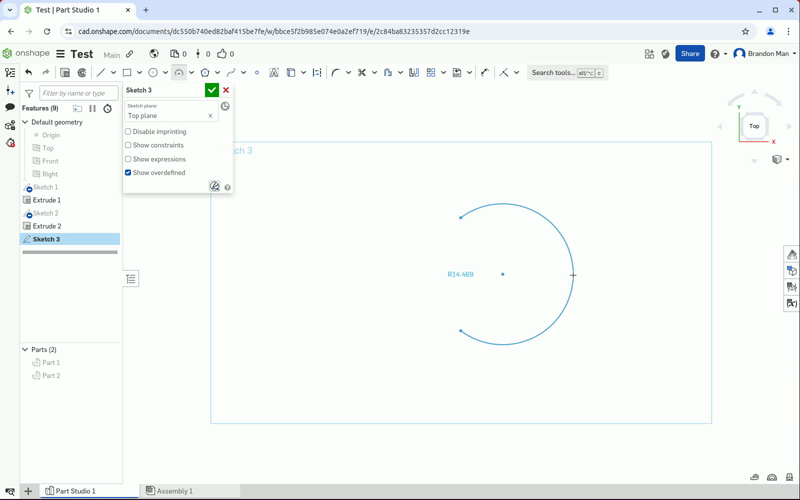
key(esc)
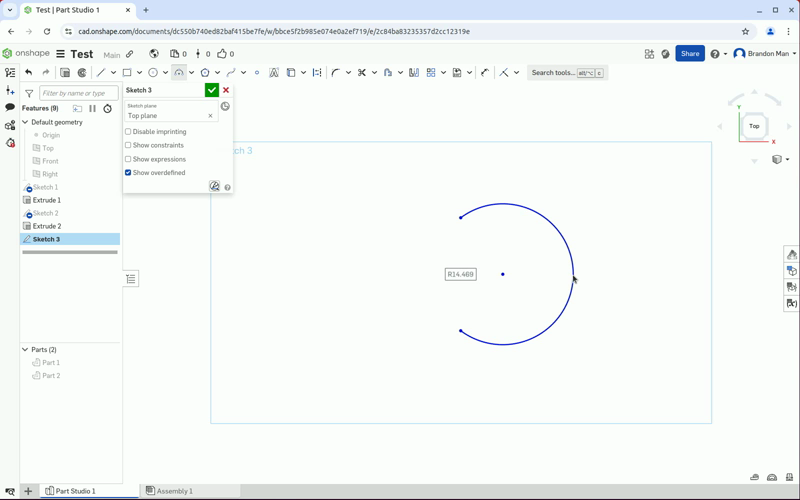
key(l)
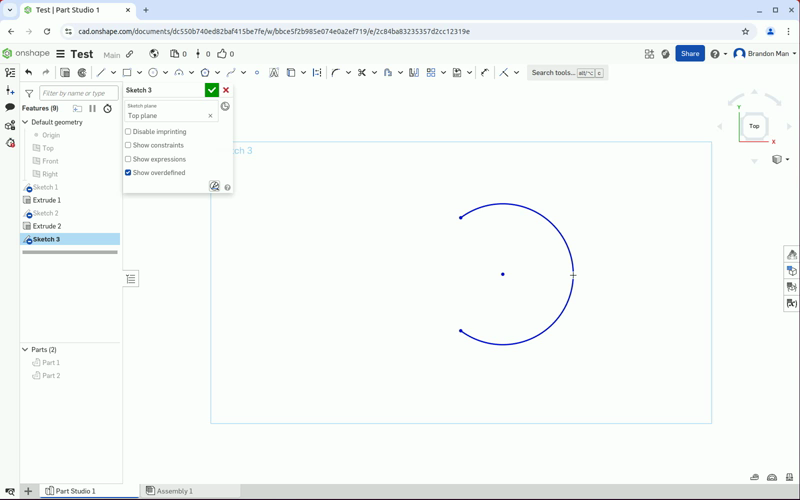
mouse_move(460, 217)
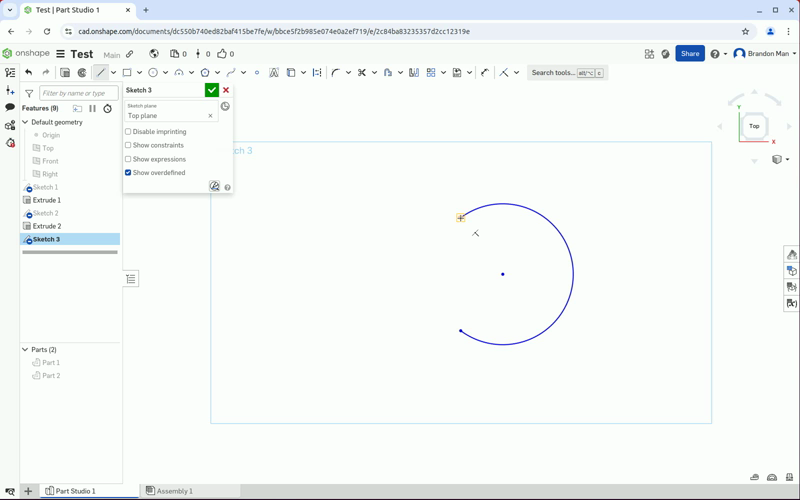
click(460, 217)
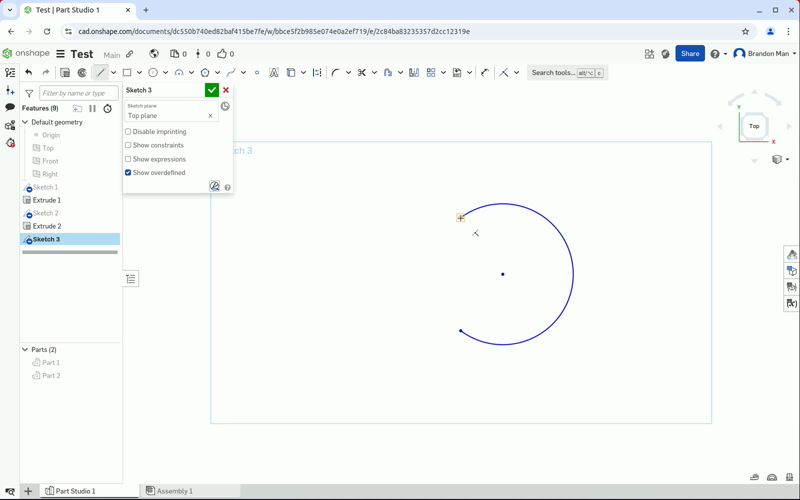
key_down(shift)
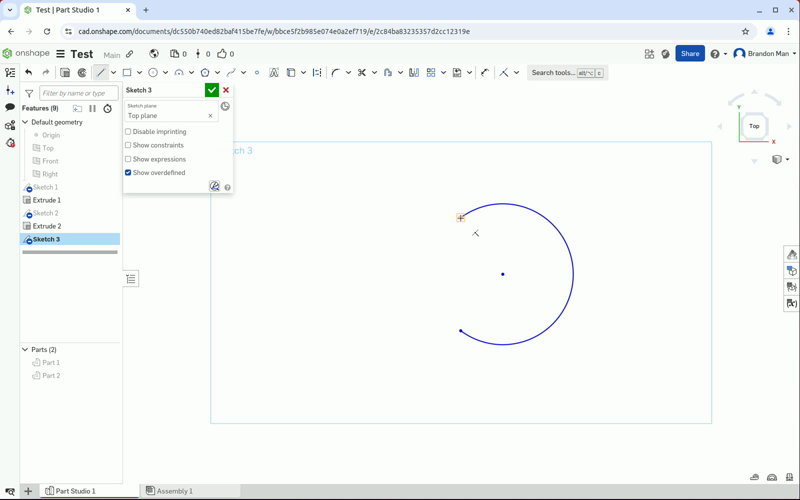
mouse_move(490, 217)
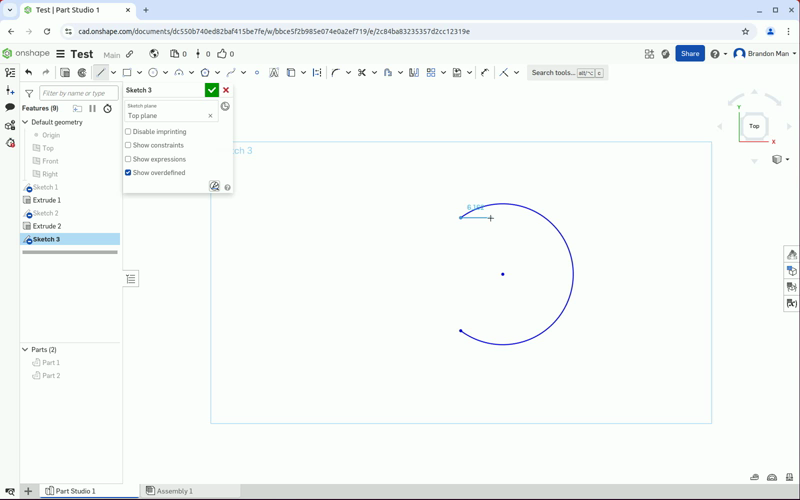
mouse_move(460, 233)
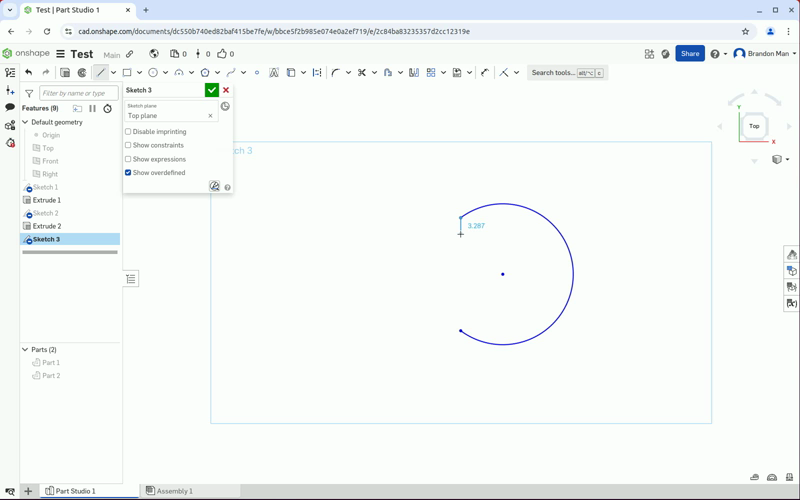
click(460, 233)
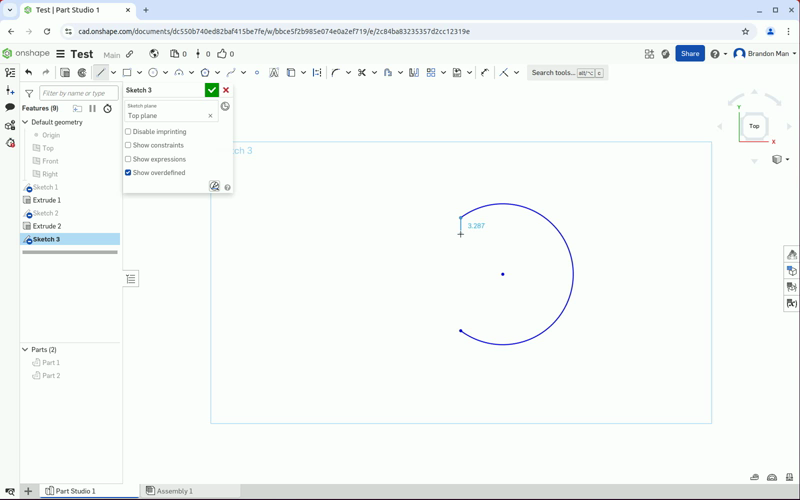
key_up(shift)
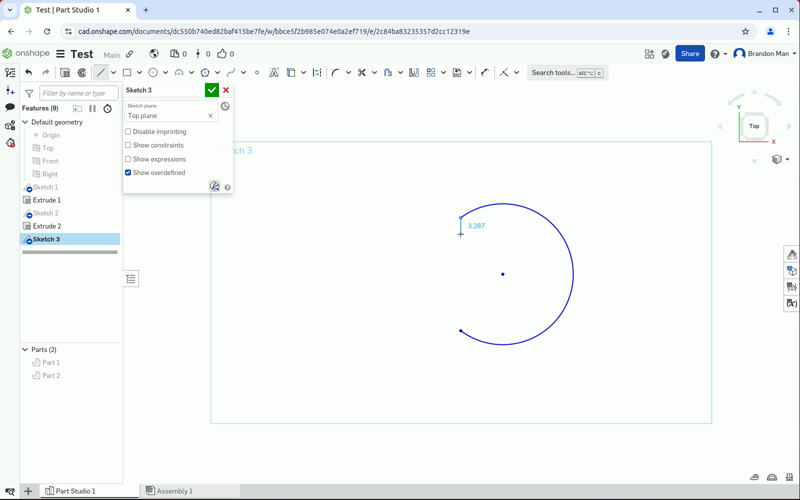
key(esc)
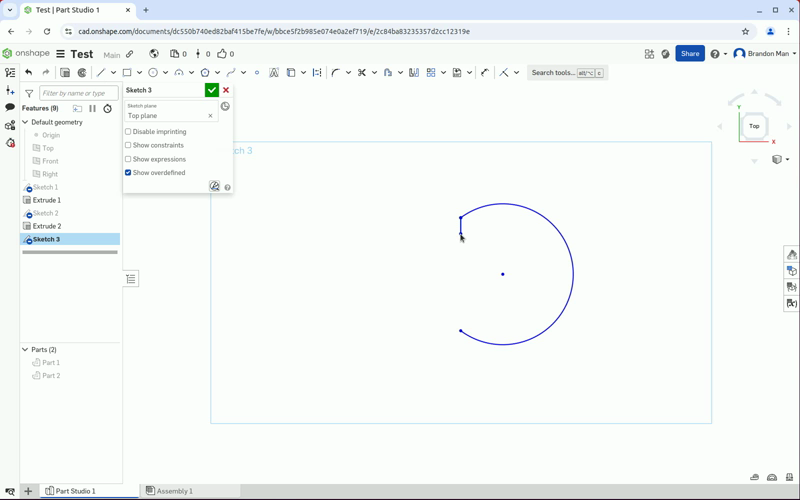
key(a)
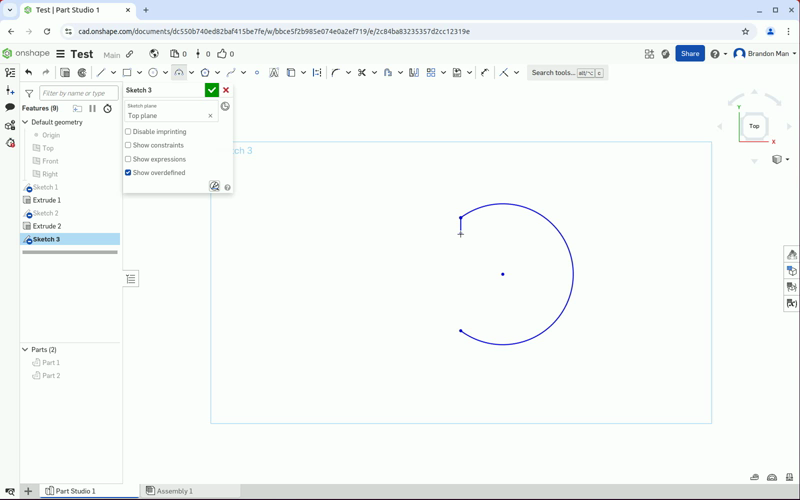
mouse_move(460, 233)
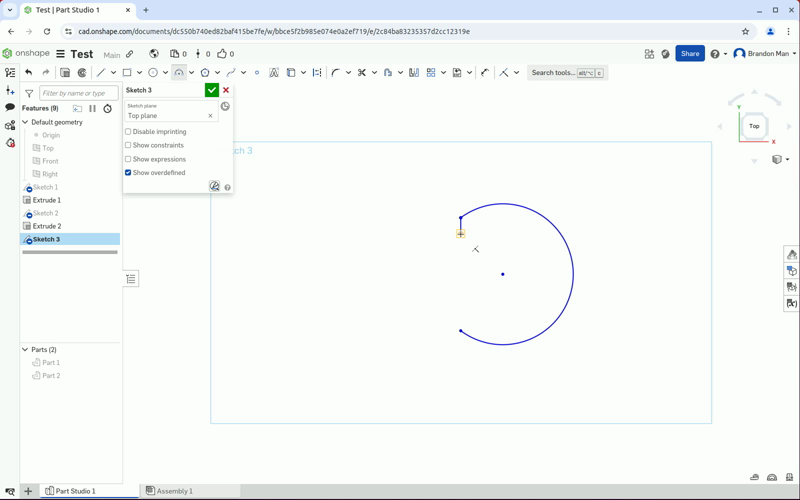
click(460, 233)
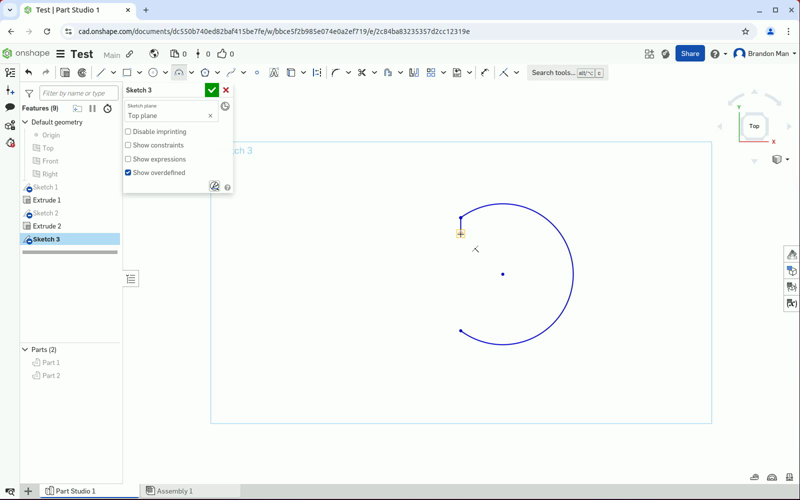
key_down(shift)
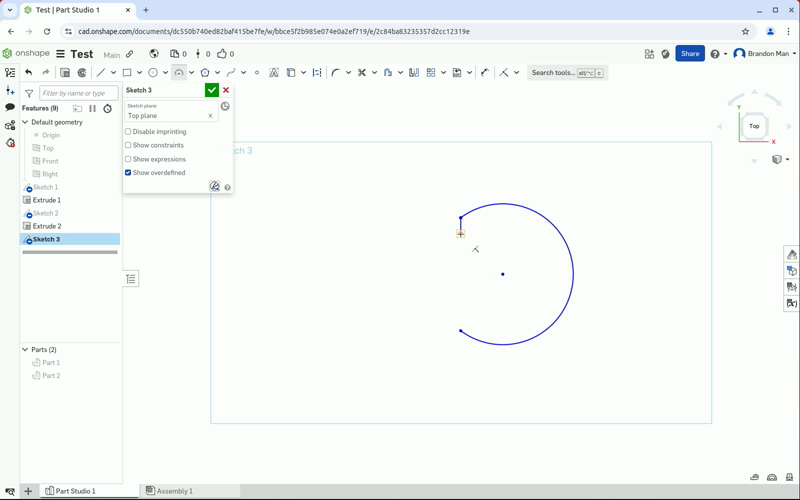
mouse_move(460, 315)
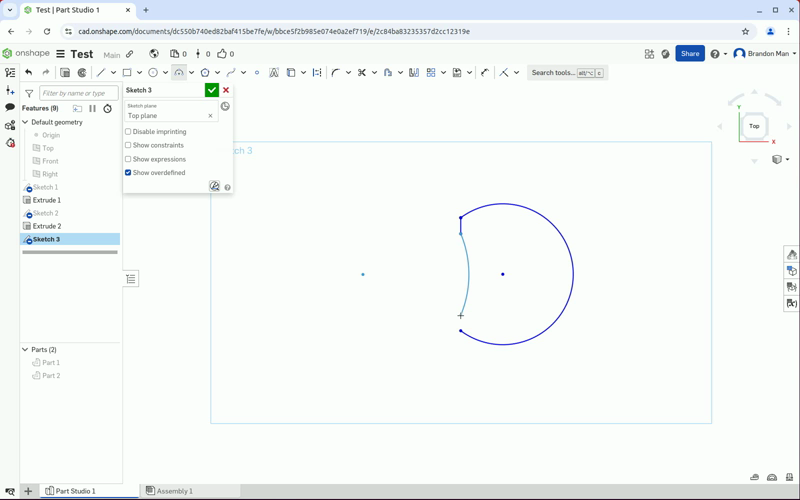
click(460, 315)
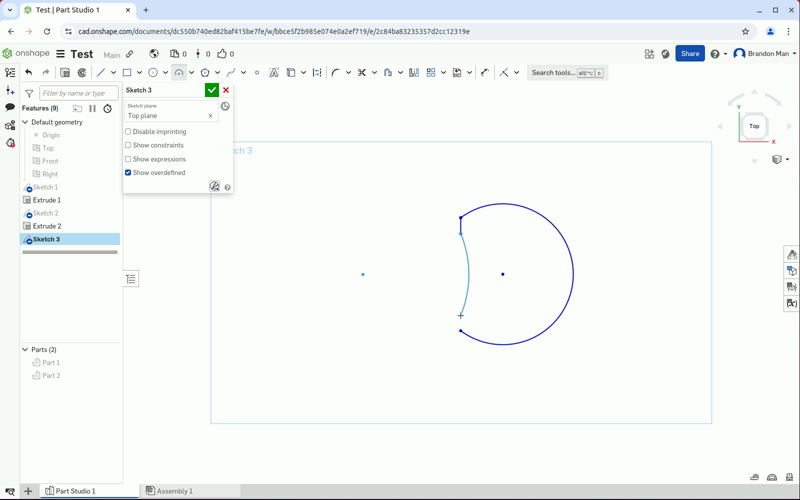
mouse_move(560, 274)
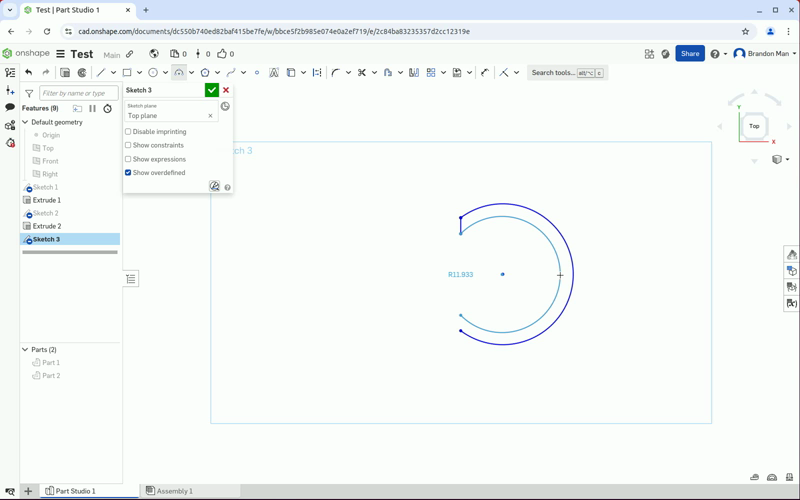
click(560, 274)
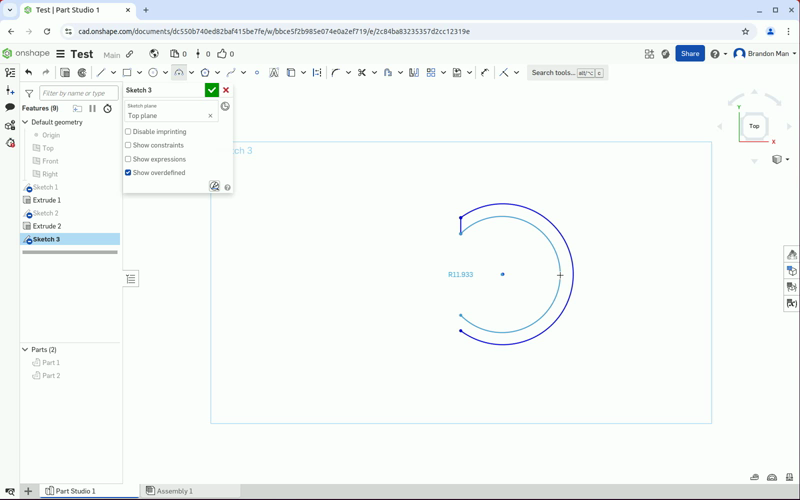
key_up(shift)
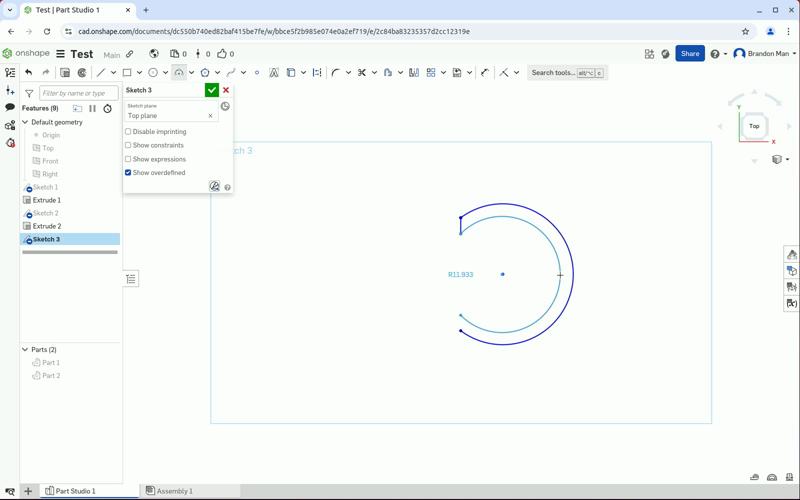
key(esc)
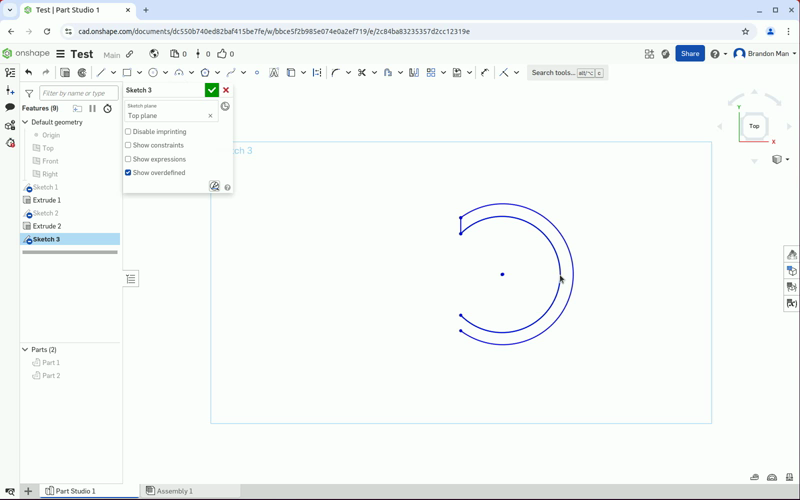
key(l)
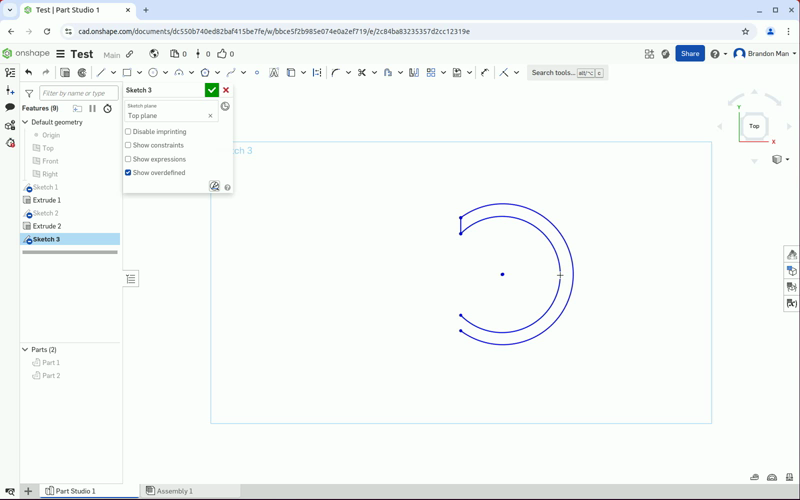
mouse_move(460, 315)
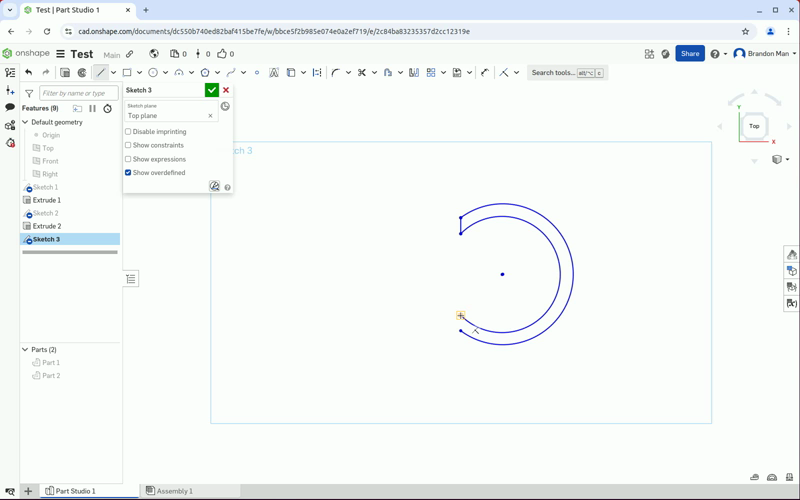
click(460, 315)
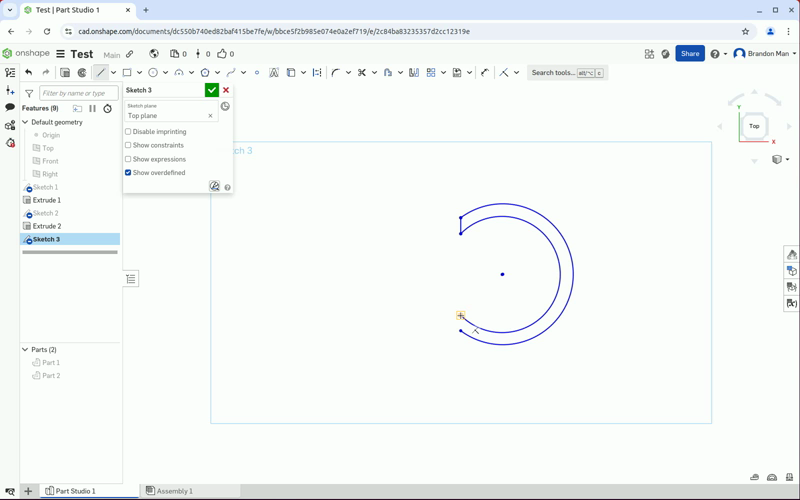
mouse_move(490, 315)
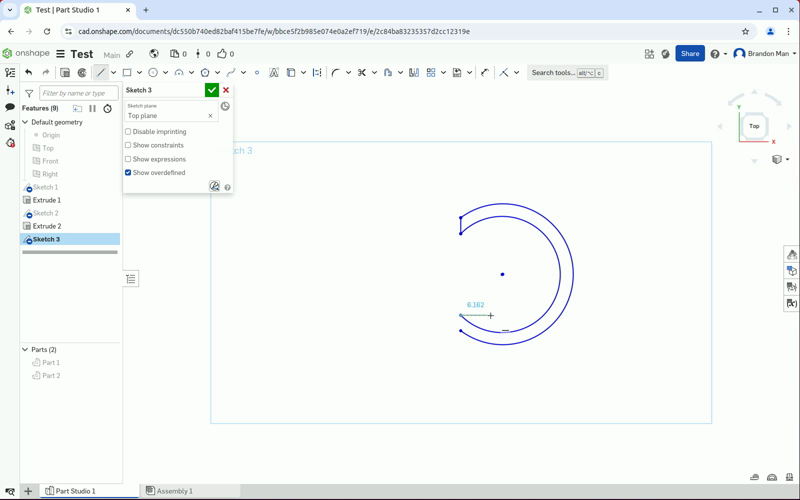
key_down(shift)
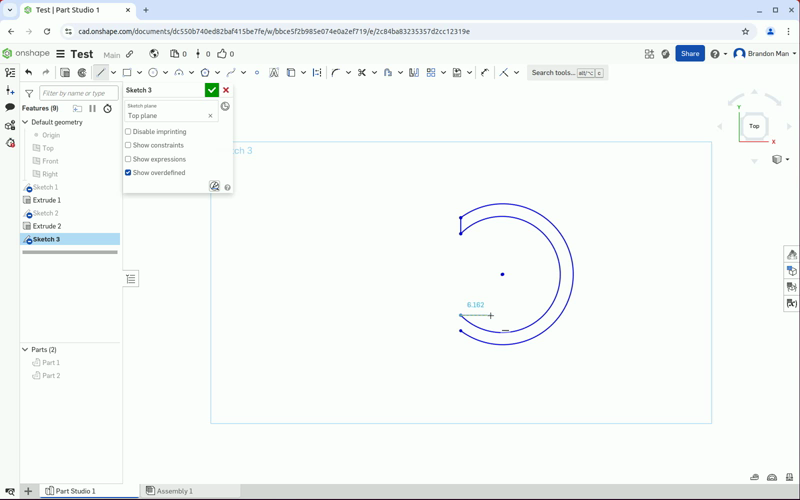
mouse_move(460, 330)
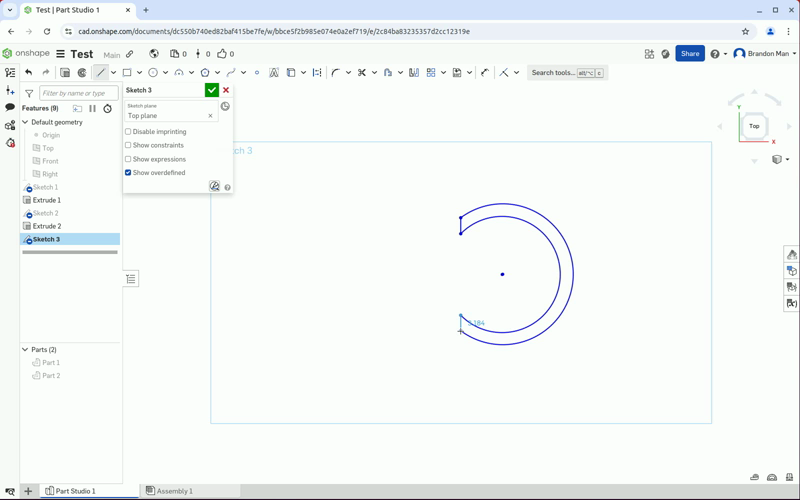
key_up(shift)
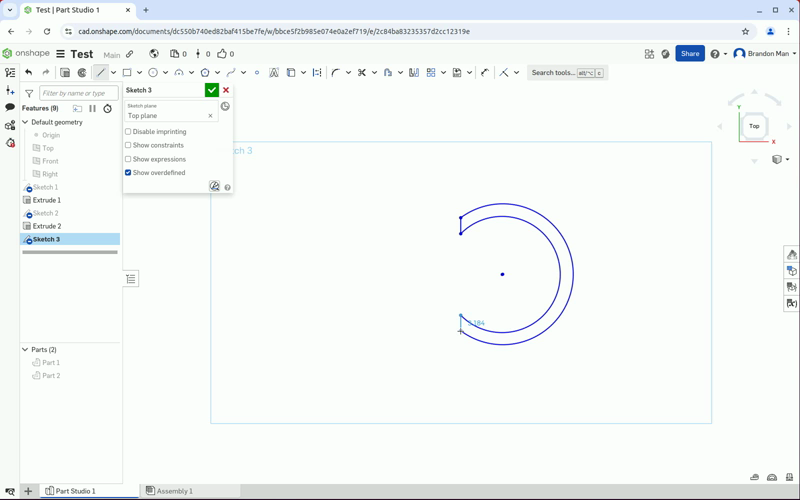
click(460, 330)
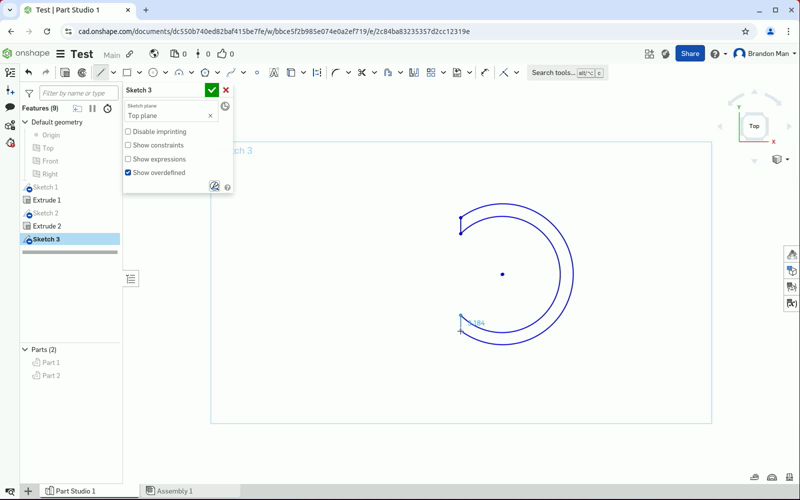
key(esc)
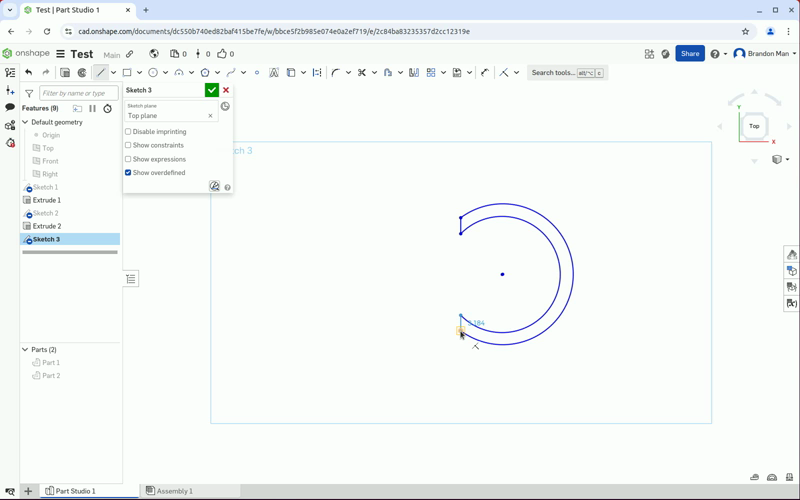
mouse_move(473, 329)
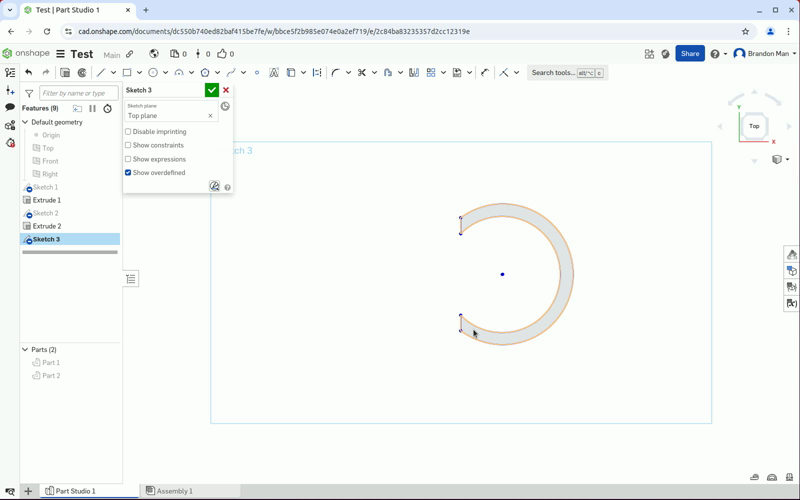
click(473, 329)
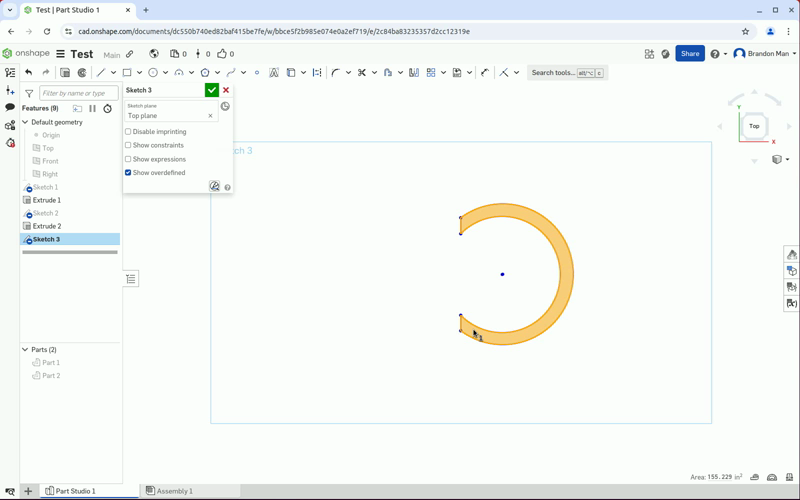
mouse_move(73, 352)
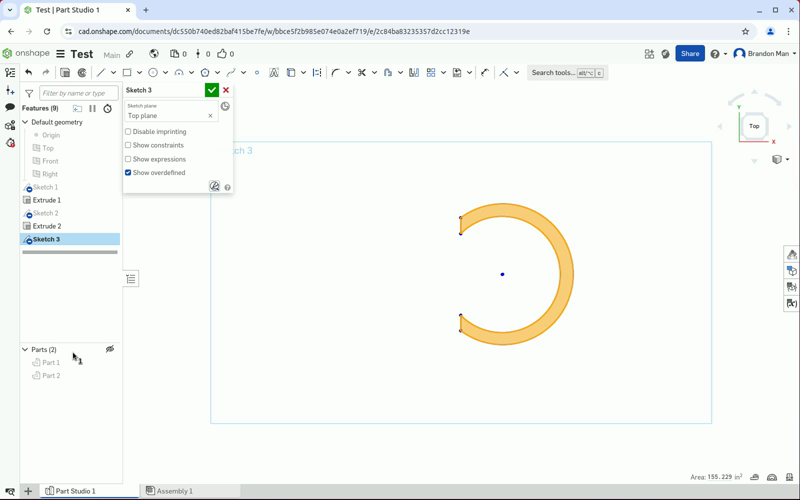
key(shift+y)
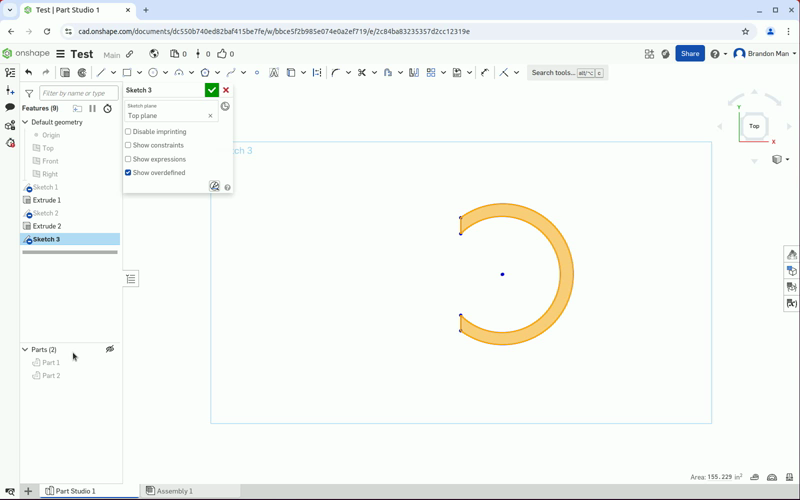
key(shift+e)
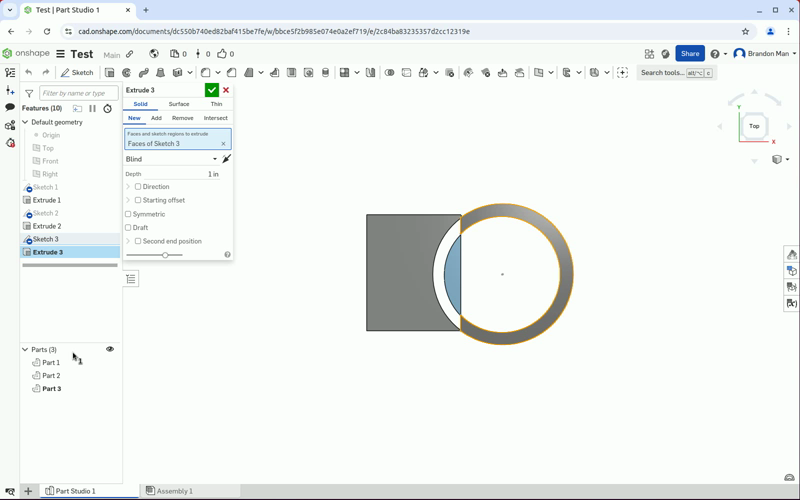
mouse_move(143, 106)
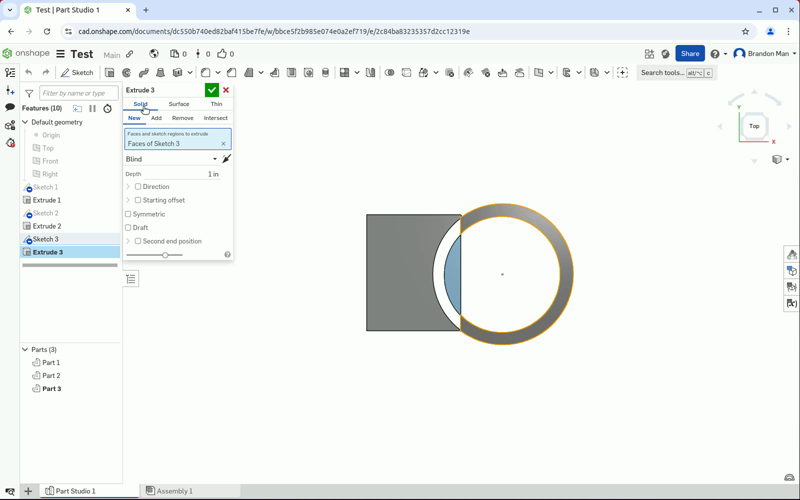
click(143, 106)
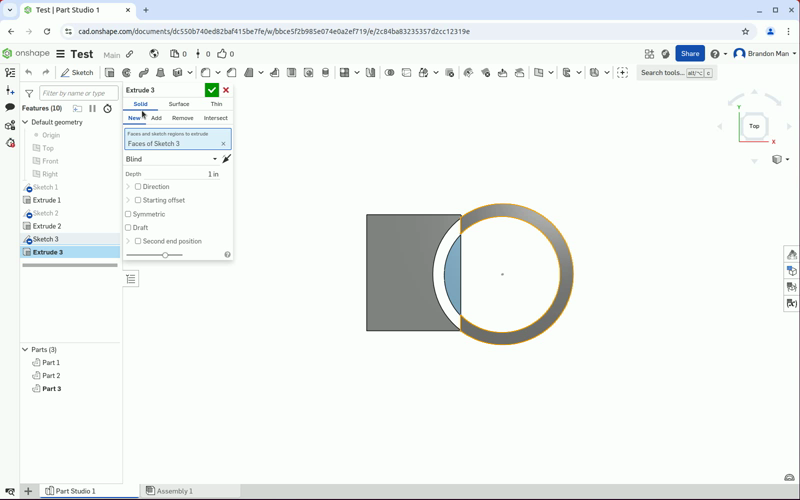
mouse_move(137, 120)
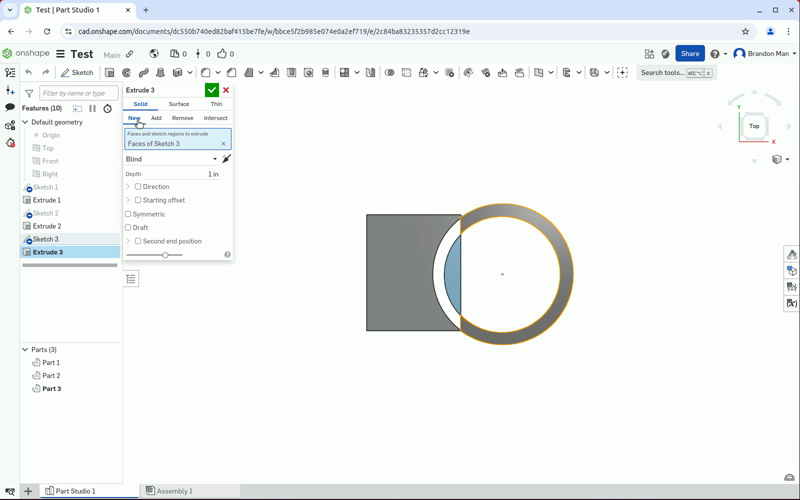
click(137, 120)
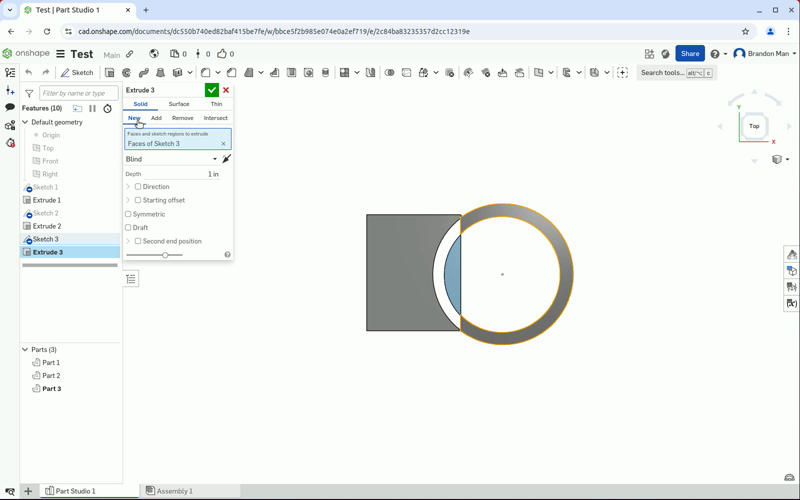
key(tab, 4)
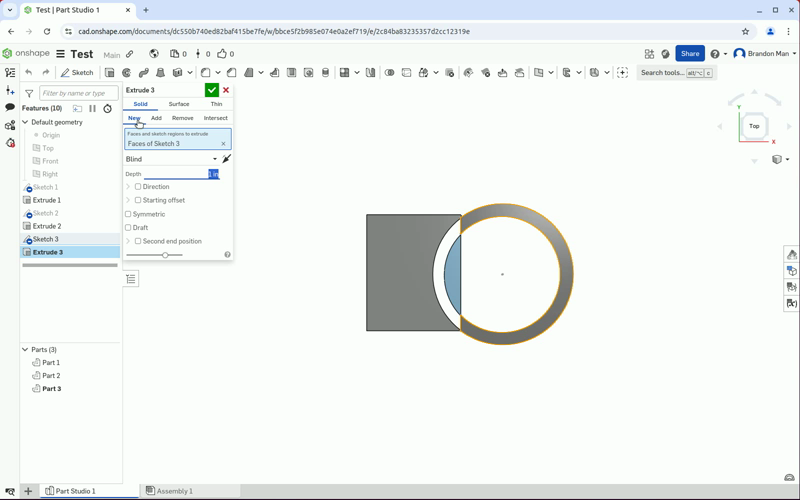
text(19.257)
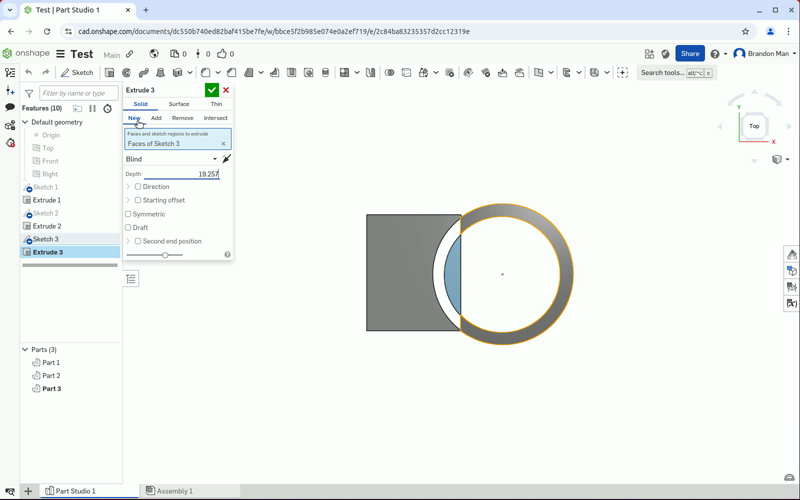
key(enter)
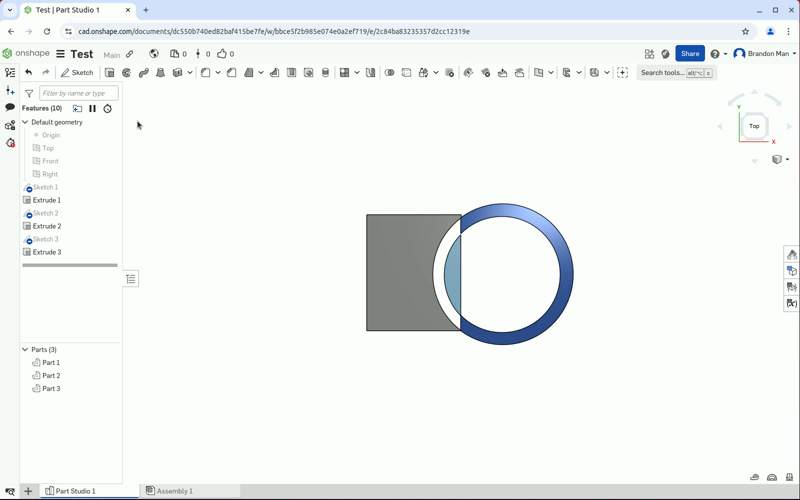
key(shift+h)
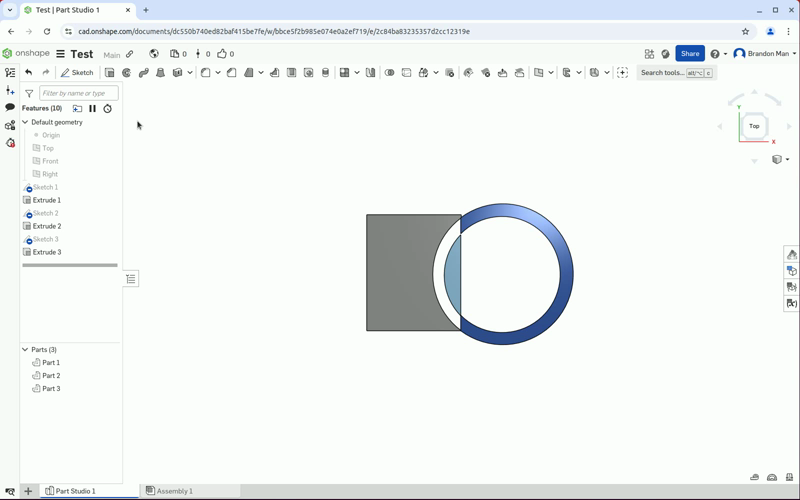
key(shift+h)
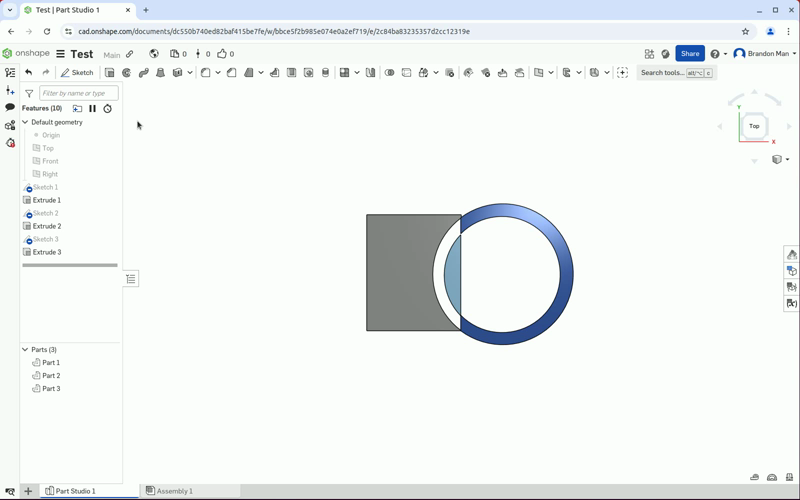
mouse_move(73, 189)
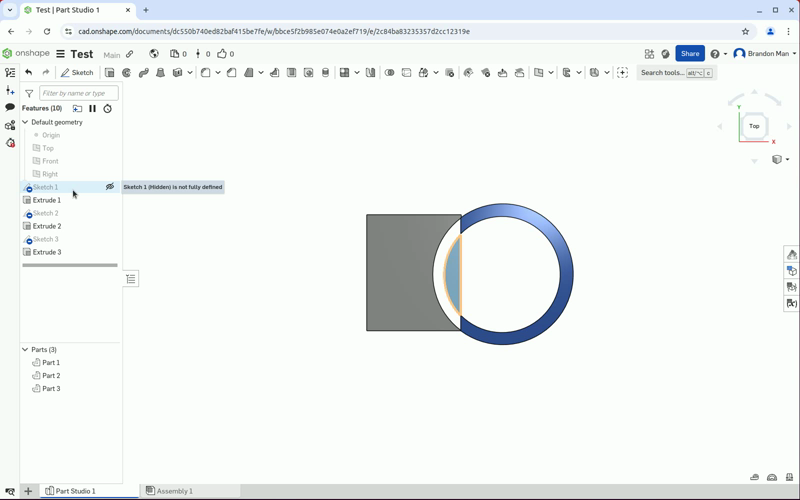
click(73, 189)
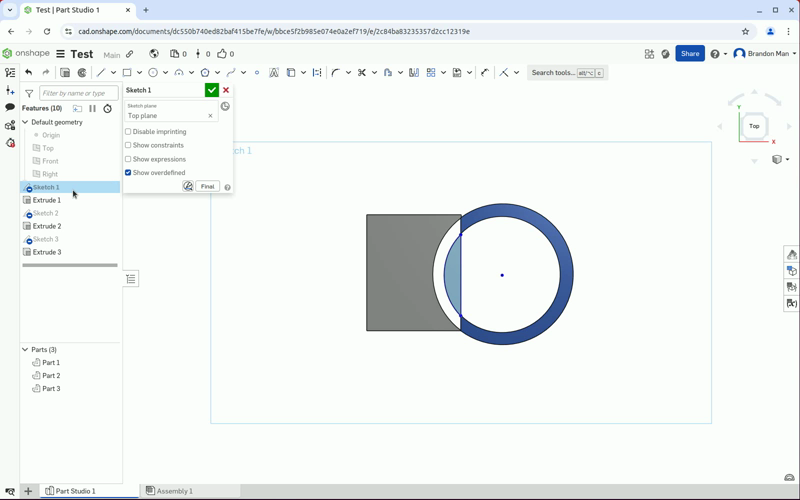
mouse_move(229, 92)
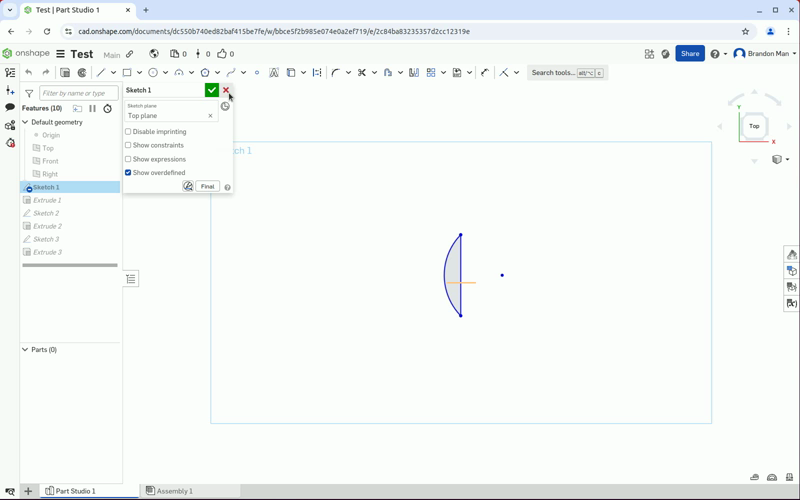
click(229, 92)
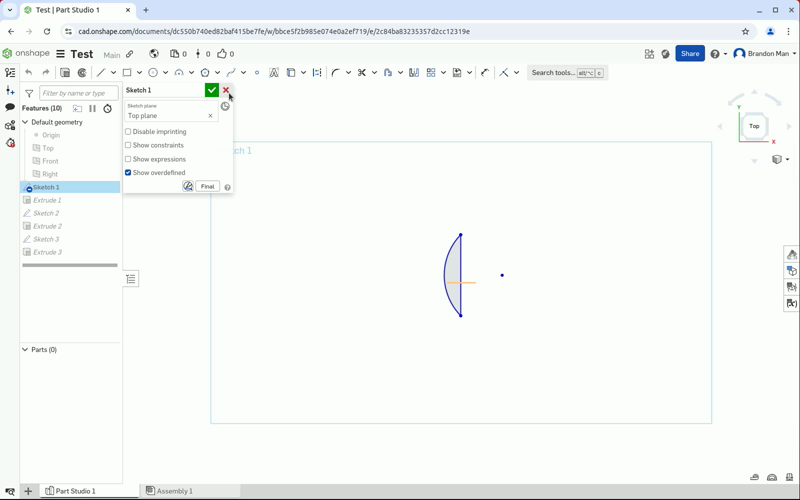
key(shift+s)
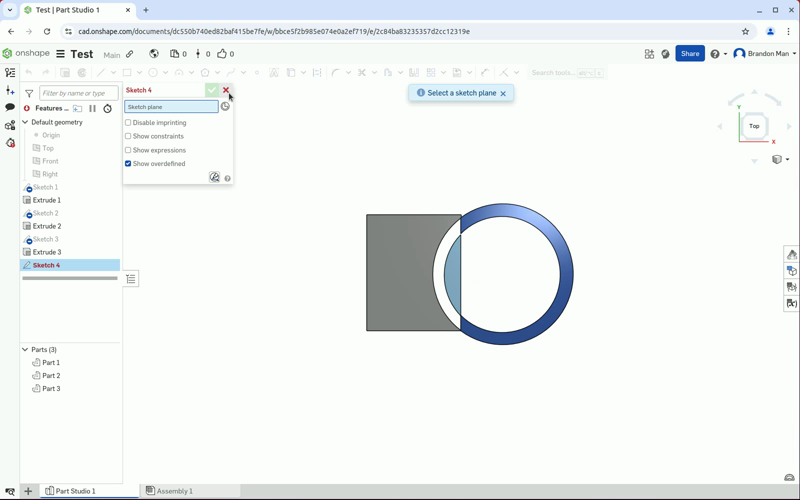
mouse_move(73, 150)
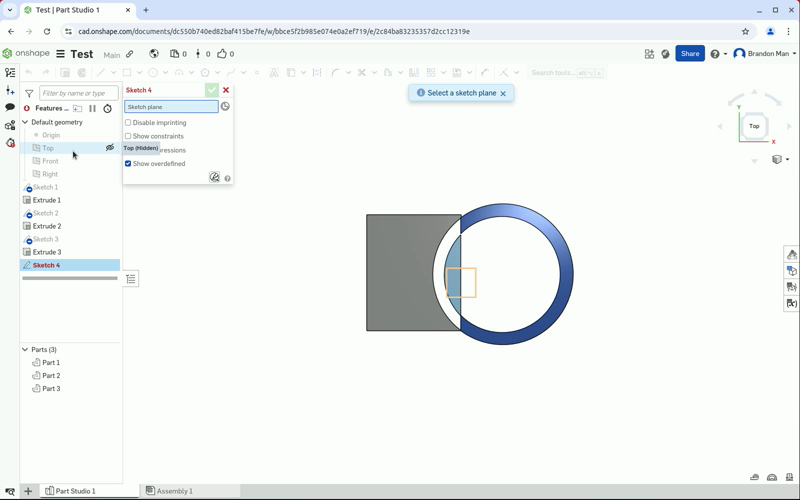
click(73, 150)
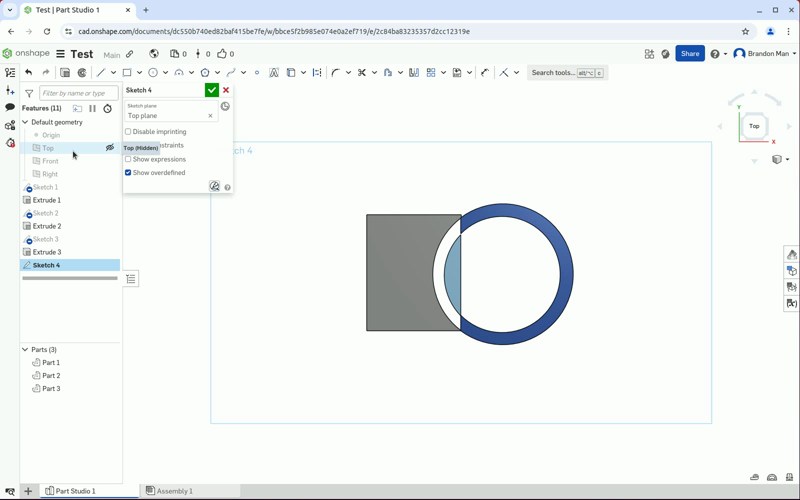
mouse_move(73, 352)
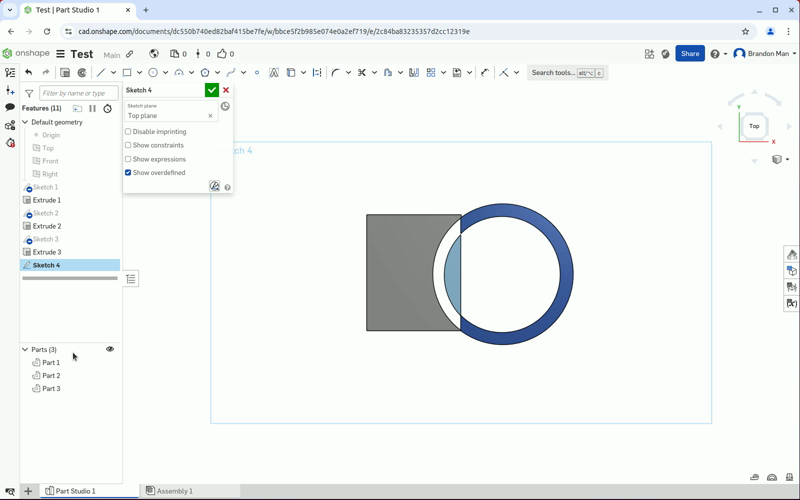
key(y)
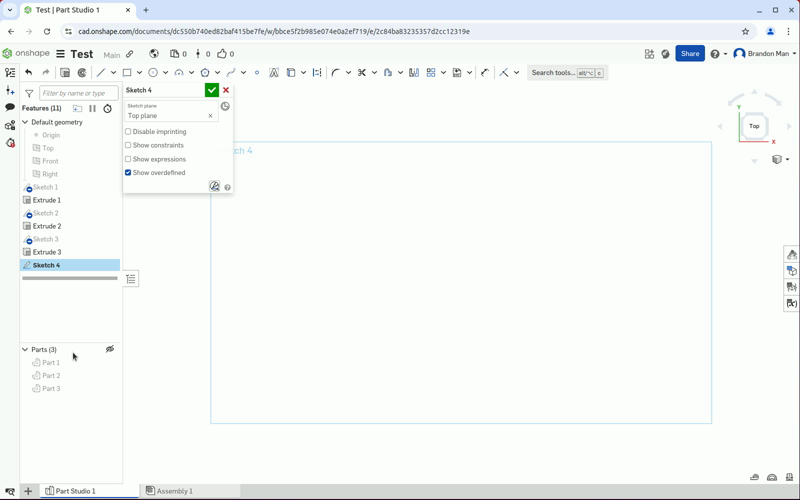
key(l)
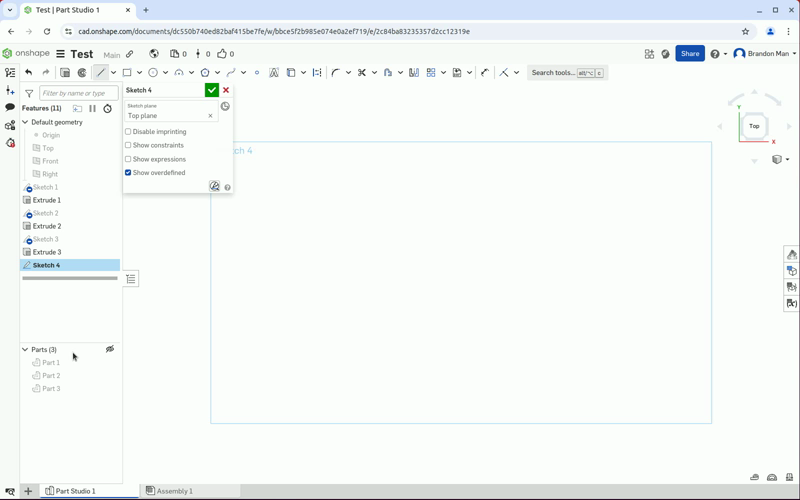
key_down(shift)
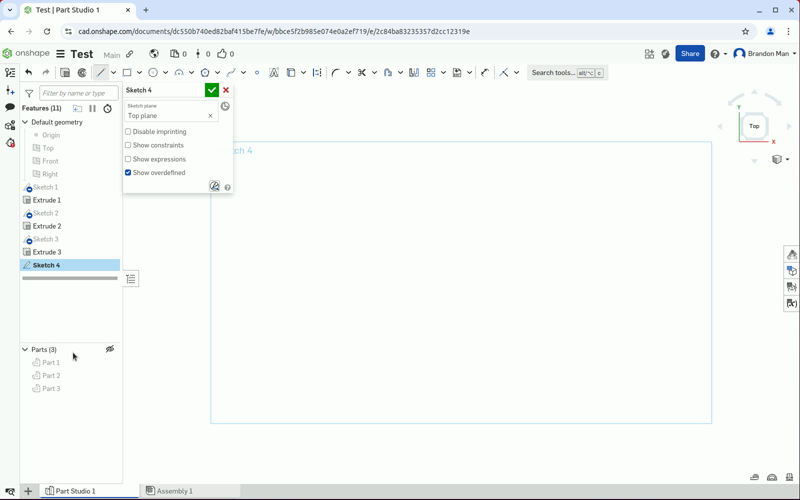
mouse_move(460, 330)
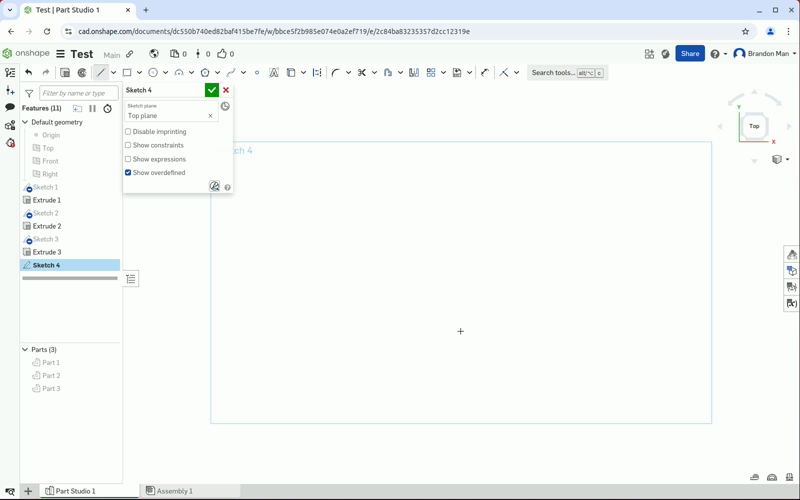
click(460, 330)
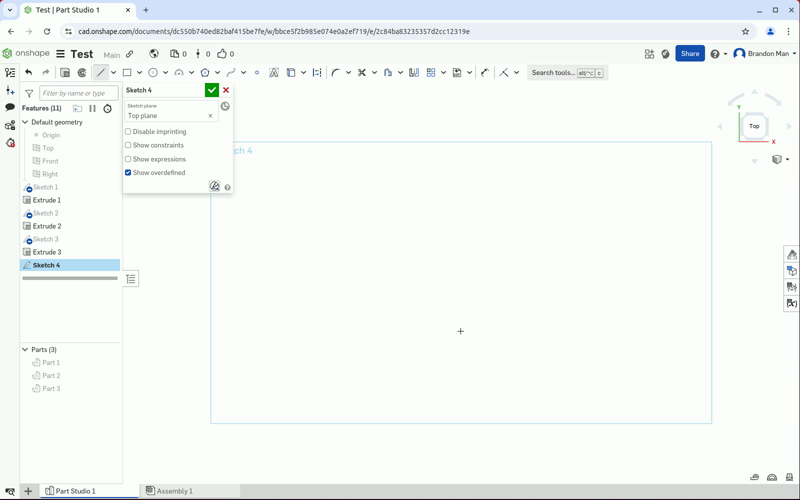
key_up(shift)
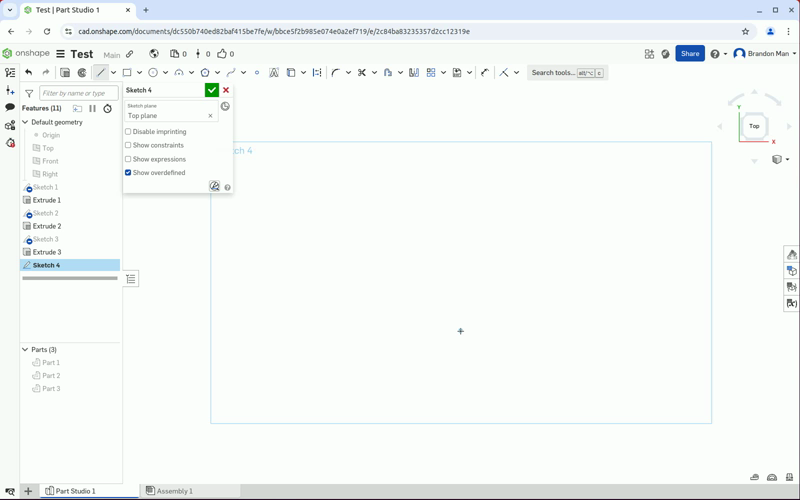
key_down(shift)
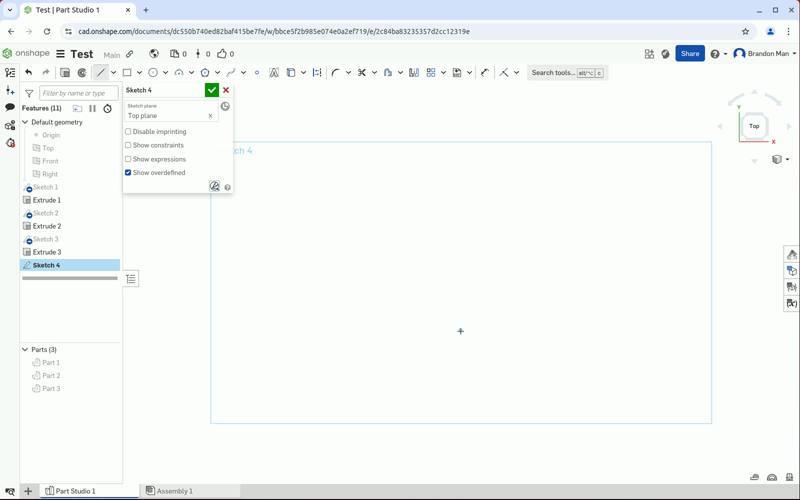
mouse_move(490, 330)
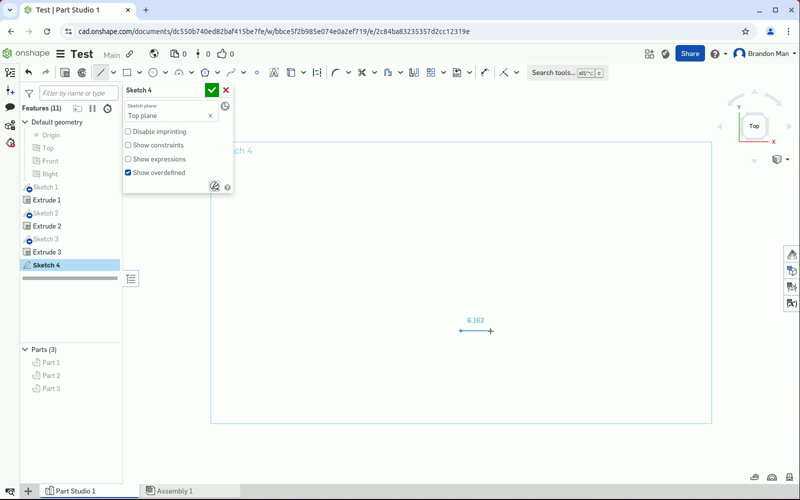
mouse_move(460, 315)
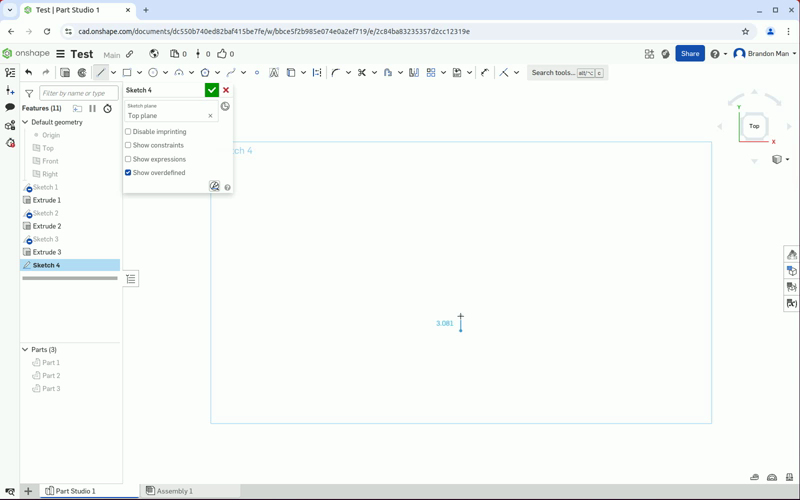
click(460, 315)
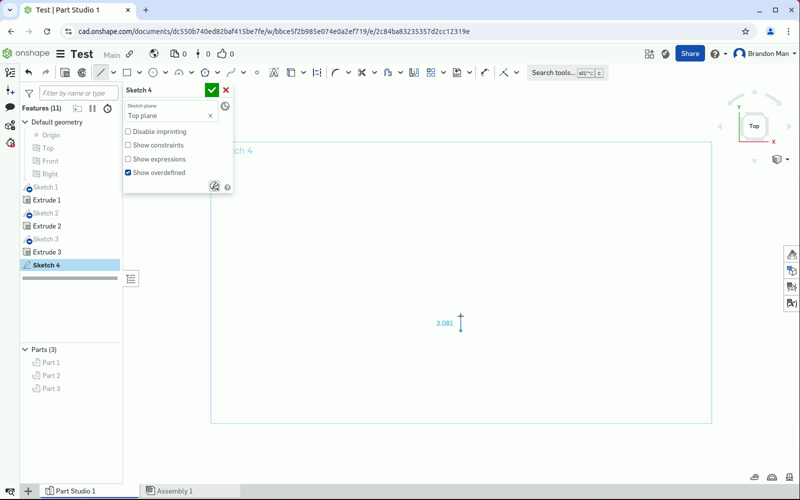
key_up(shift)
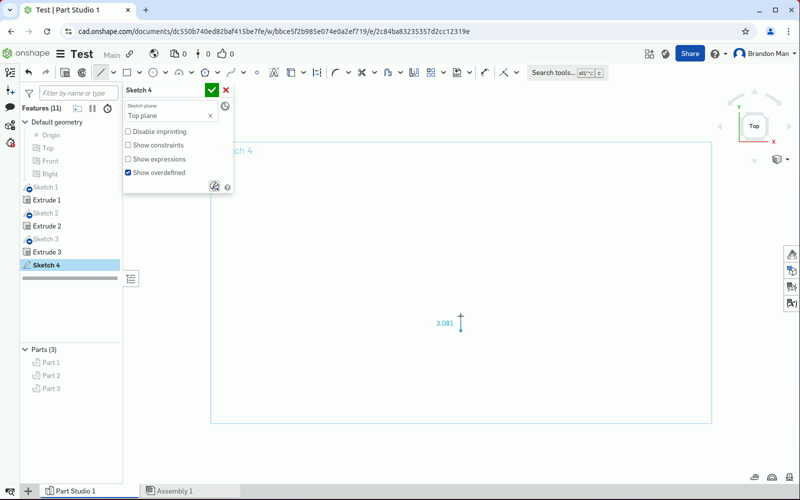
key(esc)
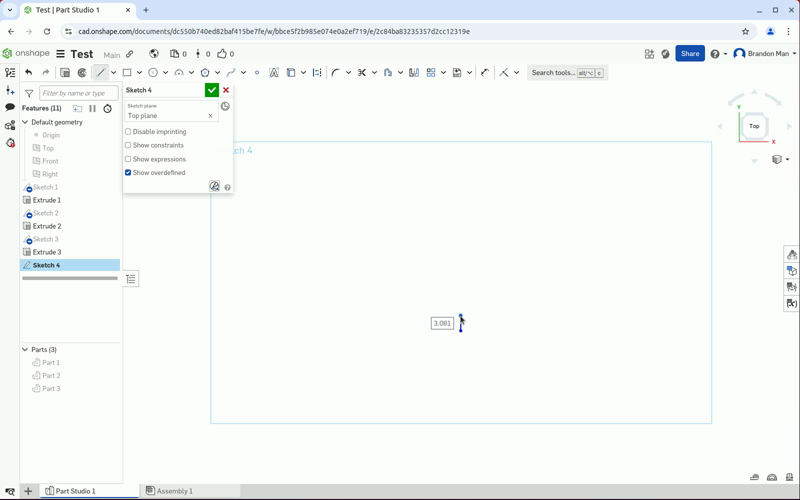
key(a)
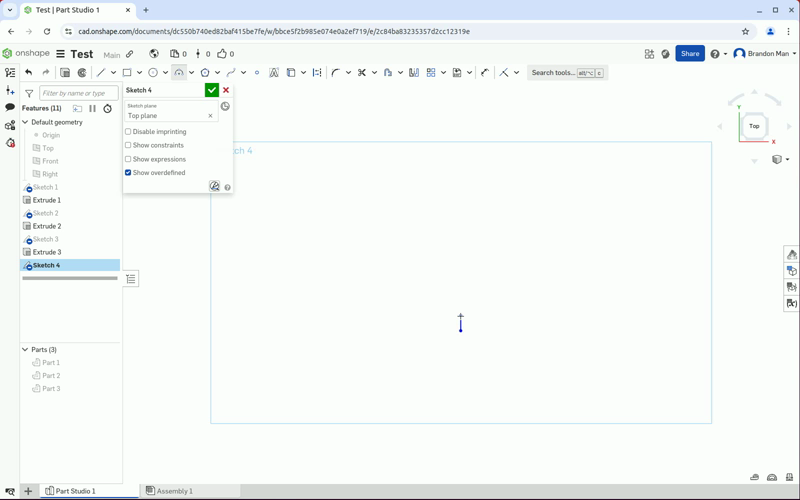
mouse_move(460, 315)
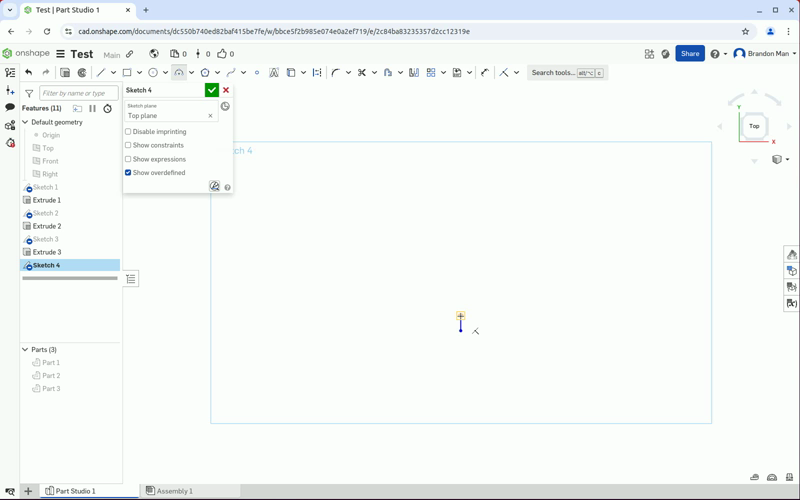
click(460, 315)
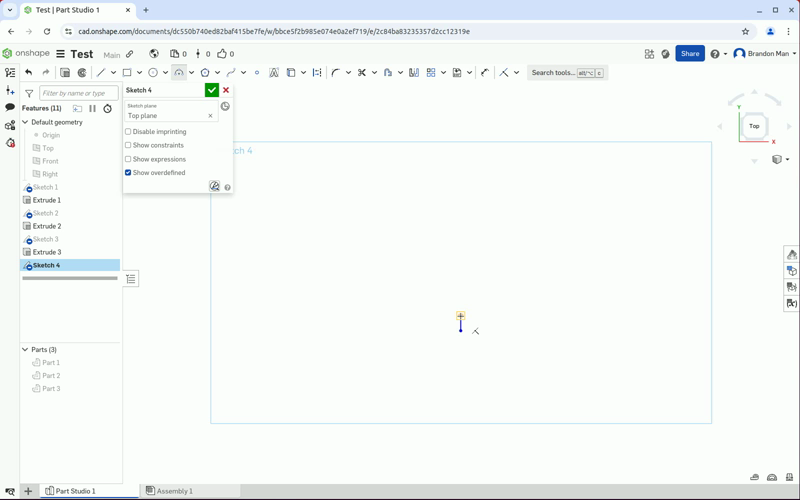
key_down(shift)
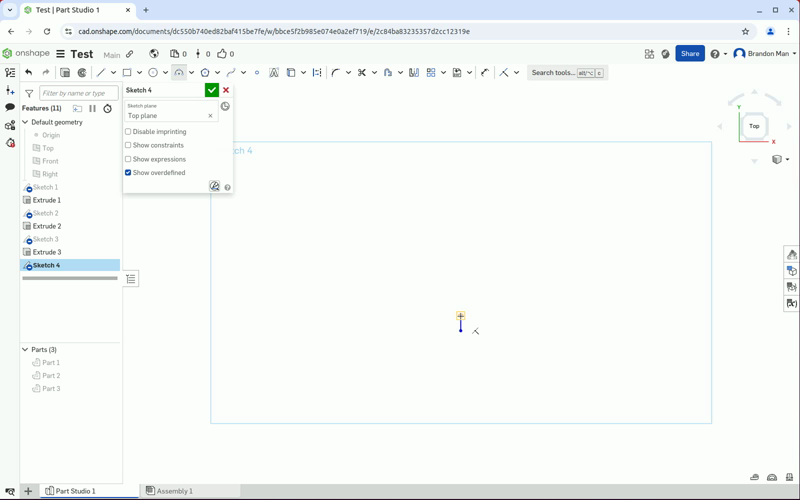
mouse_move(460, 233)
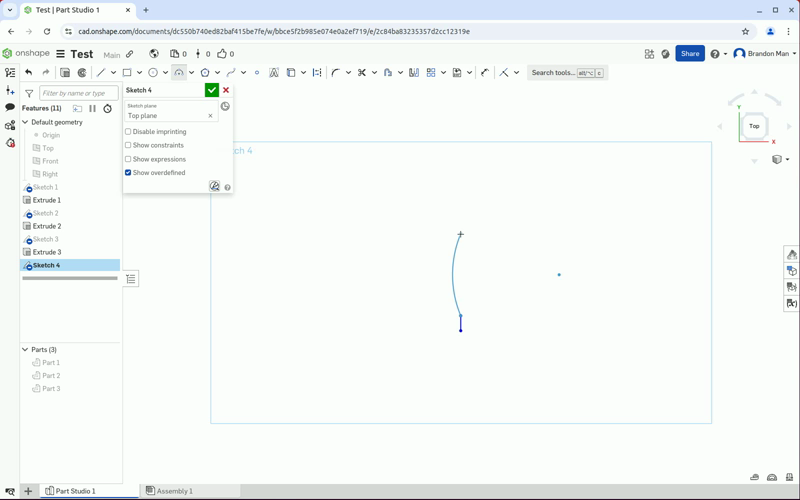
click(460, 233)
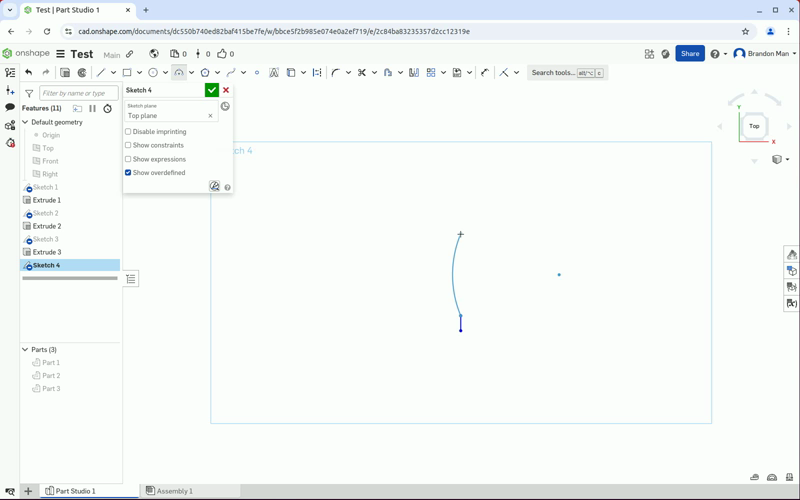
mouse_move(444, 274)
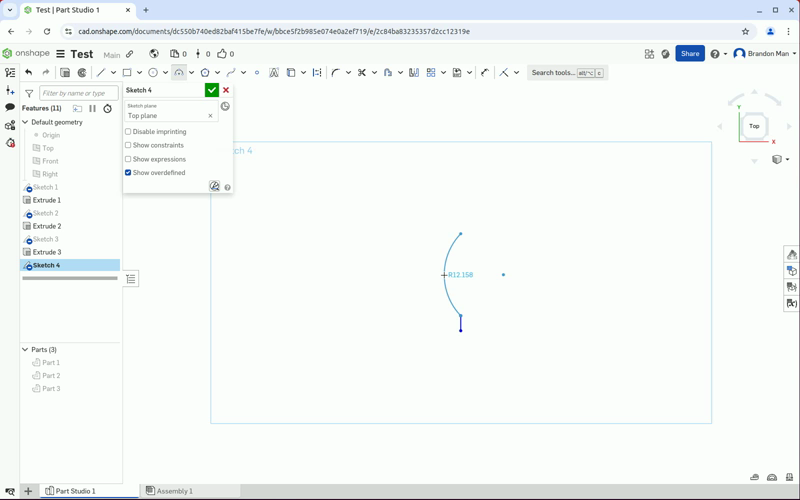
click(444, 274)
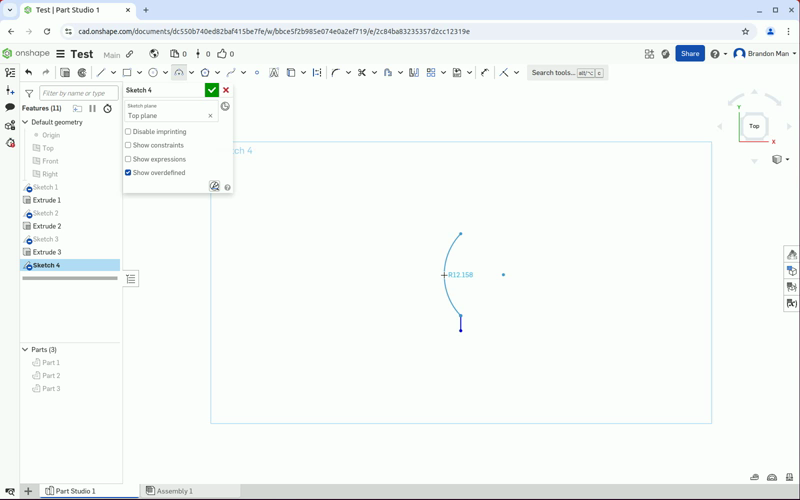
key_up(shift)
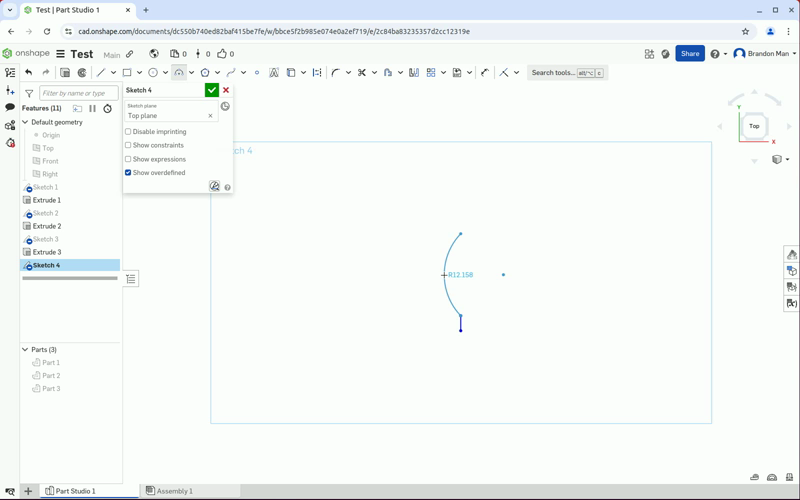
key(esc)
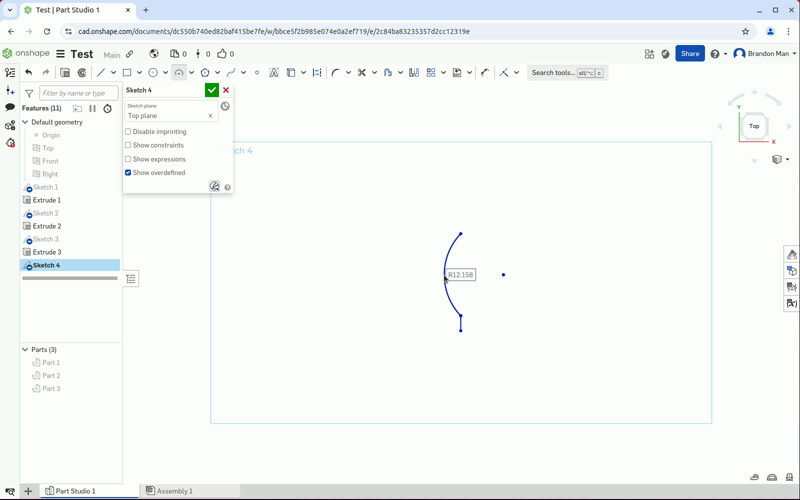
key(l)
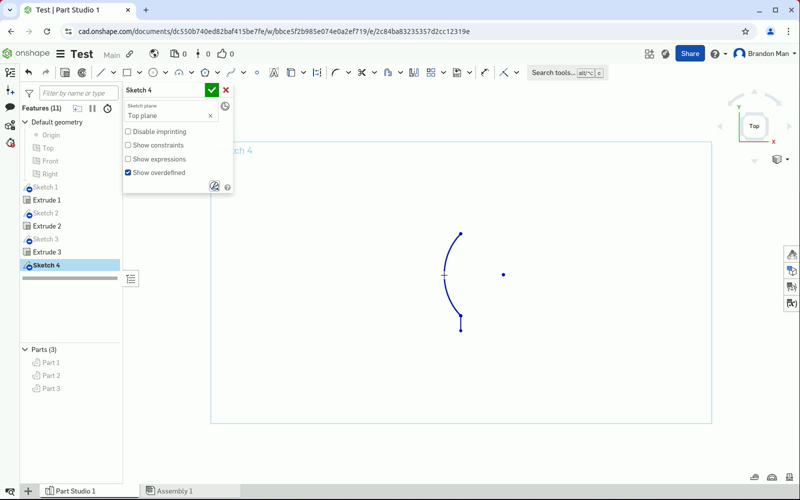
mouse_move(460, 233)
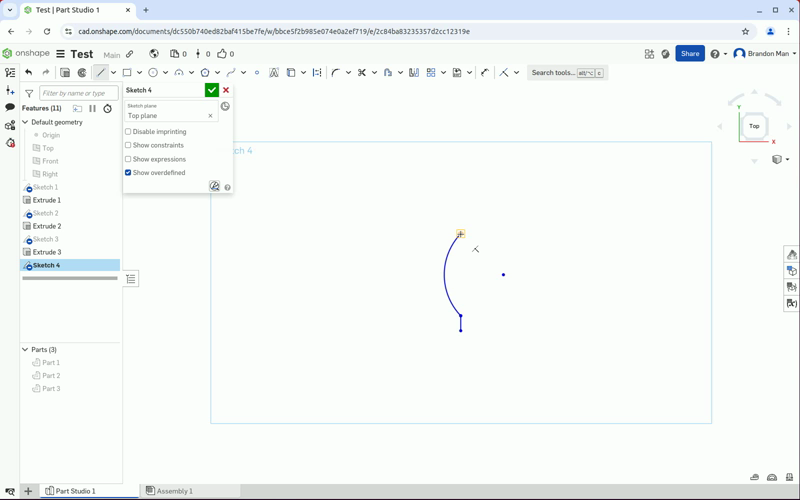
click(460, 233)
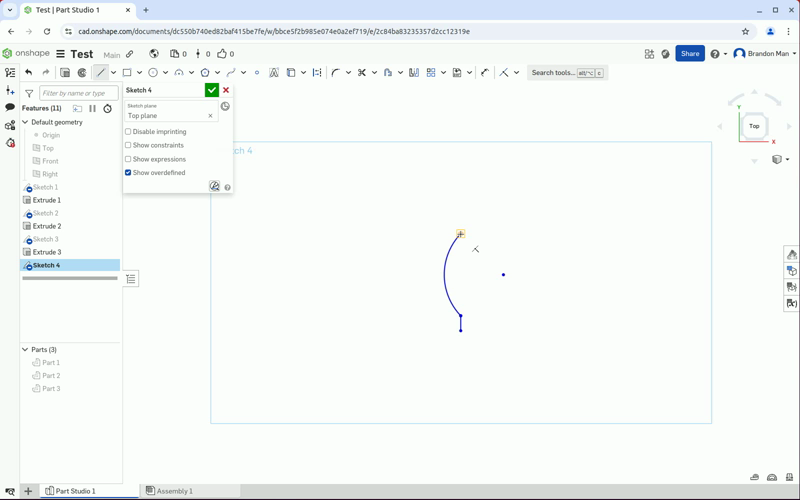
key_down(shift)
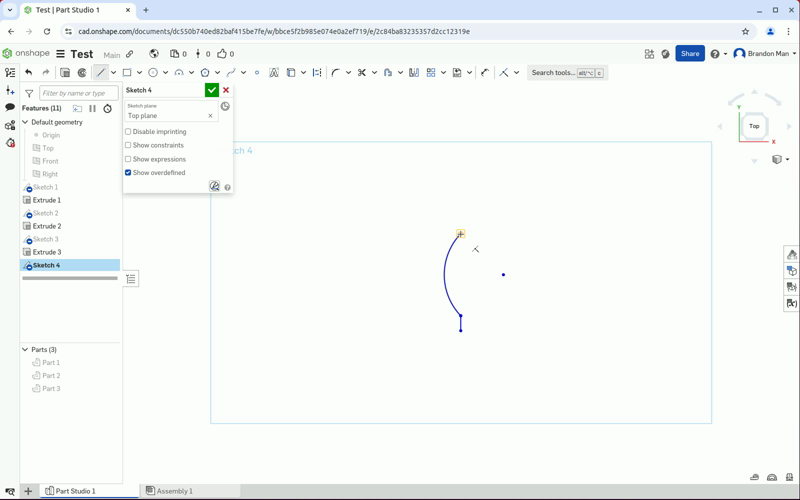
mouse_move(490, 233)
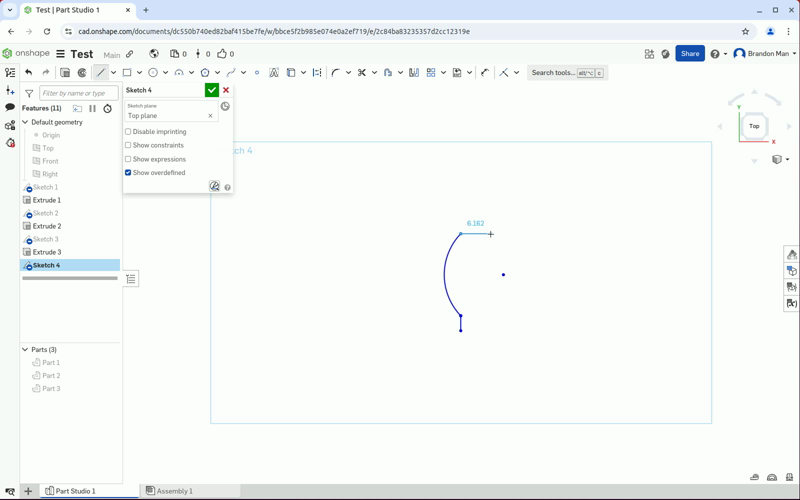
mouse_move(460, 218)
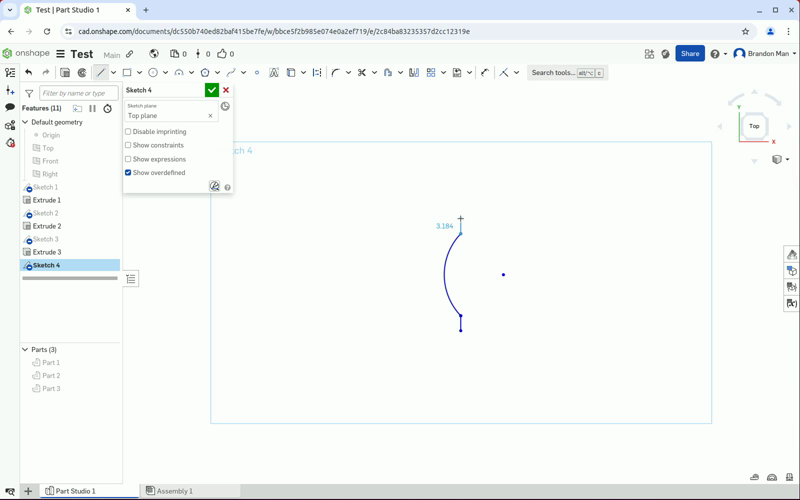
click(460, 218)
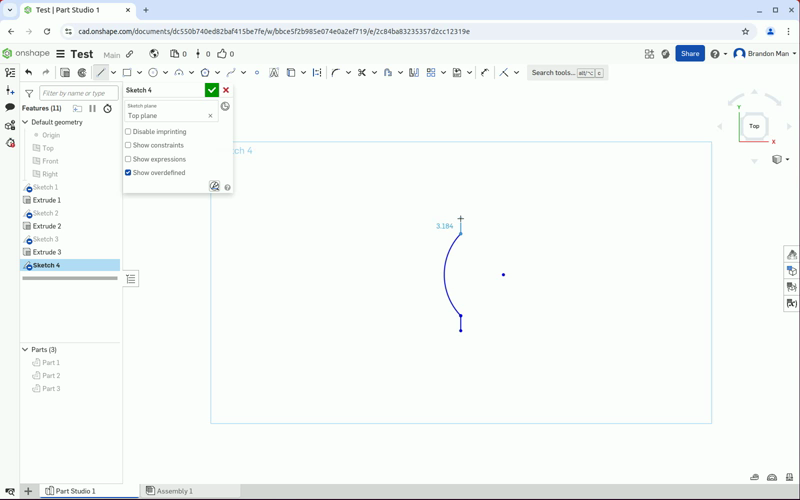
key_up(shift)
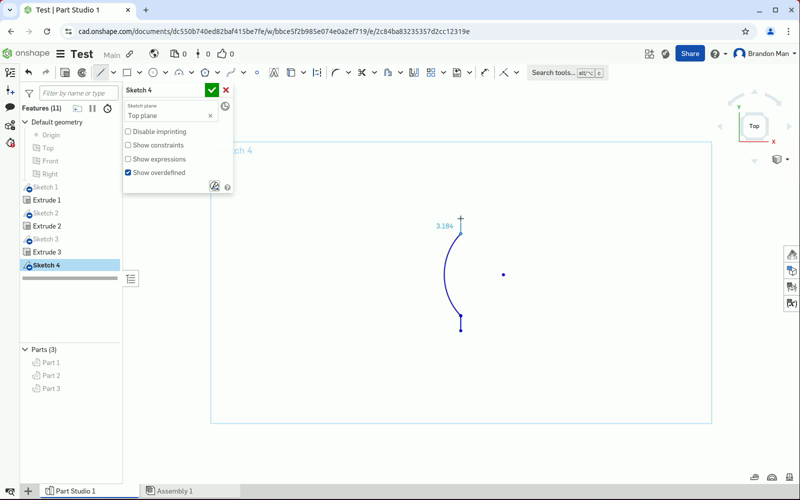
key(esc)
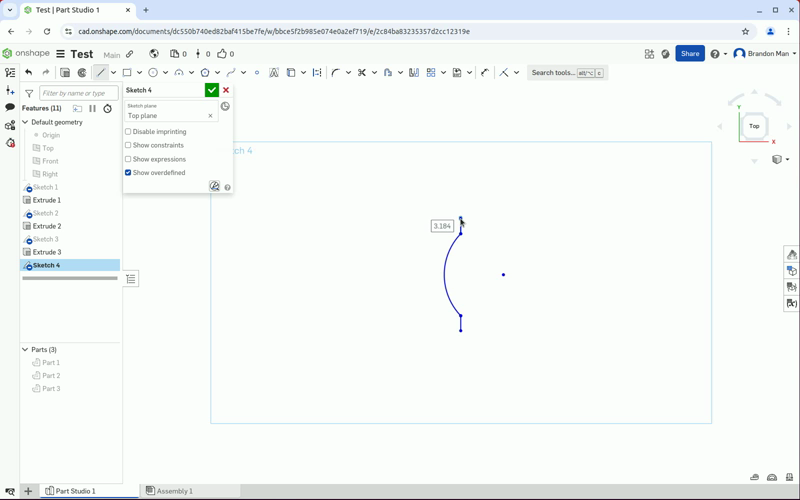
key(a)
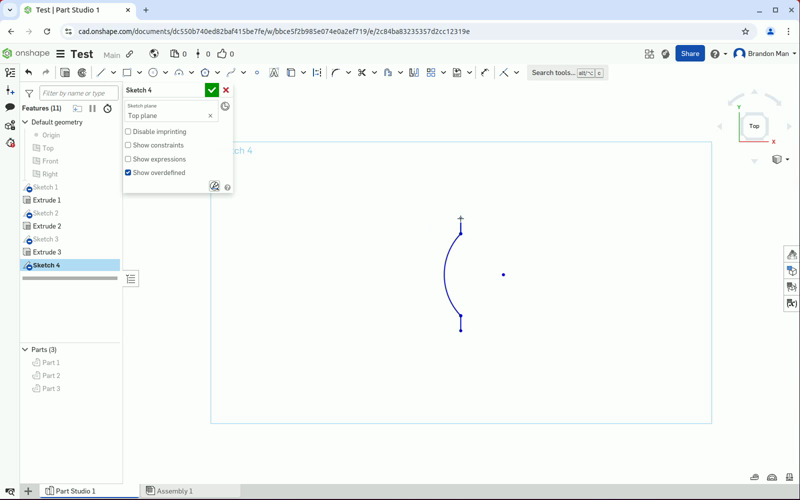
mouse_move(460, 218)
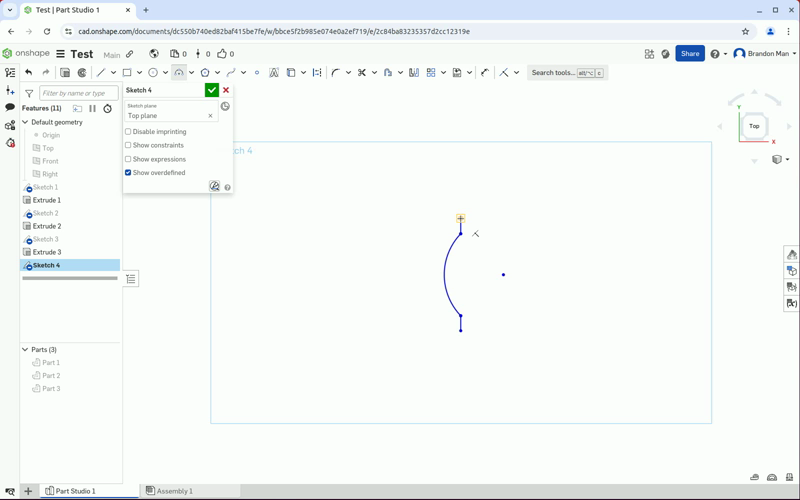
click(460, 218)
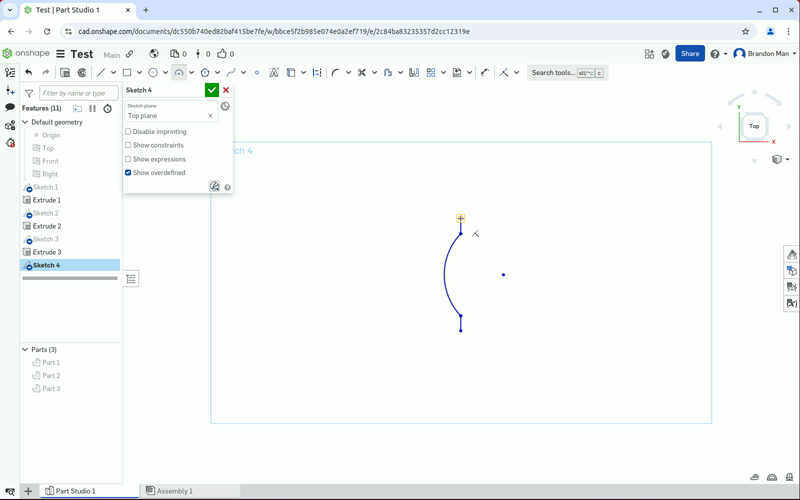
mouse_move(460, 330)
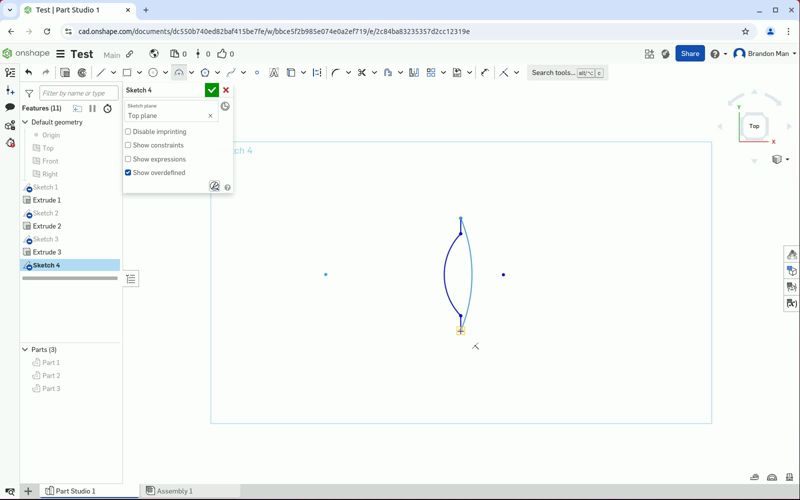
click(460, 330)
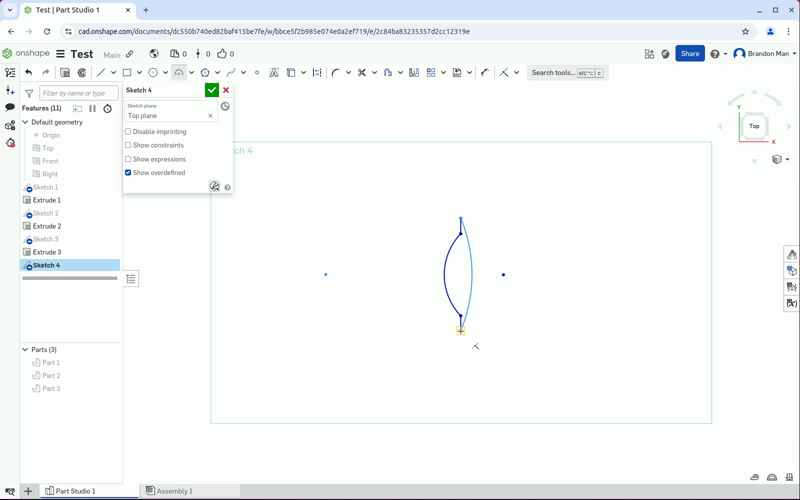
key_down(shift)
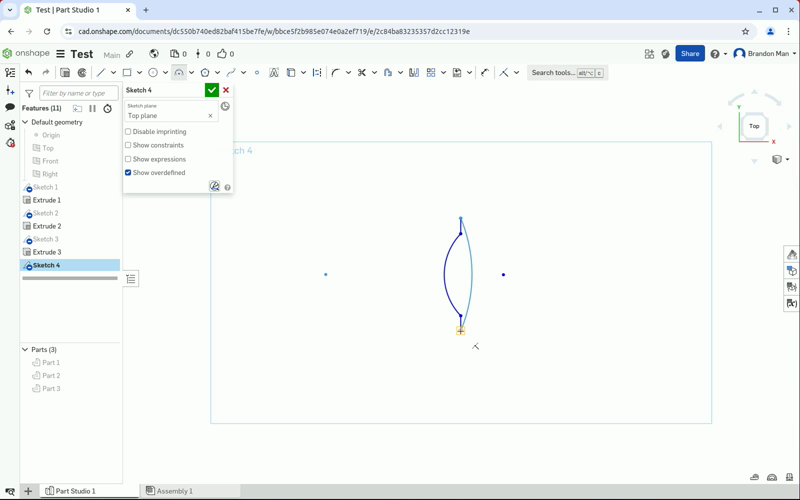
mouse_move(432, 274)
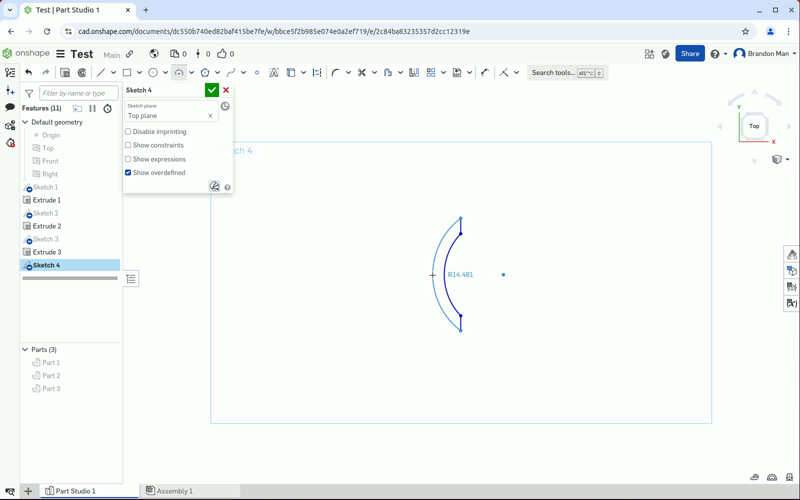
click(432, 274)
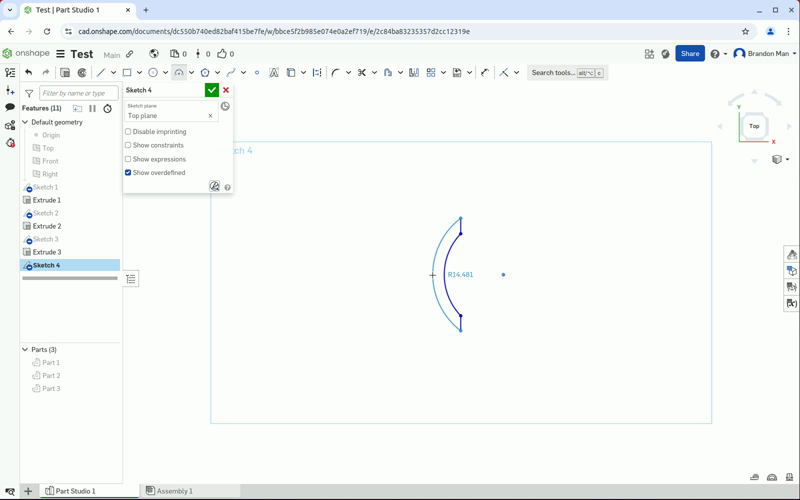
key_up(shift)
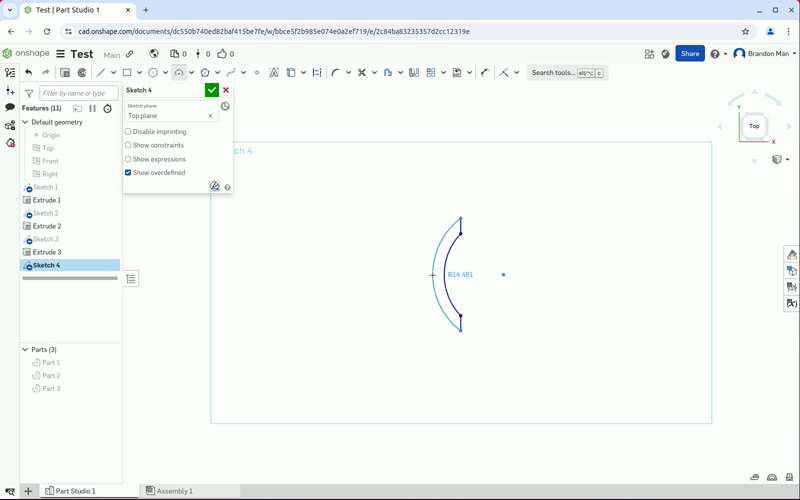
key(esc)
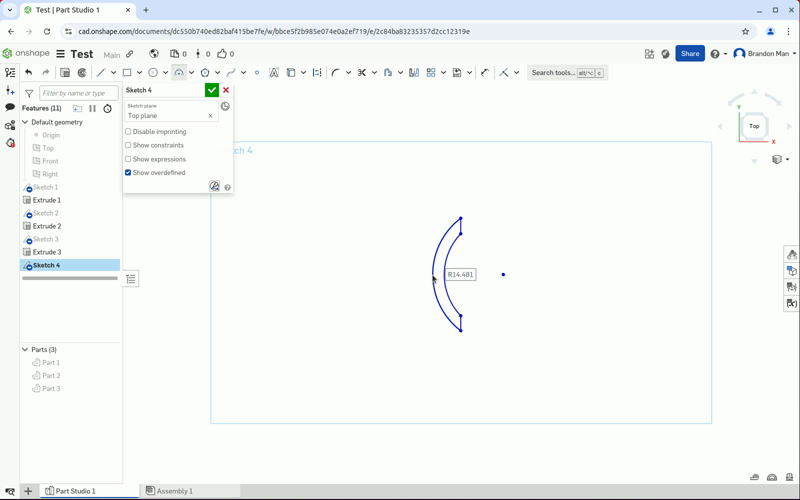
mouse_move(453, 239)
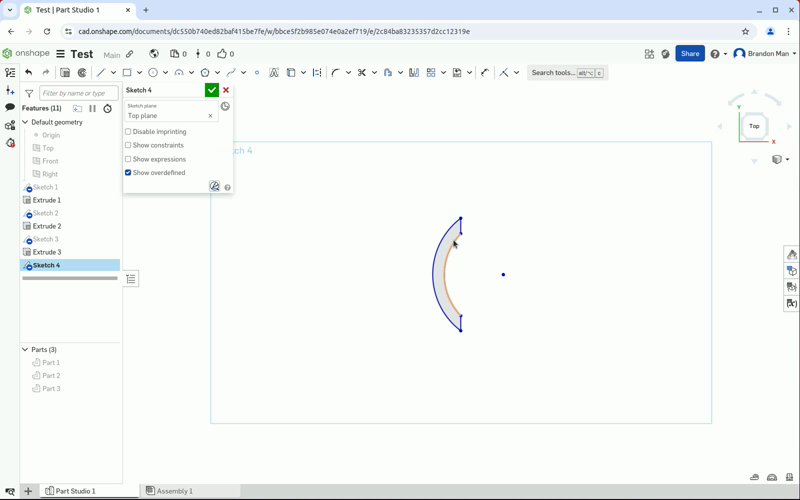
scroll(6)
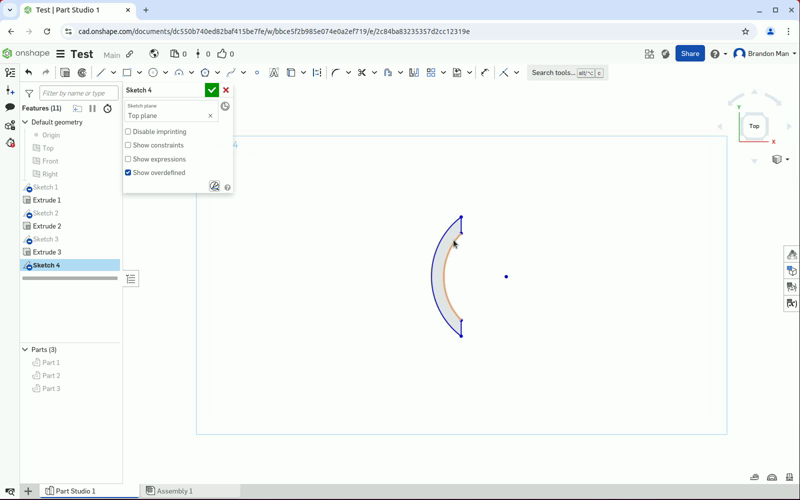
scroll(6)
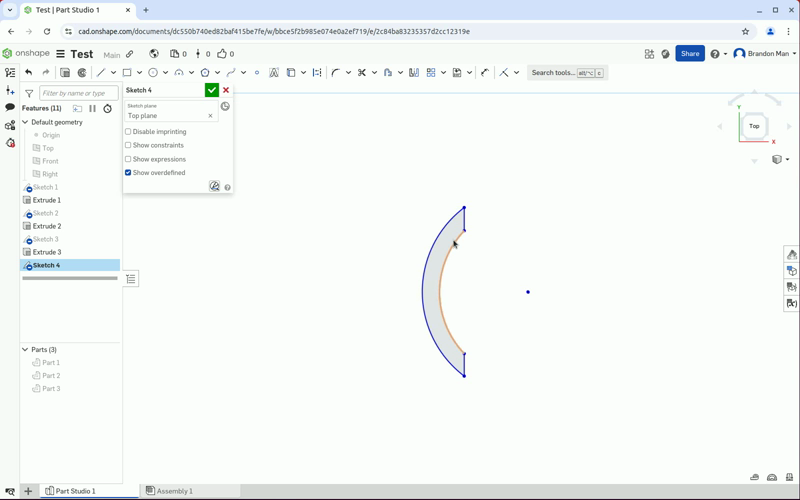
scroll(6)
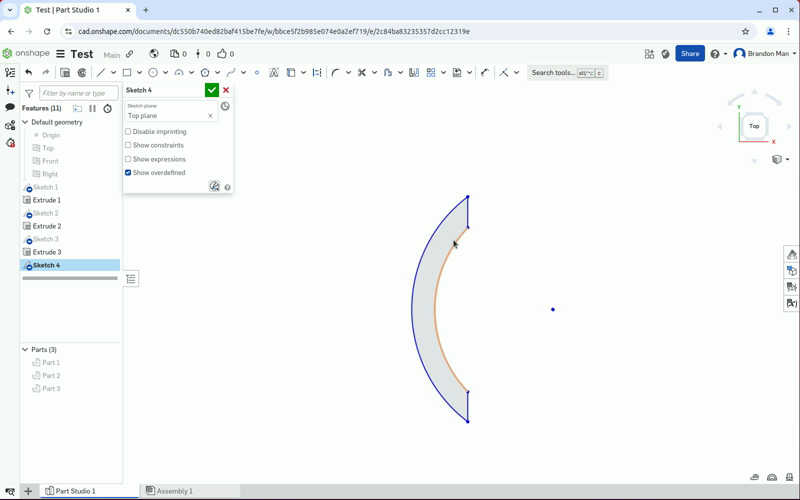
scroll(6)
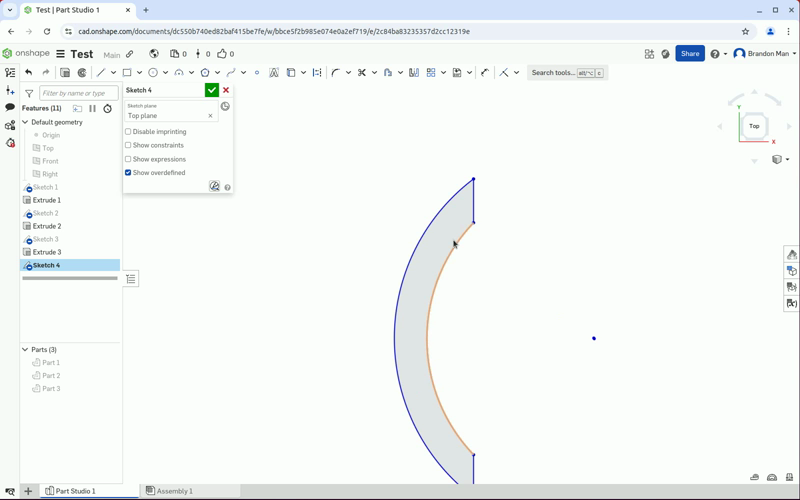
scroll(6)
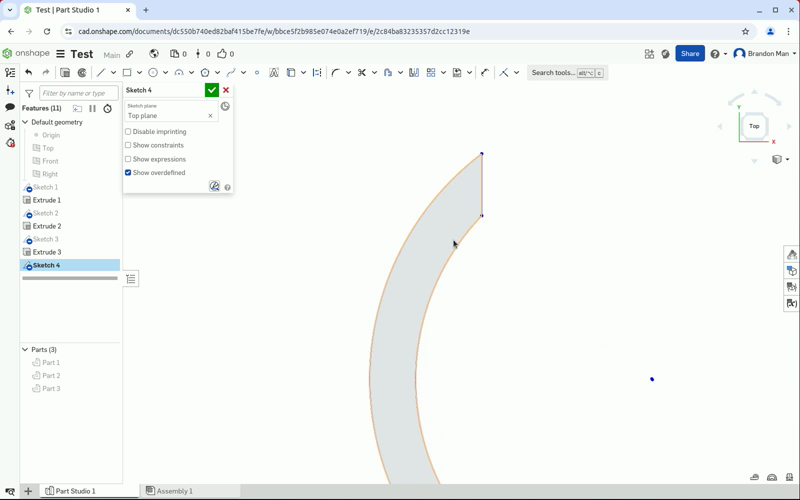
scroll(6)
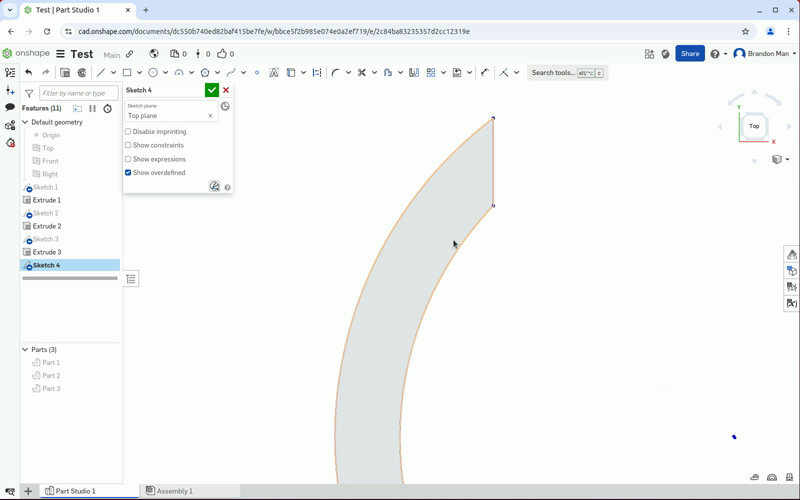
scroll(6)
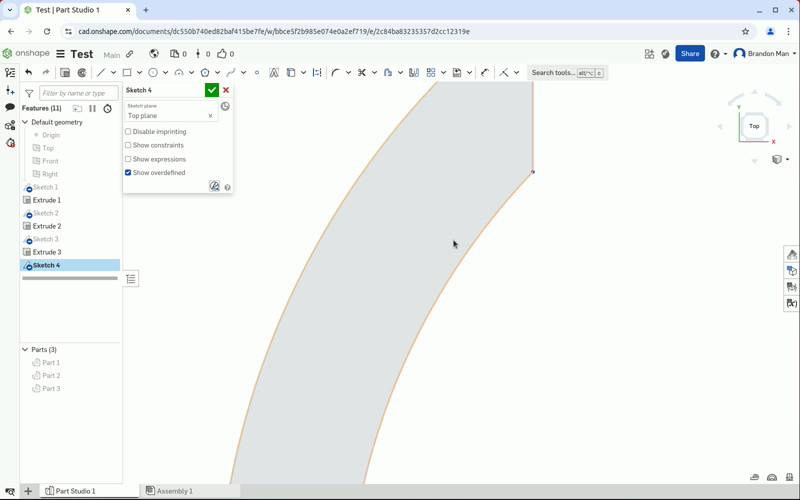
click(453, 239)
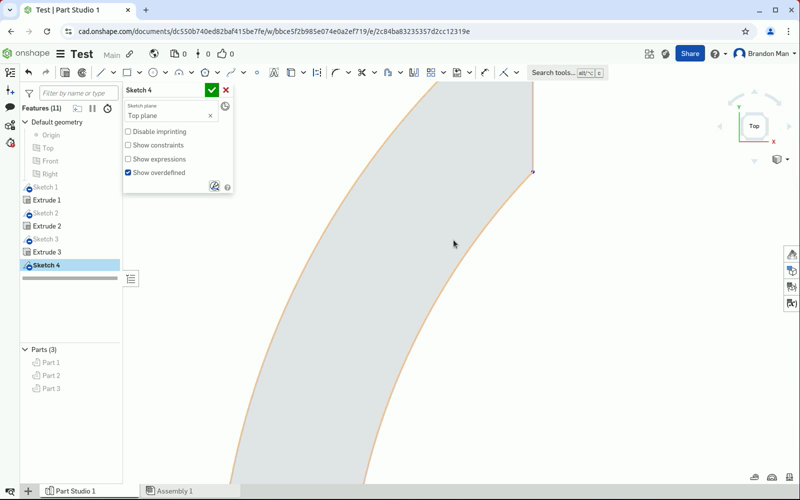
scroll(-6)
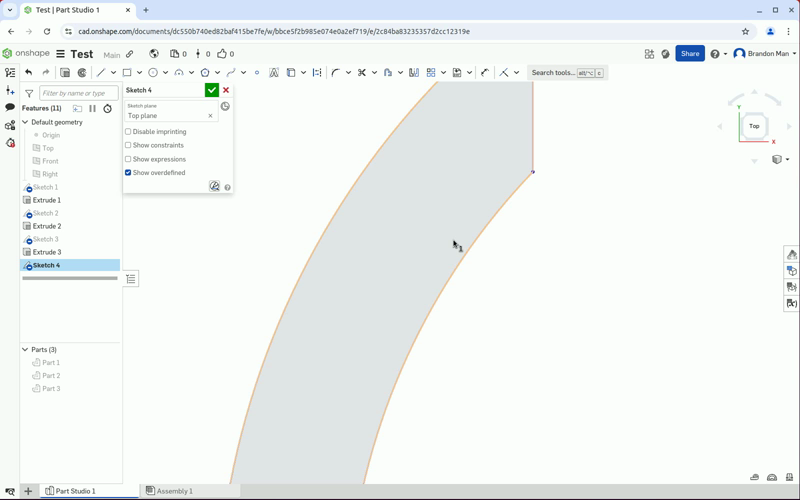
scroll(-6)
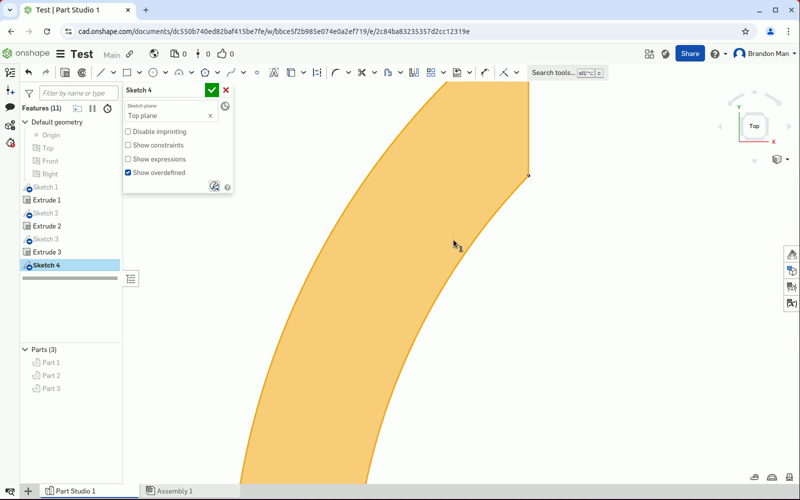
scroll(-6)
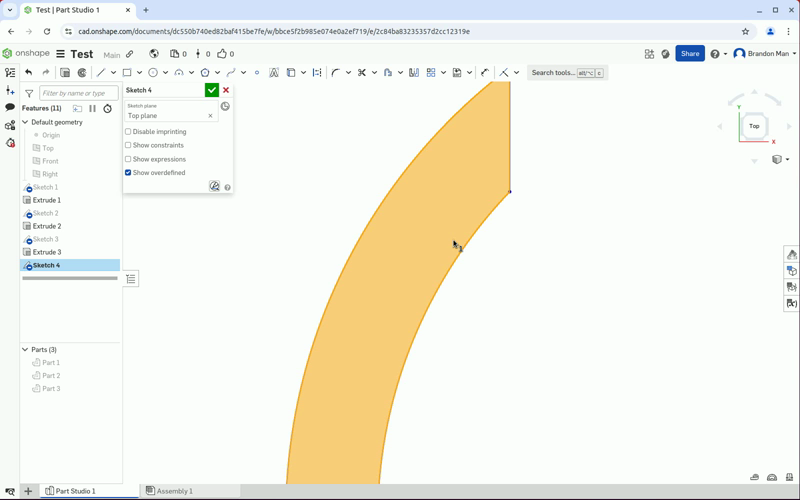
scroll(-6)
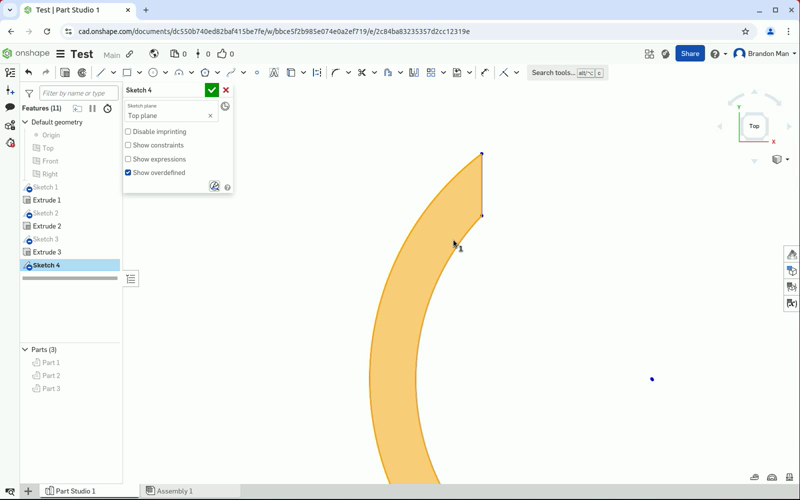
scroll(-6)
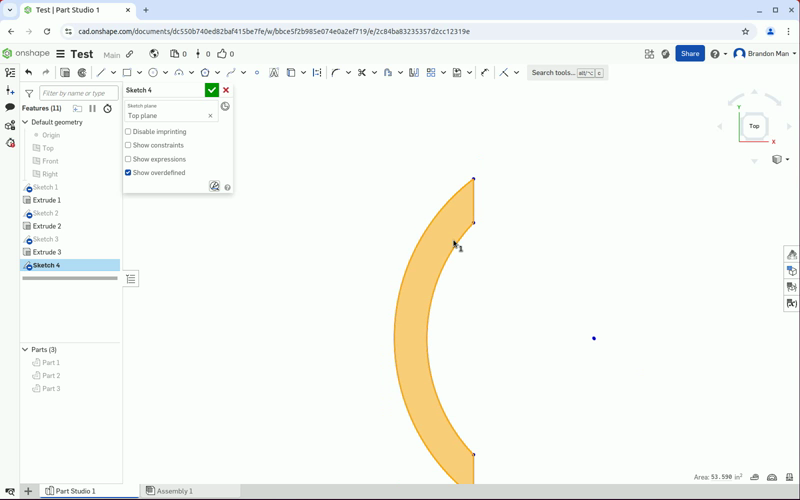
scroll(-6)
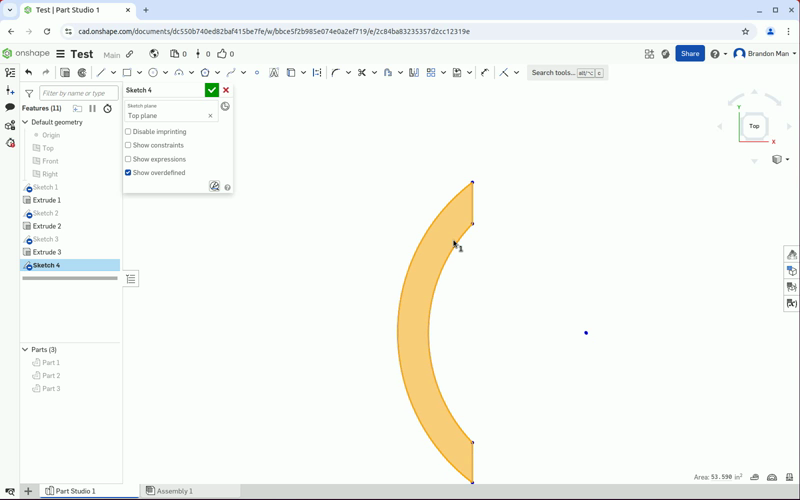
scroll(-6)
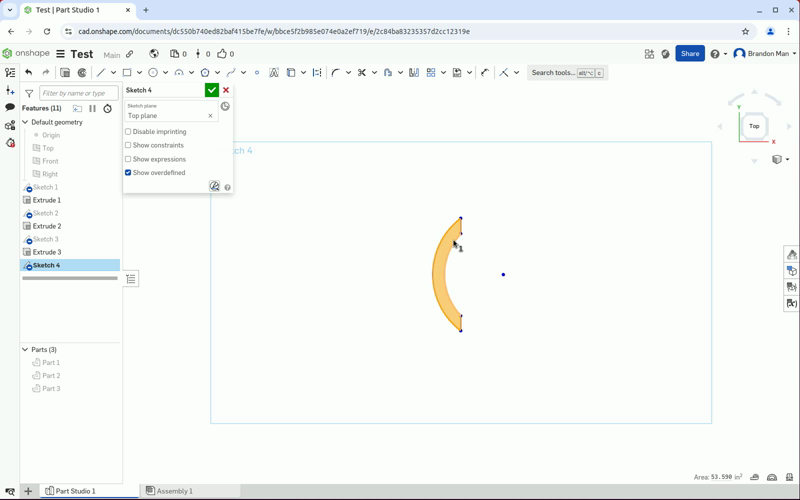
mouse_move(73, 352)
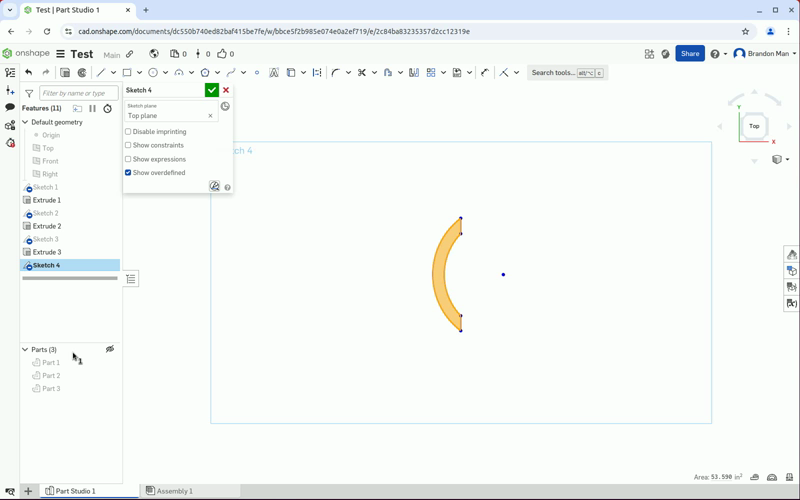
key(shift+y)
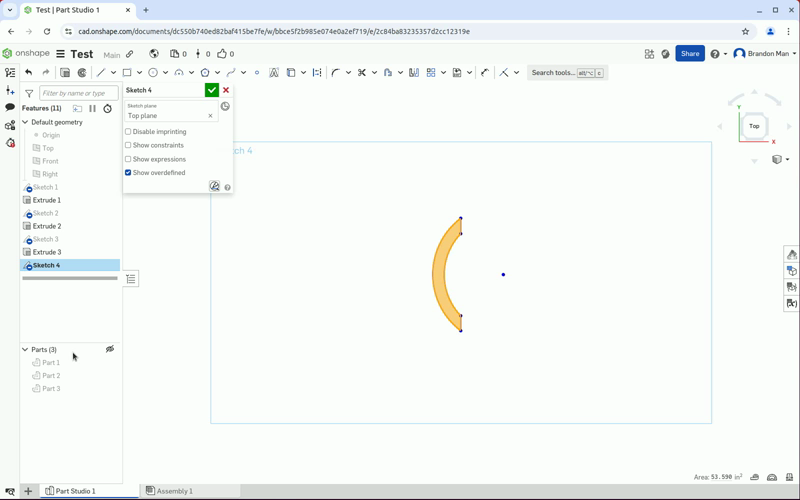
key(shift+e)
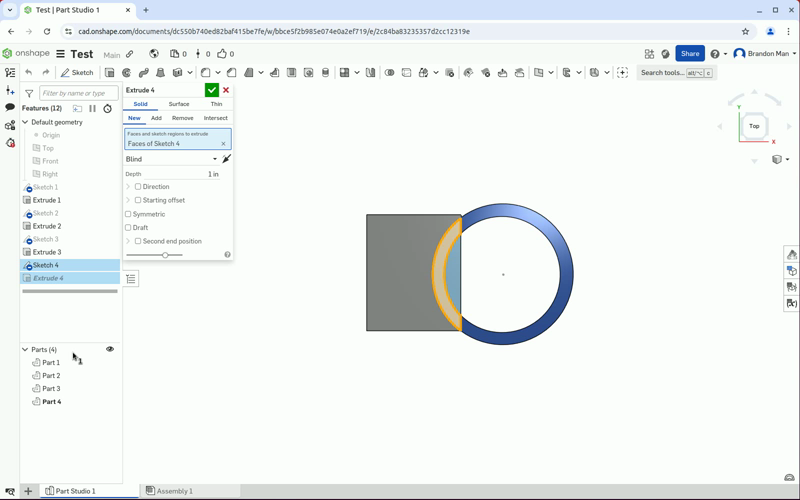
mouse_move(143, 106)
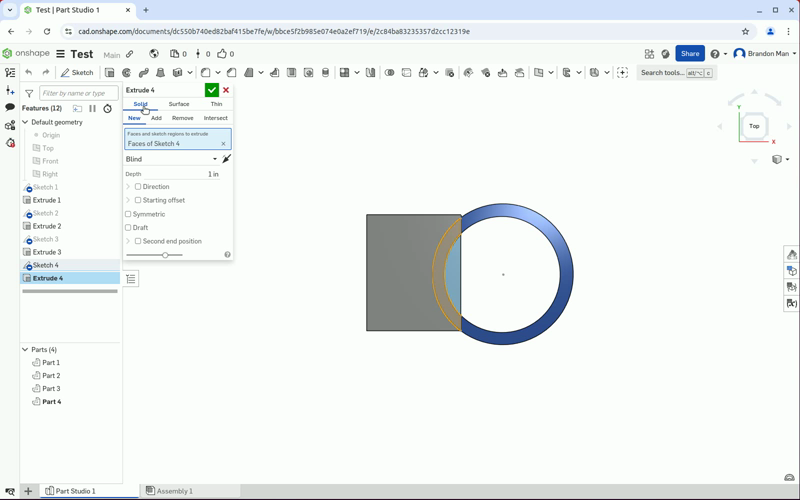
click(143, 106)
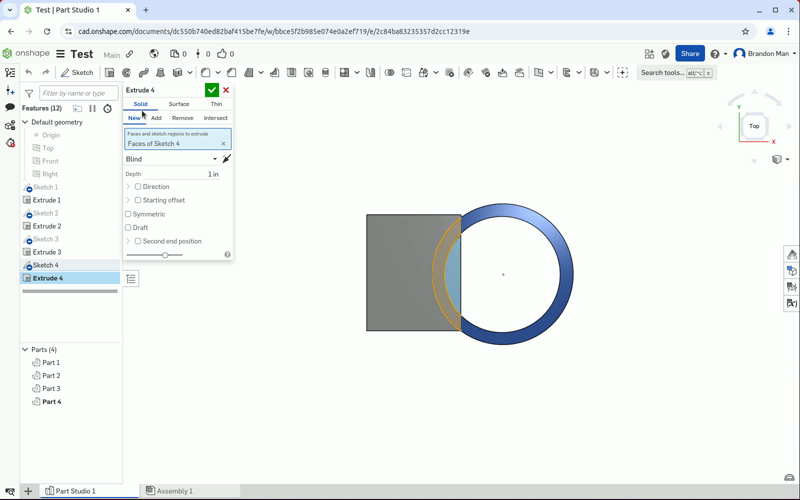
mouse_move(137, 120)
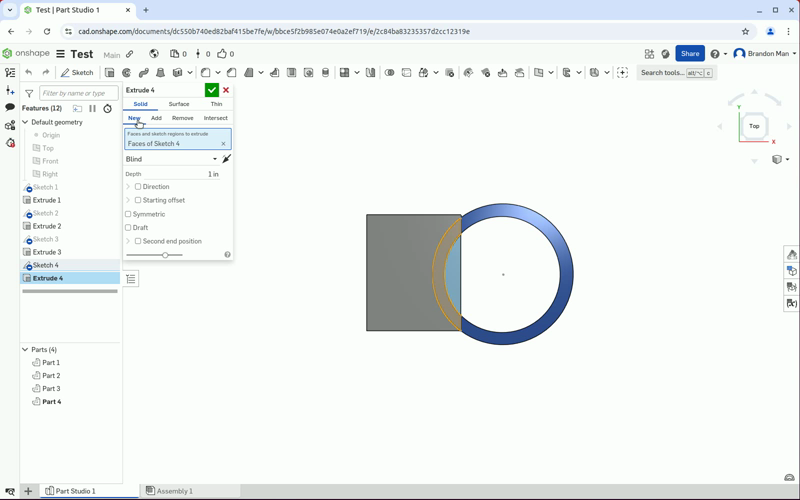
click(137, 120)
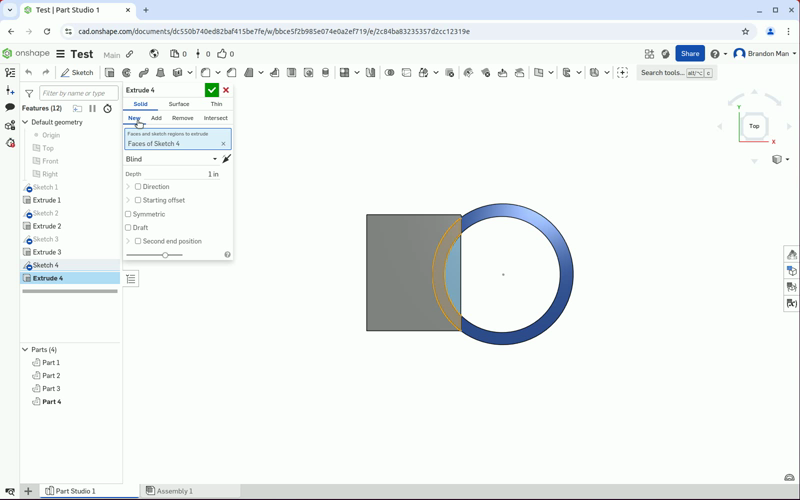
key(tab, 4)
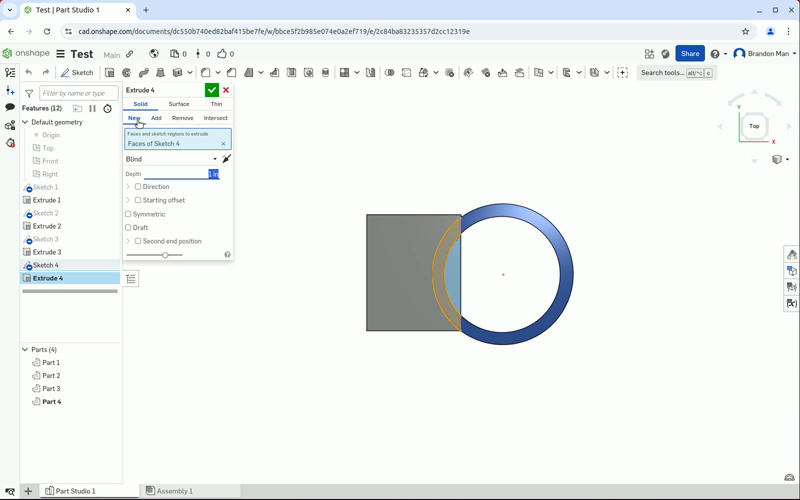
text(19.257)
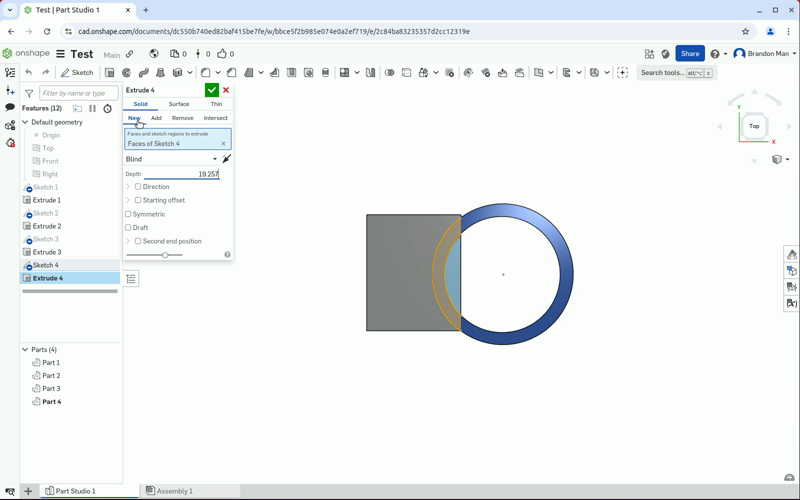
key(enter)
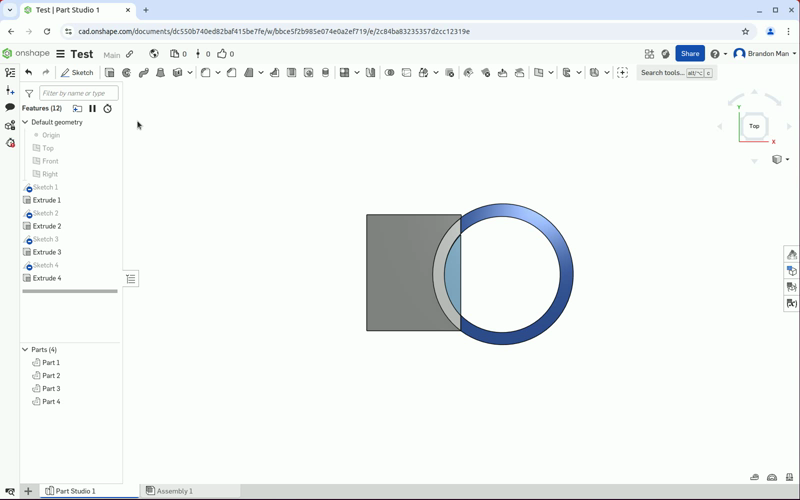
key(shift+h)
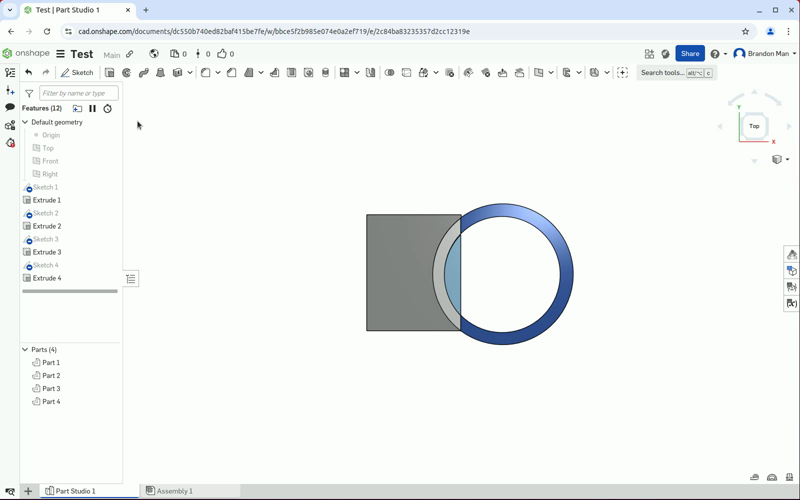
key(shift+h)
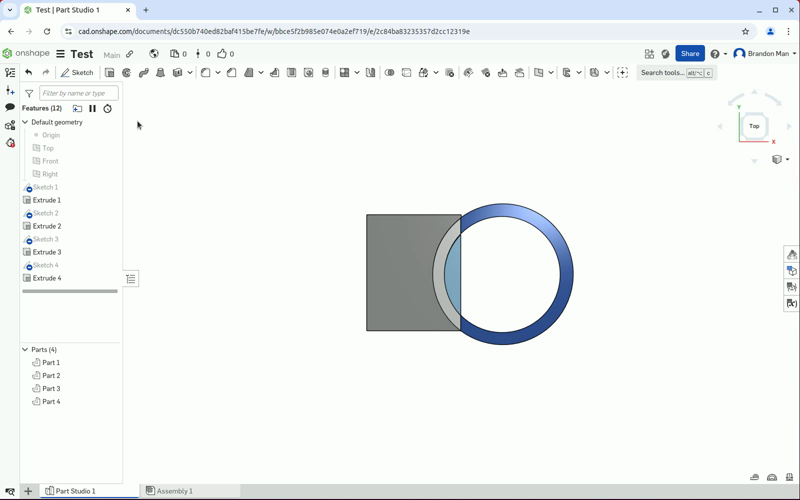
mouse_move(73, 189)
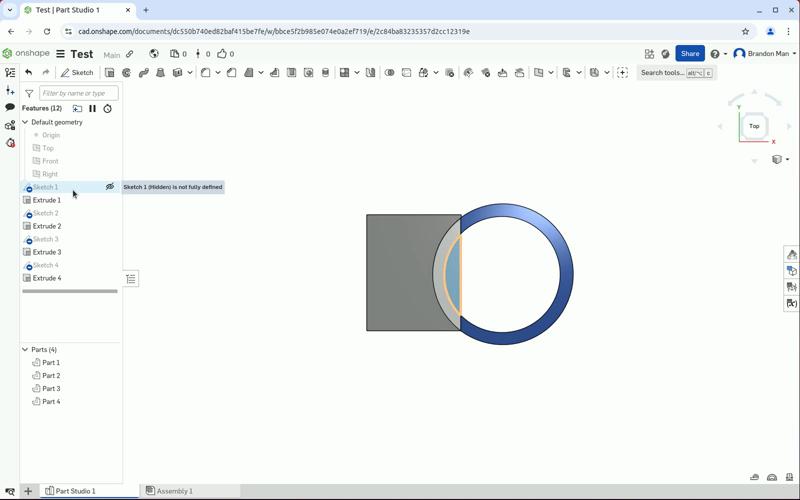
click(73, 189)
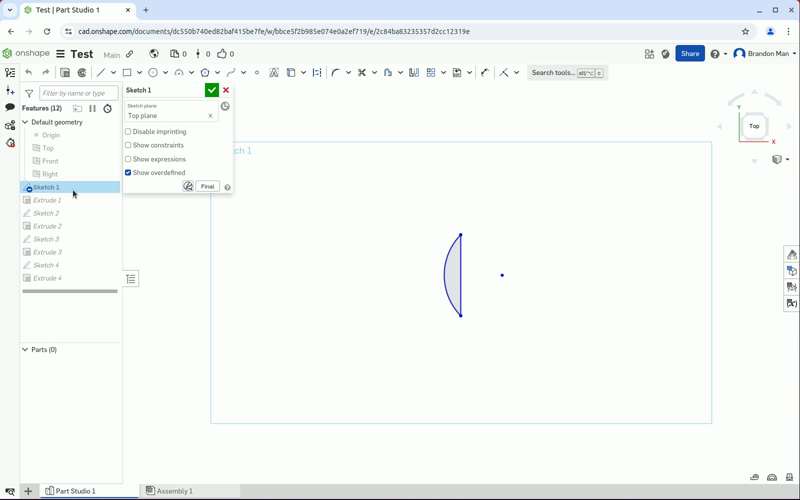
mouse_move(229, 92)
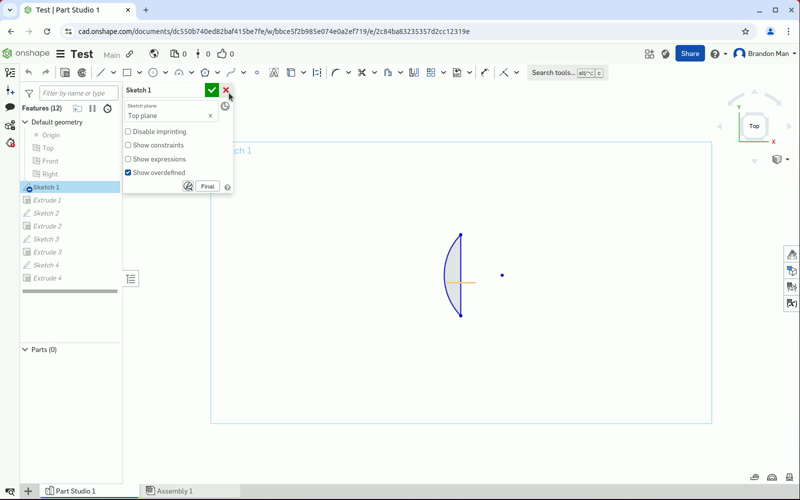
click(229, 92)
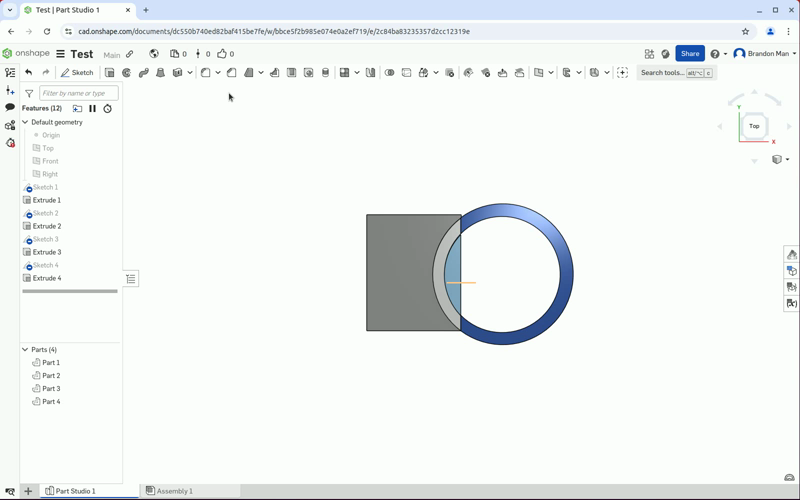
mouse_move(541, 75)
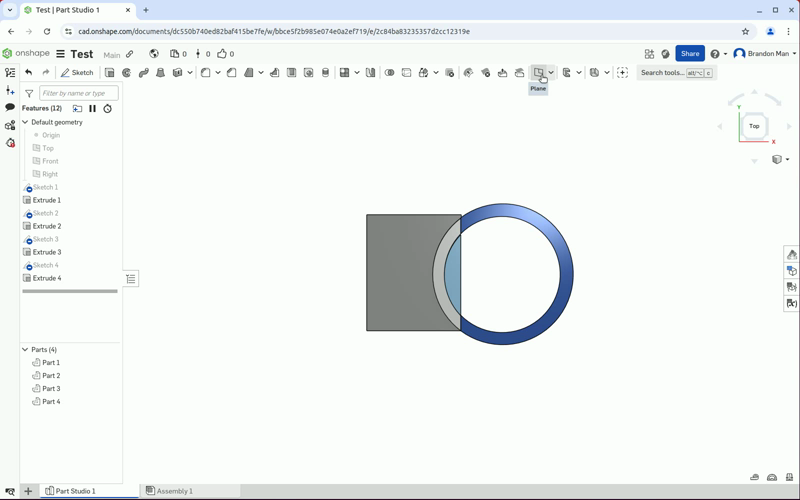
click(541, 75)
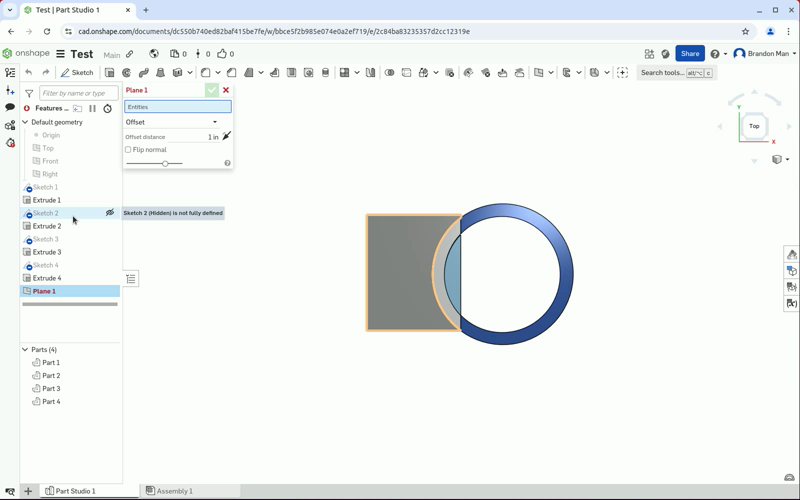
scroll(3)
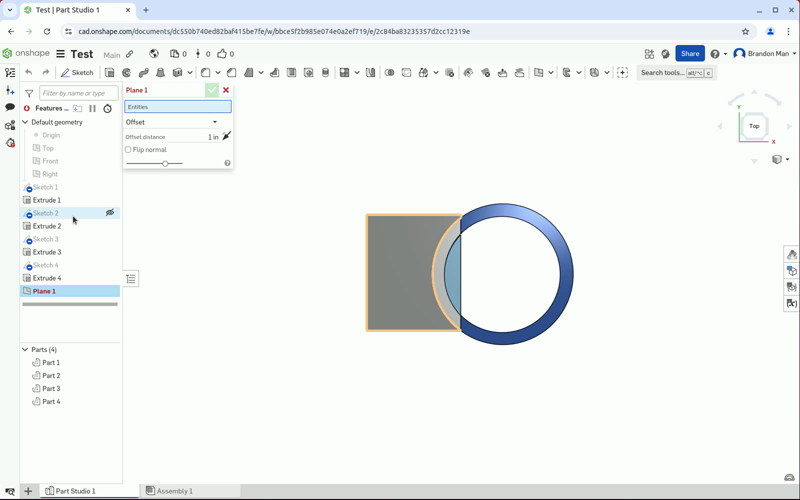
mouse_move(73, 150)
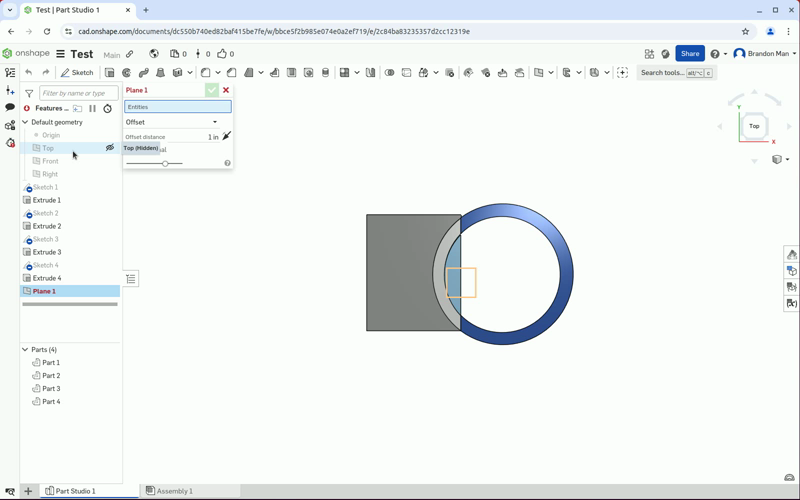
click(73, 150)
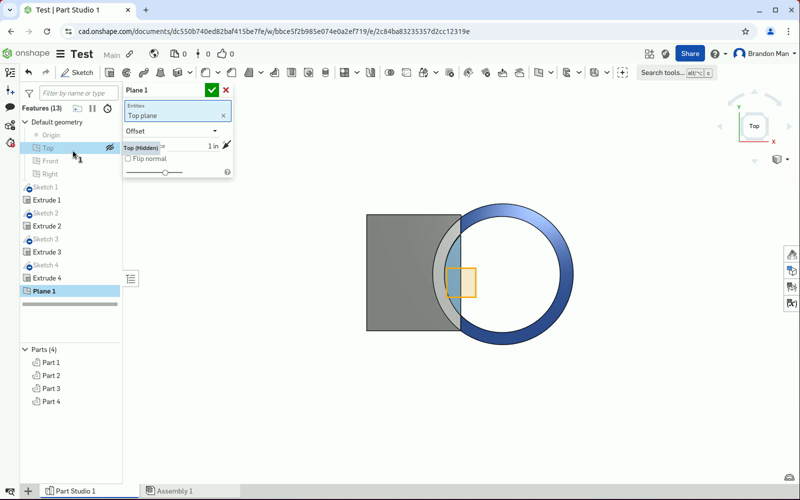
key(tab, 2)
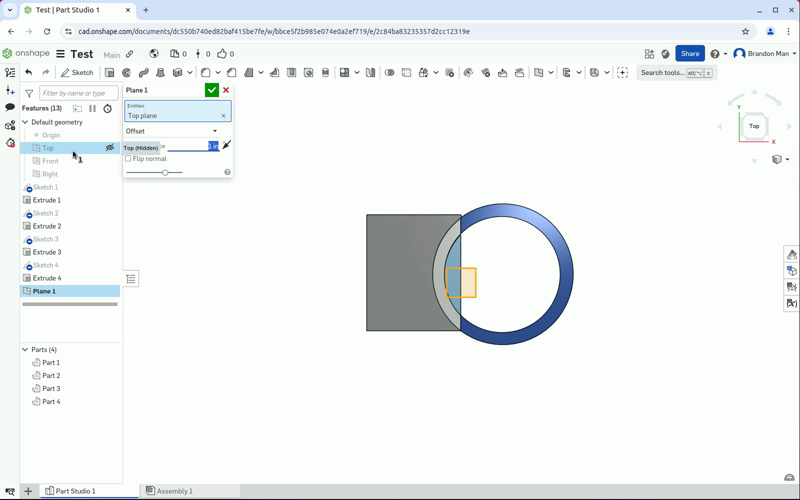
text(6.501)
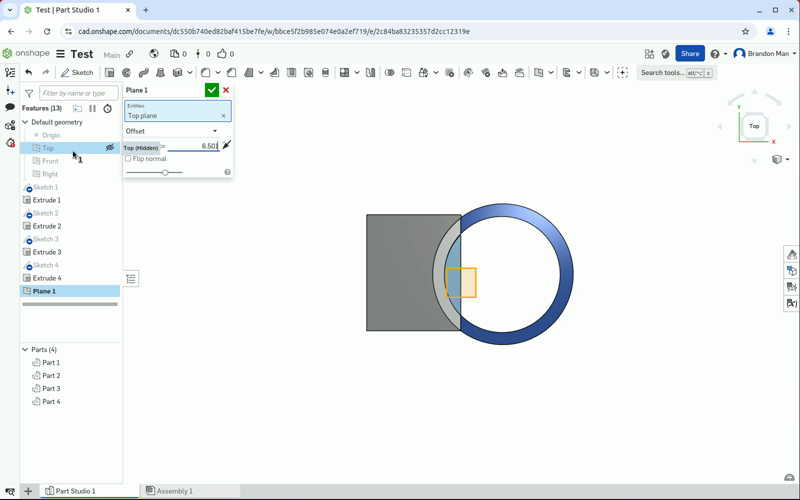
key(enter, 2)
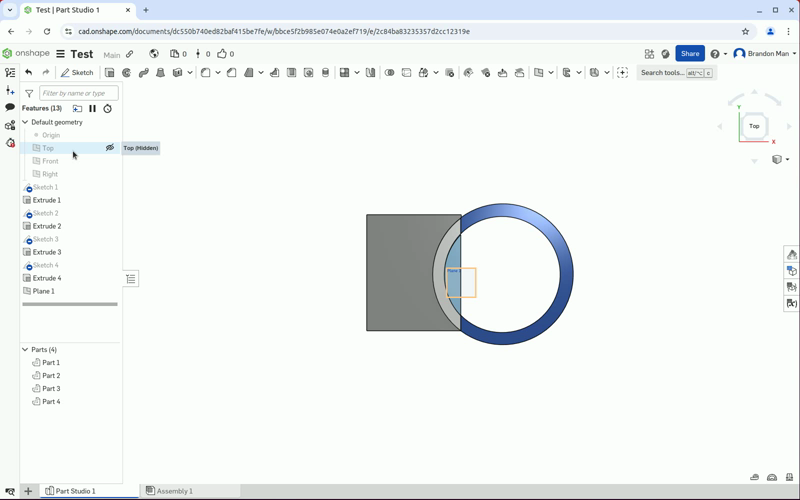
key(shift+s)
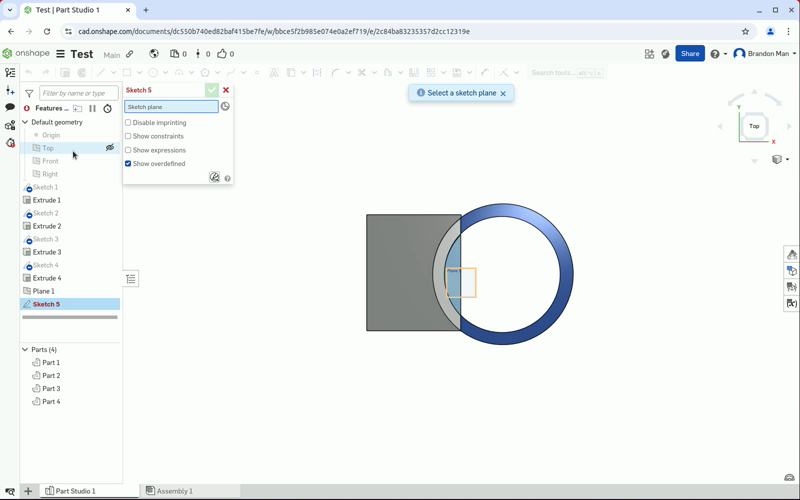
mouse_move(73, 293)
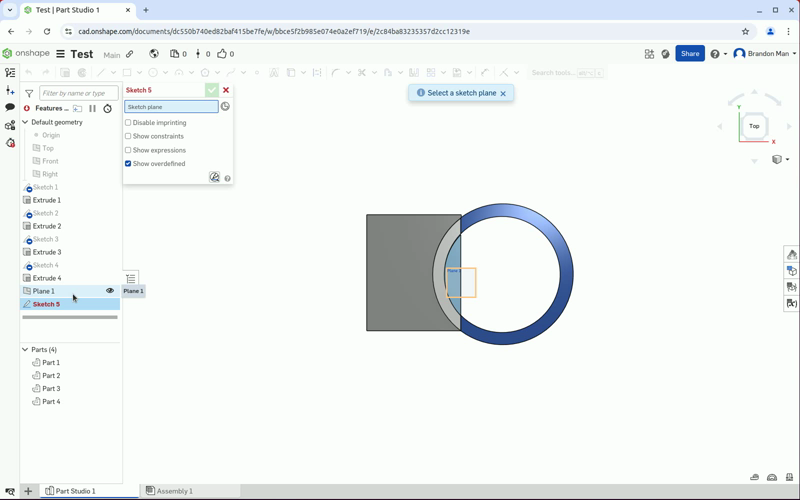
click(73, 293)
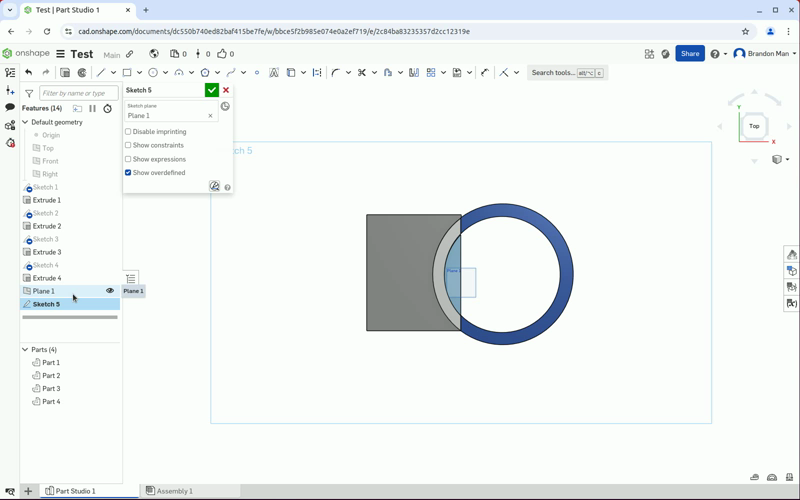
mouse_move(73, 352)
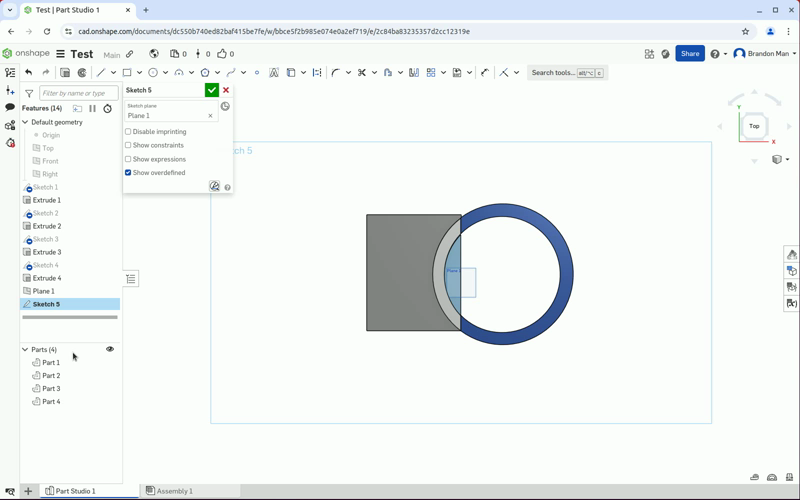
key(y)
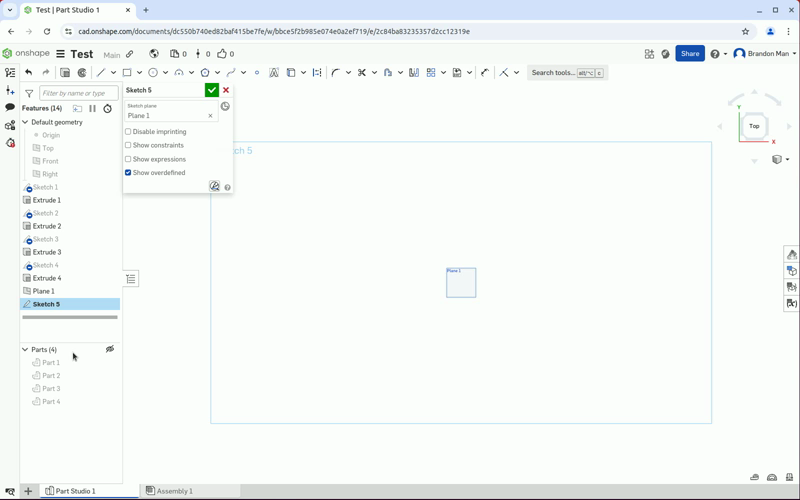
key(l)
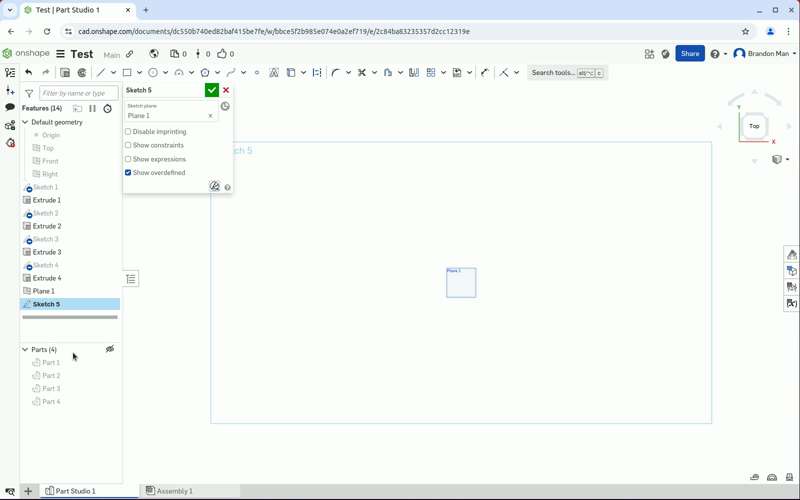
key_down(shift)
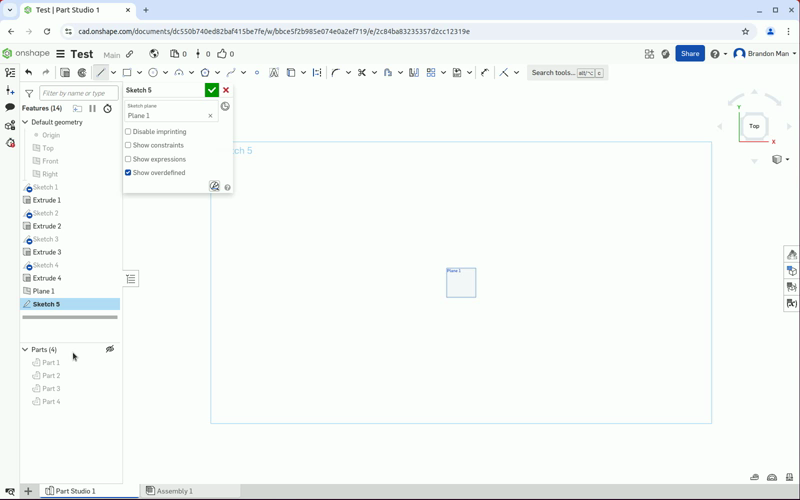
mouse_move(390, 274)
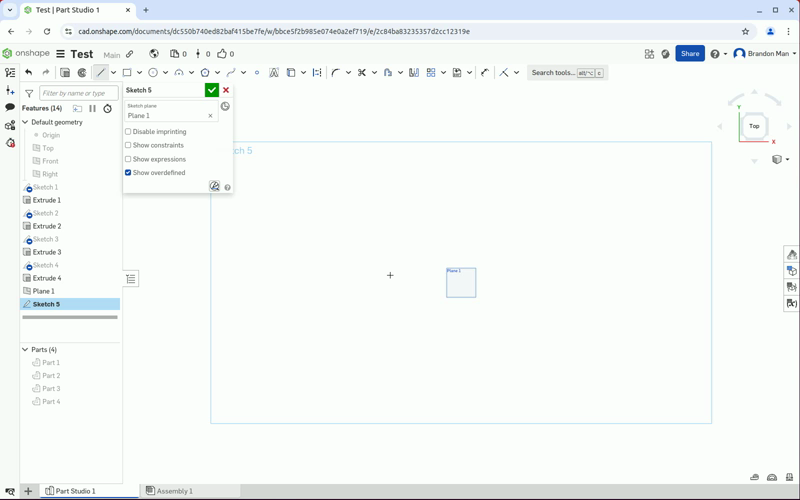
click(390, 274)
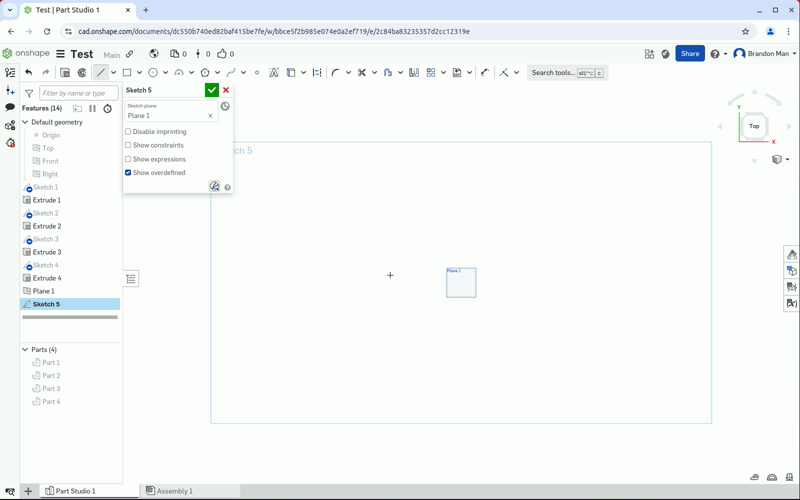
key_up(shift)
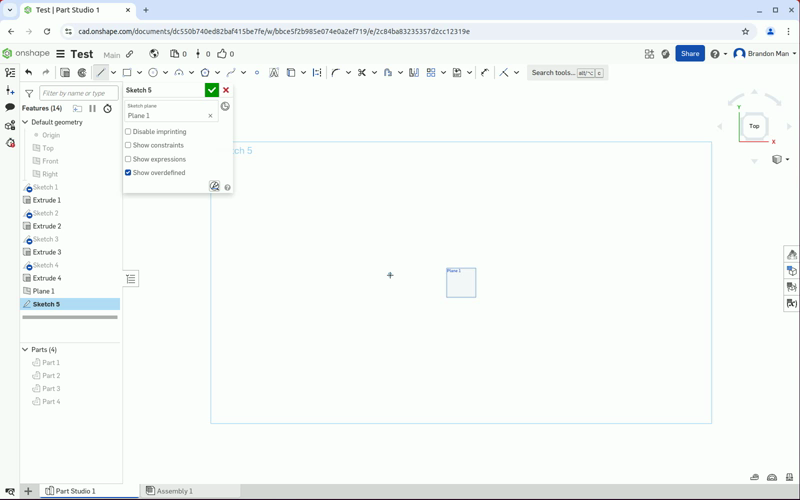
key_down(shift)
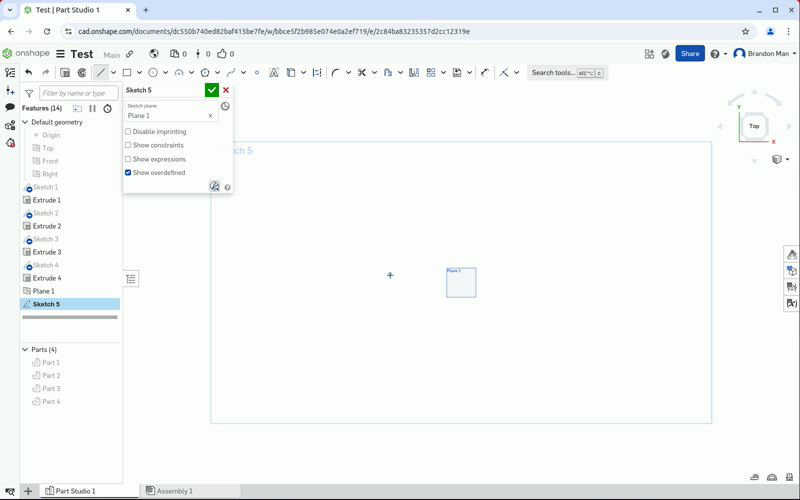
mouse_move(420, 274)
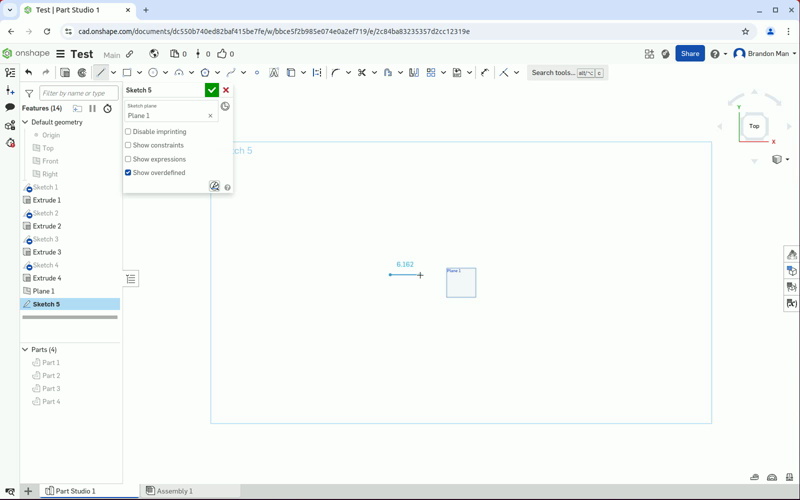
mouse_move(433, 274)
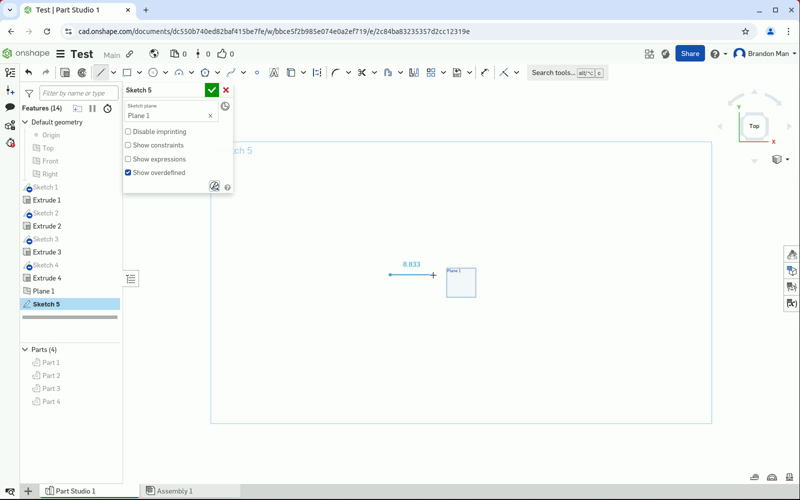
click(433, 274)
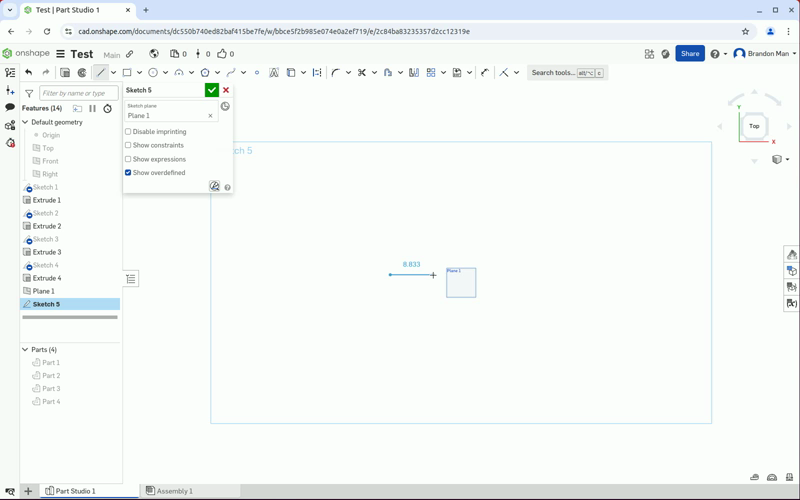
key_up(shift)
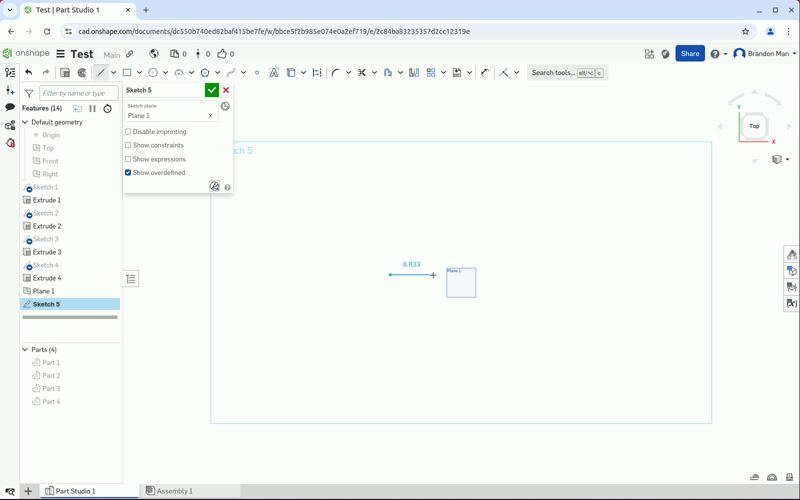
key_down(shift)
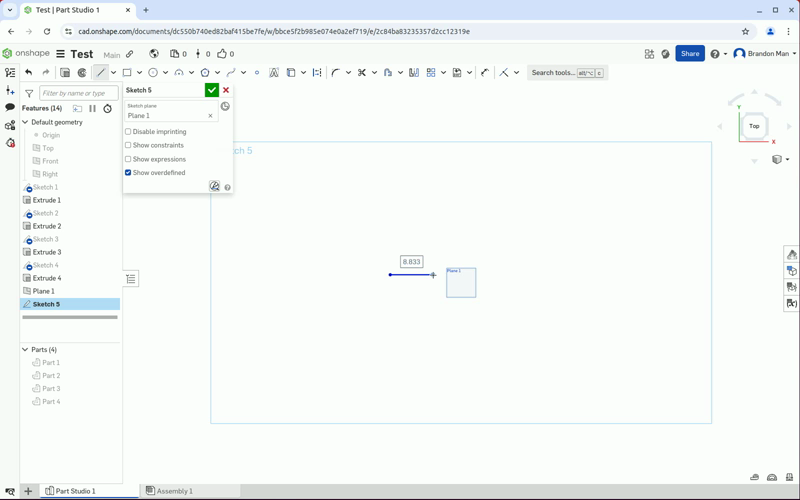
mouse_move(463, 274)
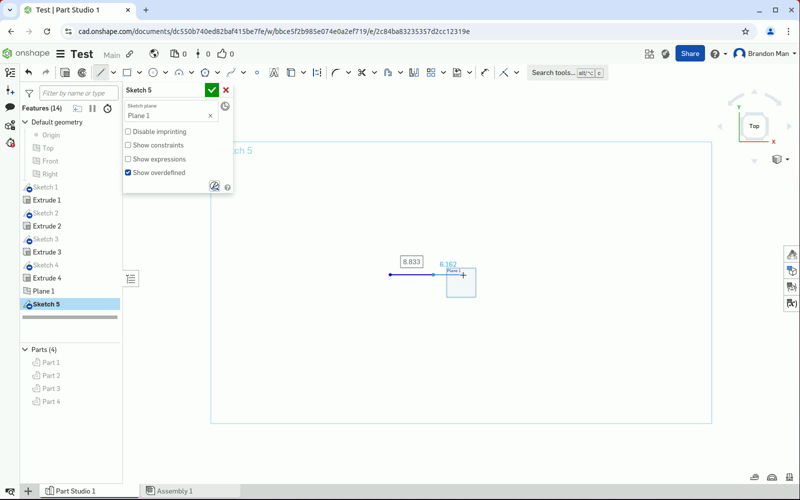
mouse_move(433, 258)
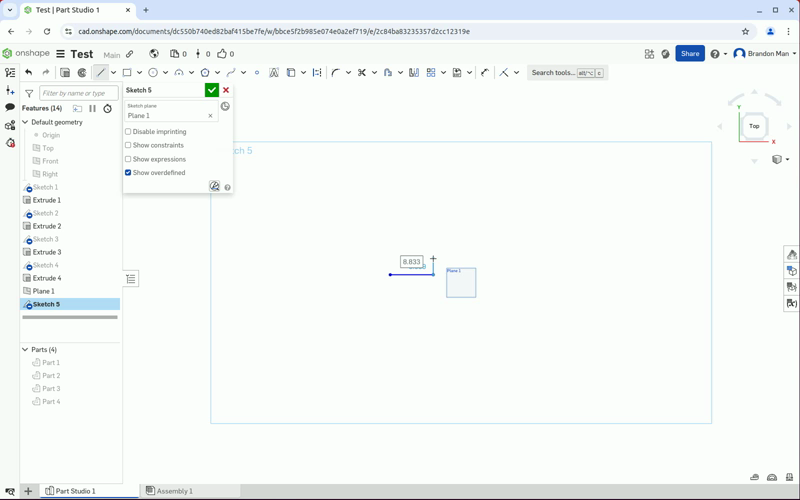
click(433, 258)
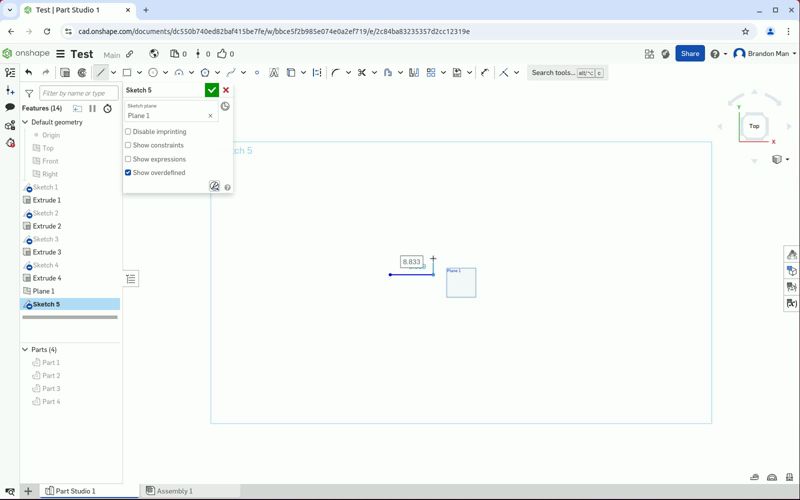
key_up(shift)
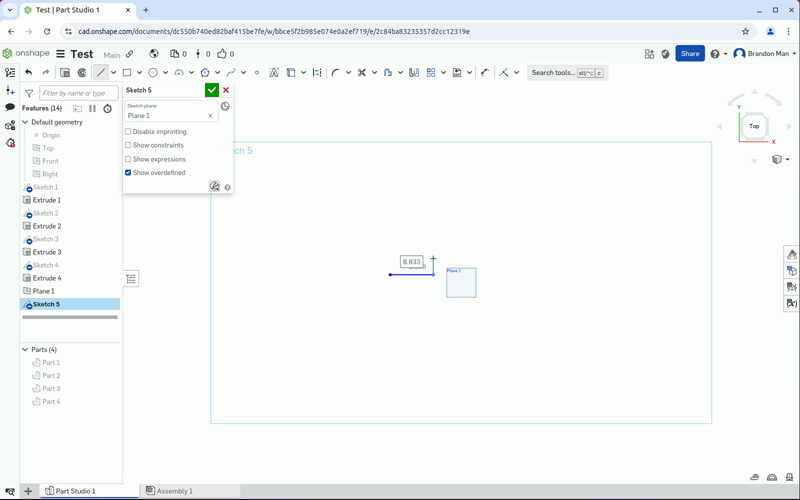
key_down(shift)
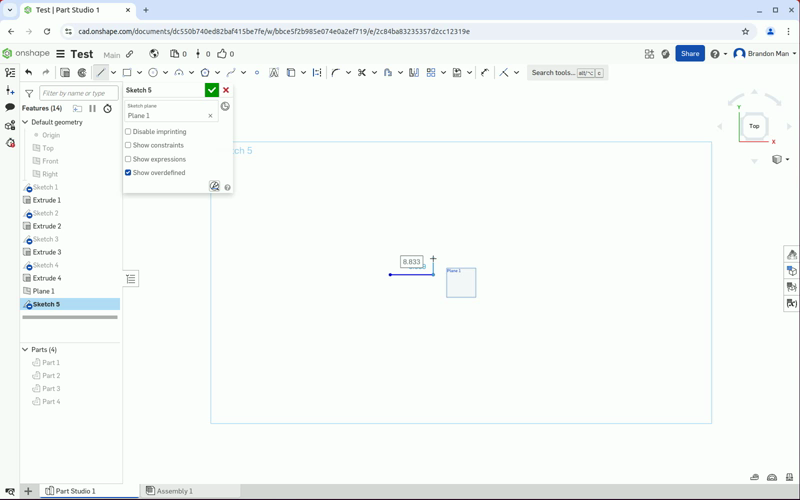
mouse_move(463, 258)
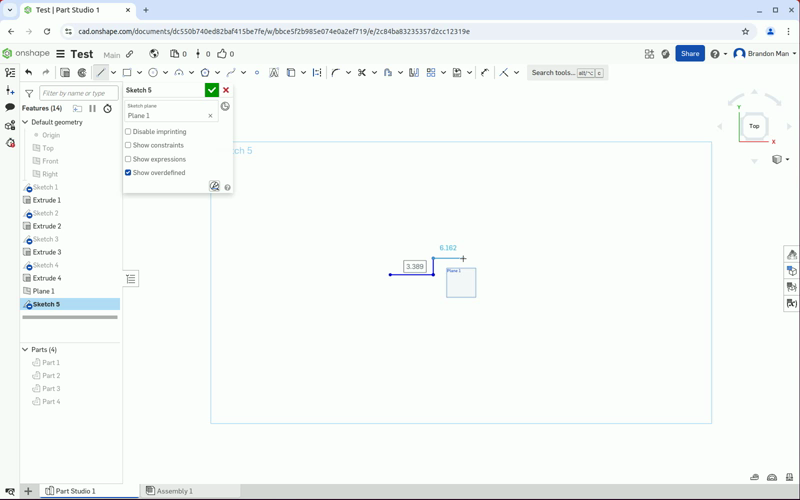
mouse_move(390, 258)
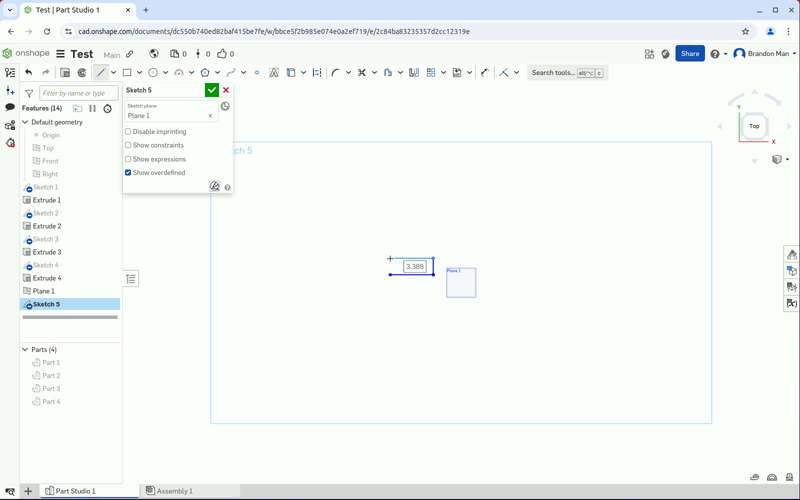
click(390, 258)
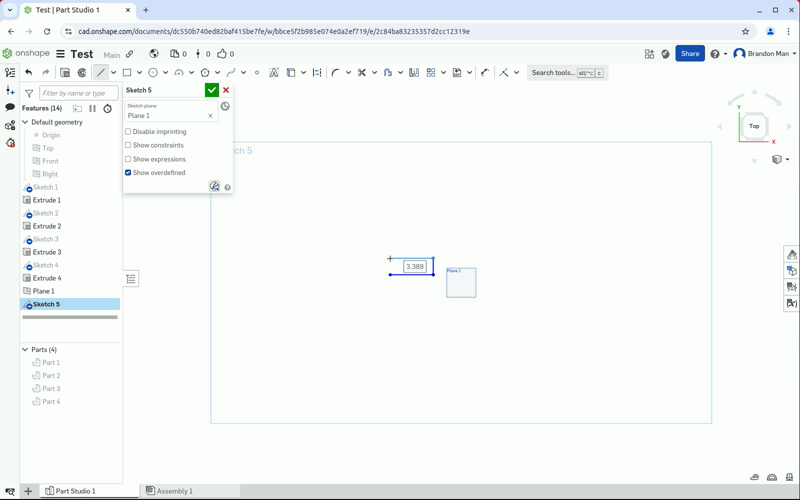
key_up(shift)
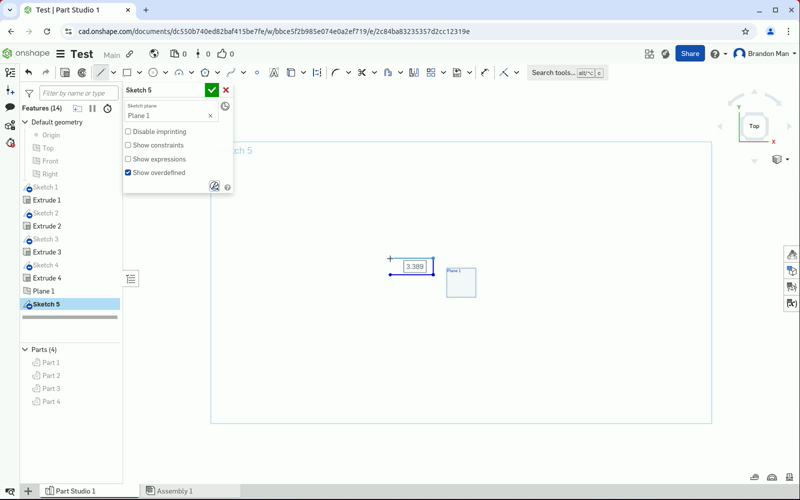
mouse_move(420, 258)
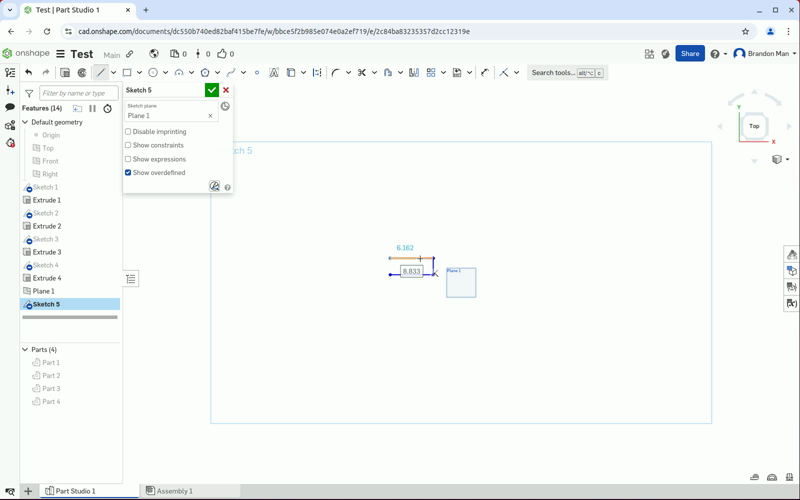
key_down(shift)
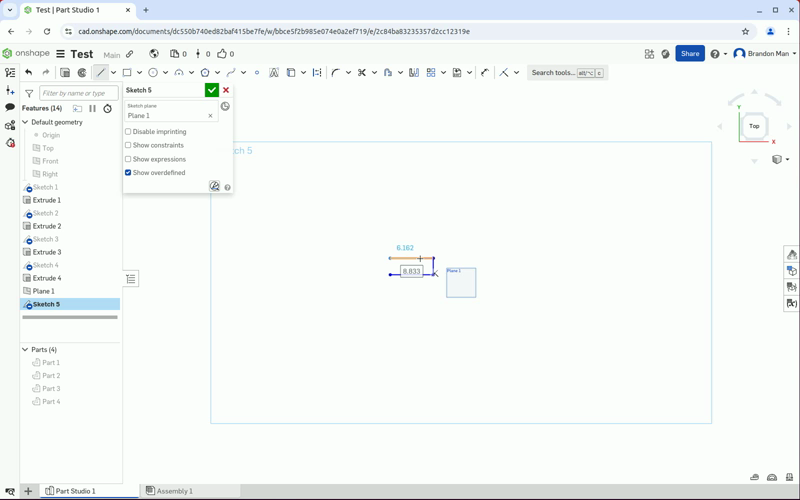
mouse_move(390, 274)
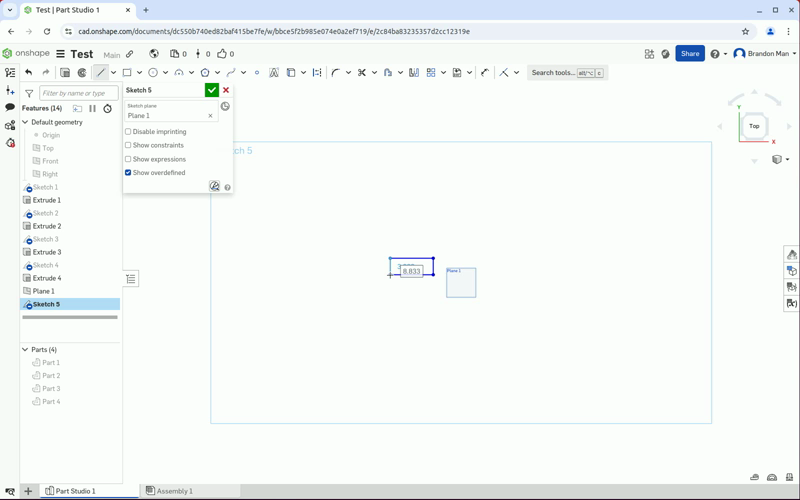
key_up(shift)
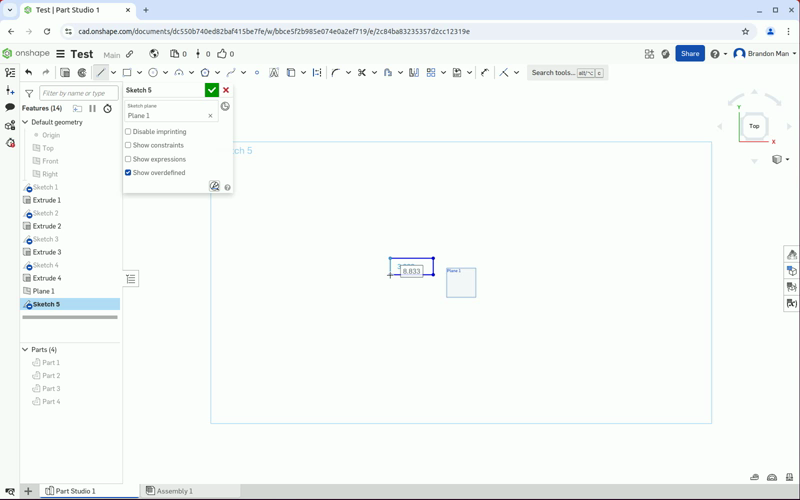
click(390, 274)
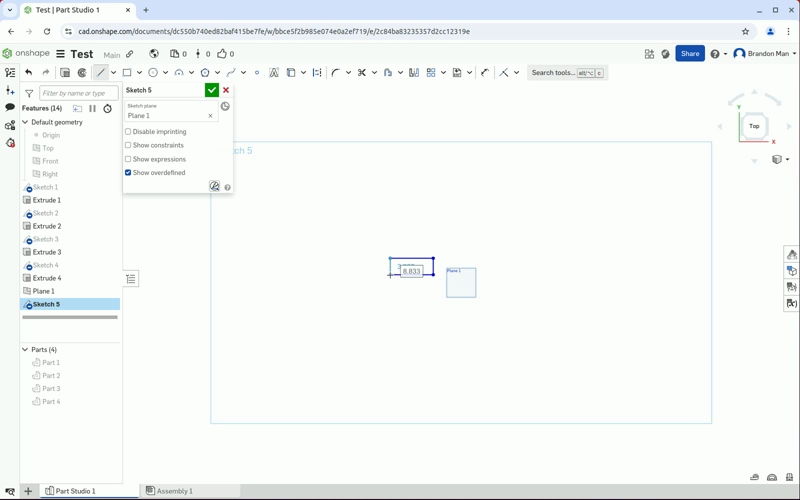
key(esc)
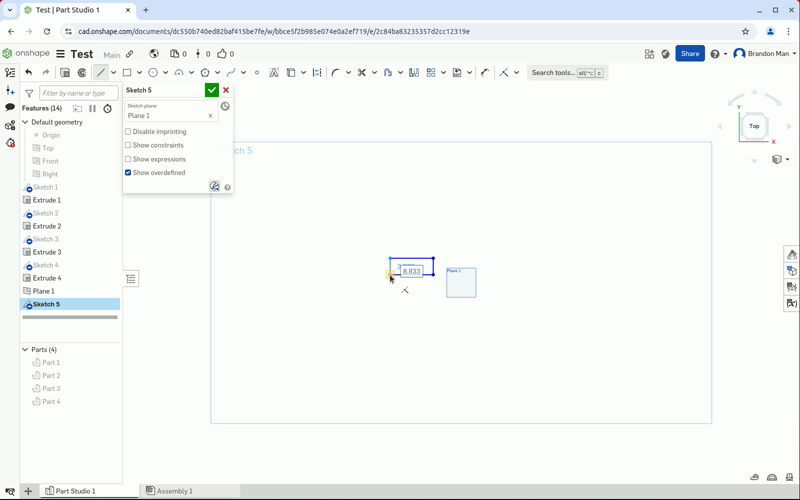
mouse_move(404, 265)
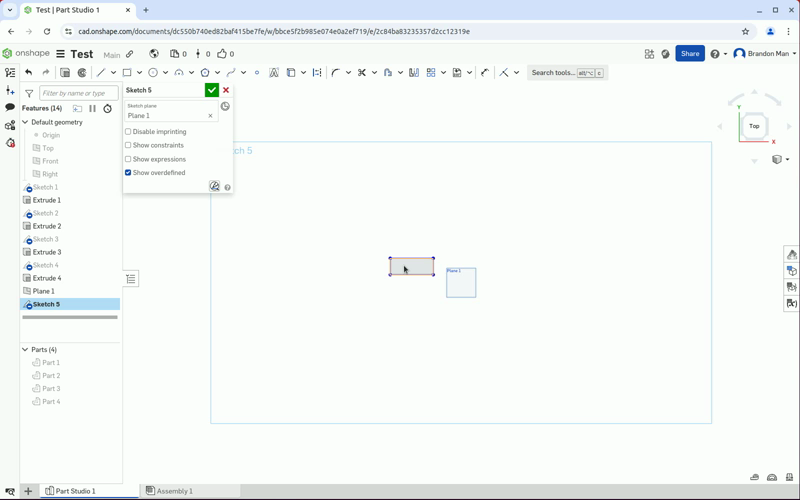
scroll(6)
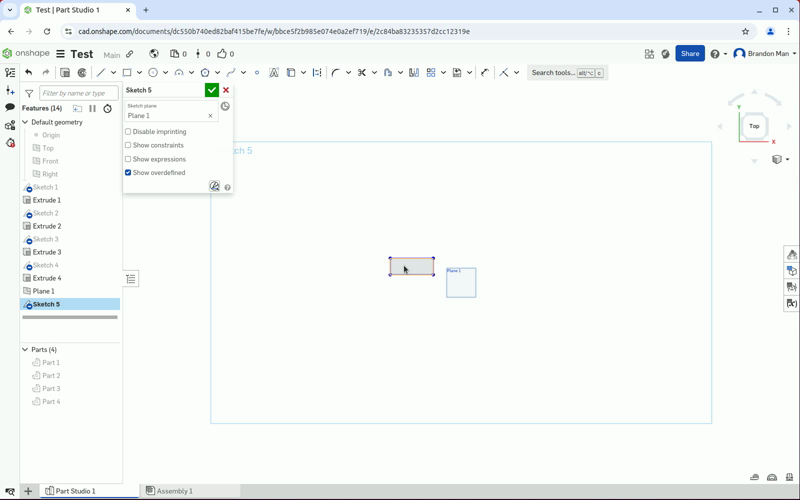
scroll(6)
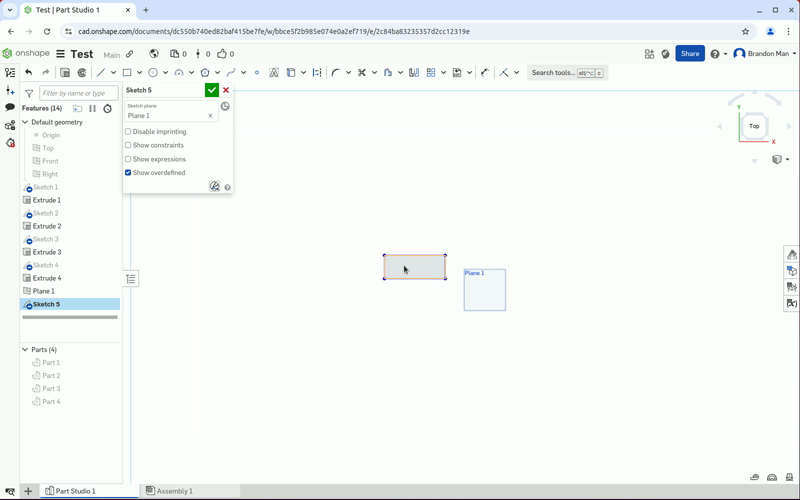
scroll(6)
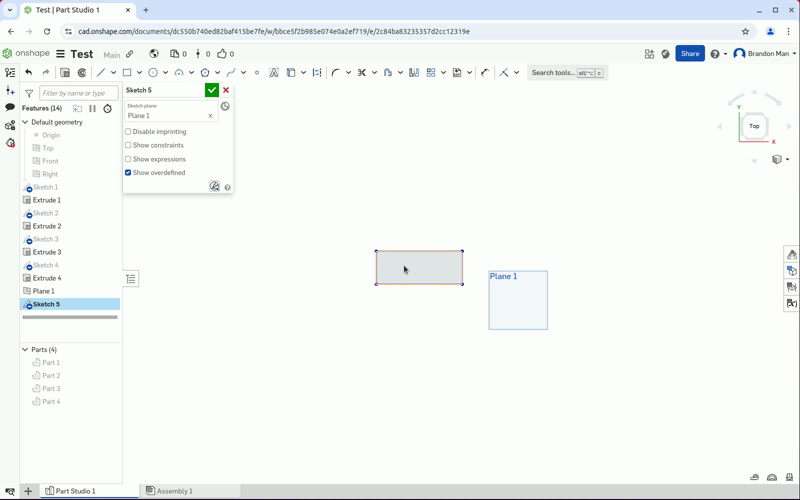
scroll(6)
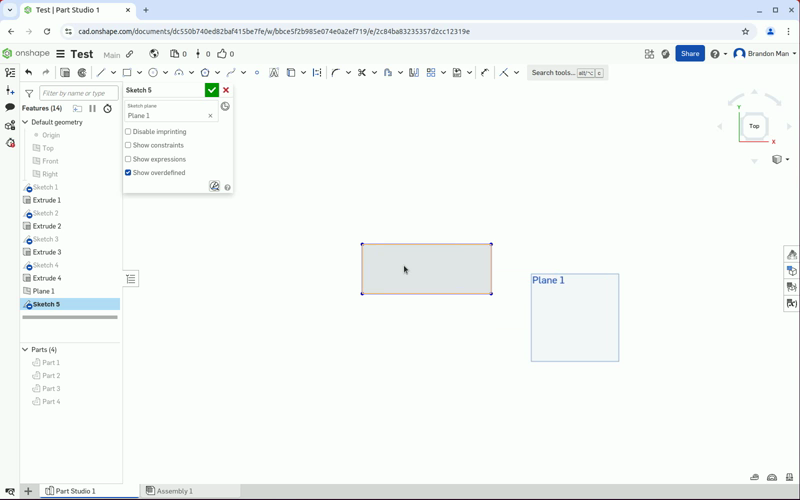
scroll(6)
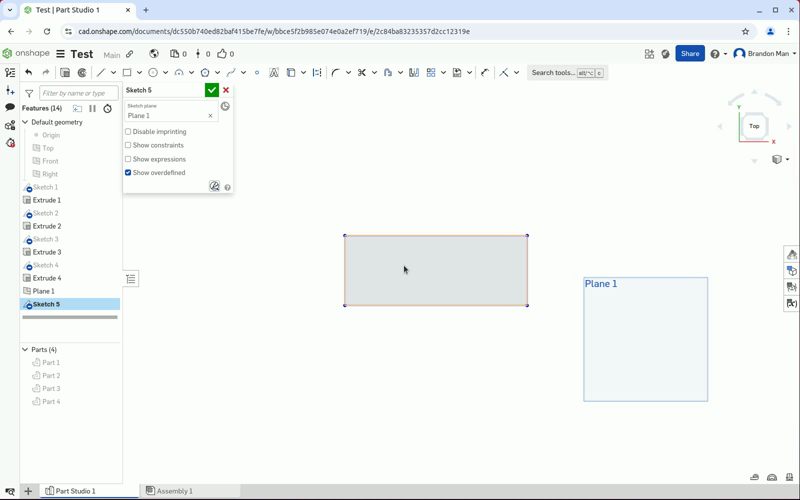
scroll(6)
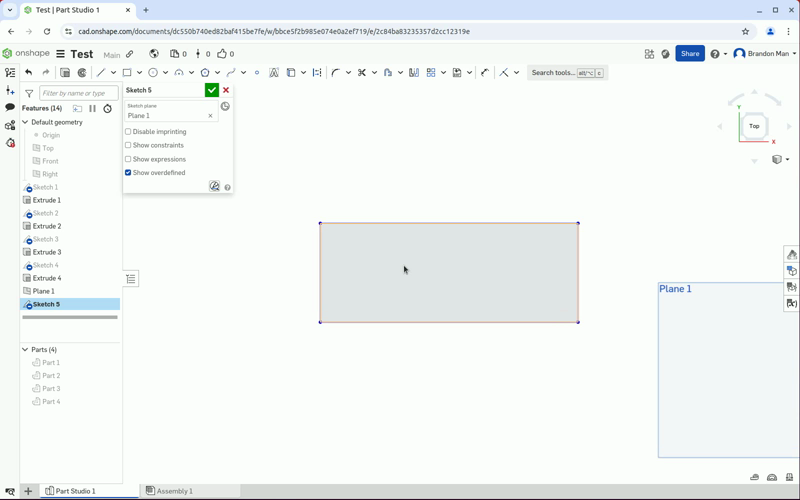
scroll(6)
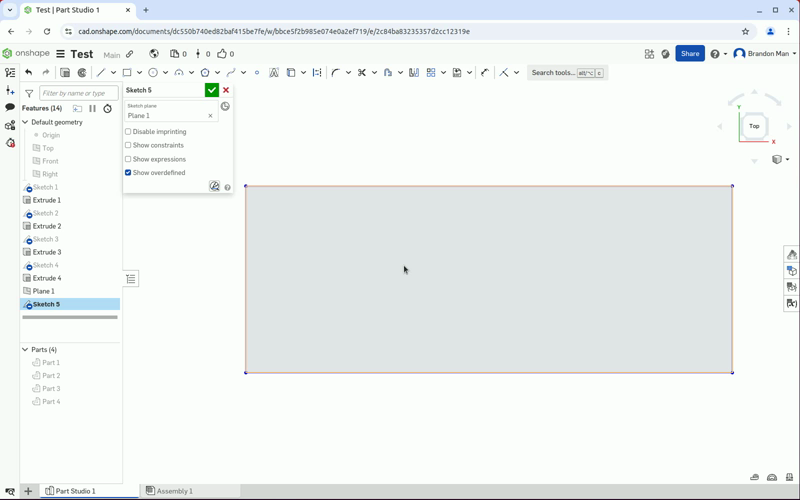
click(404, 265)
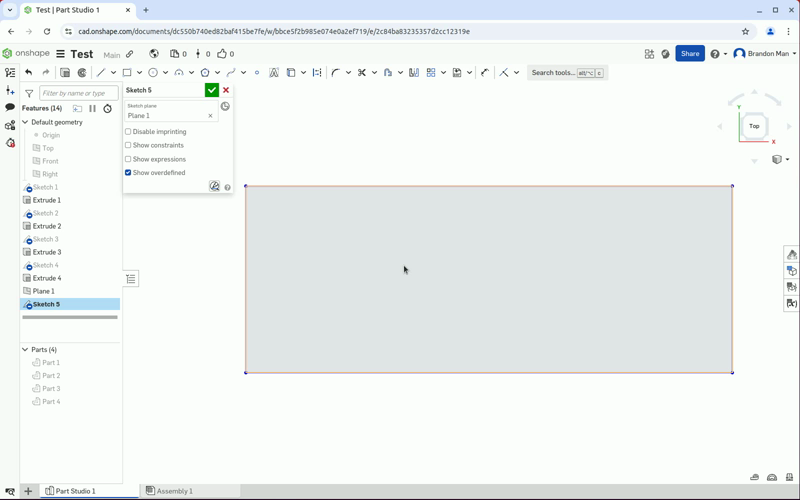
scroll(-6)
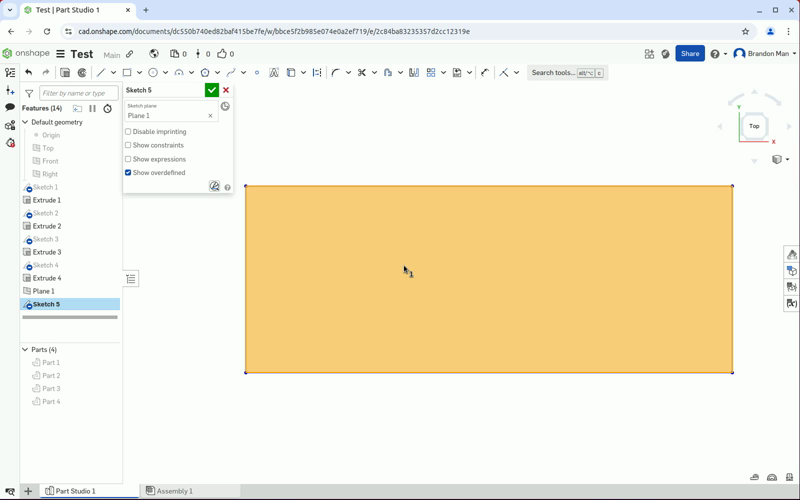
scroll(-6)
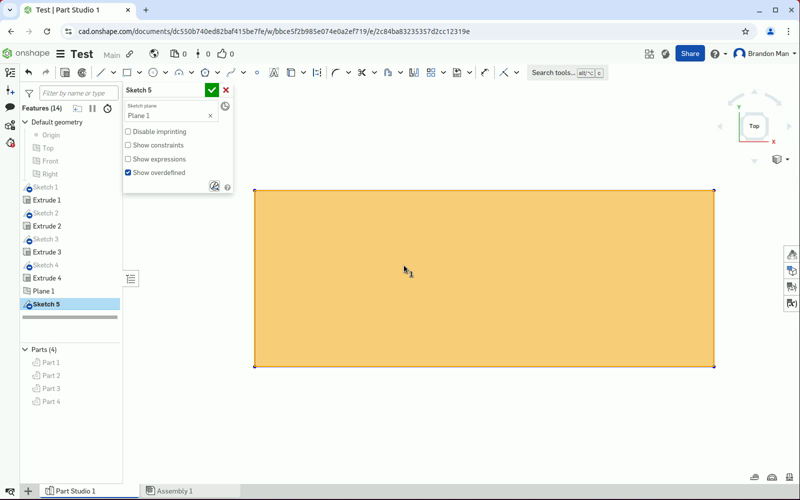
scroll(-6)
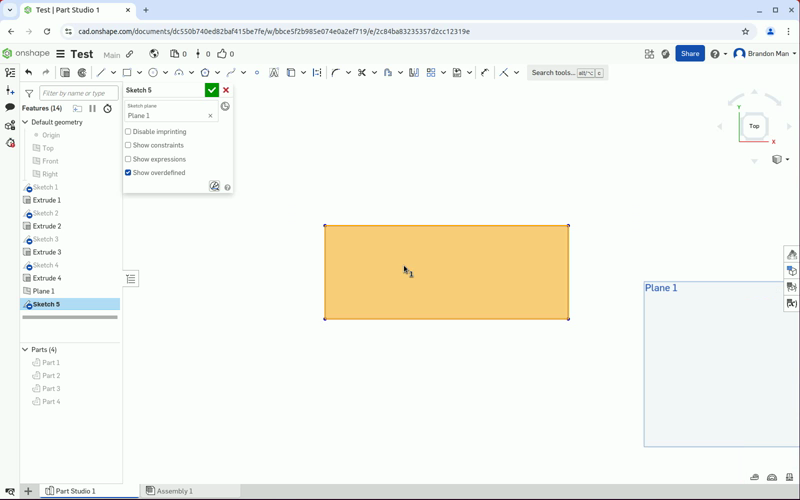
scroll(-6)
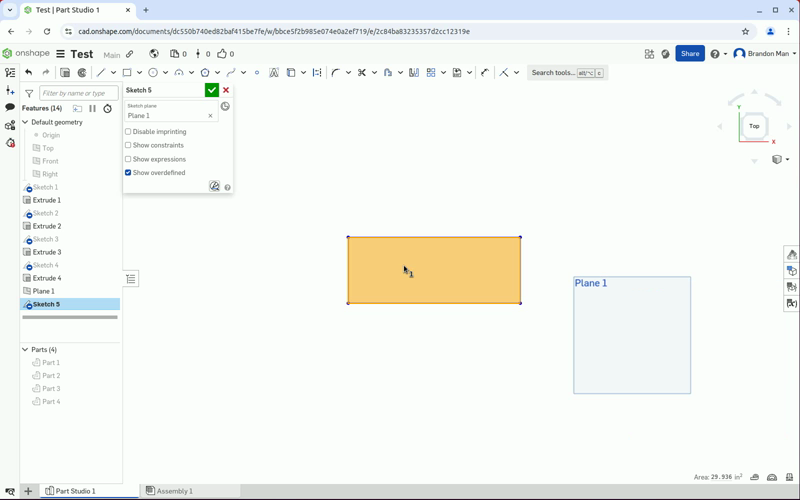
scroll(-6)
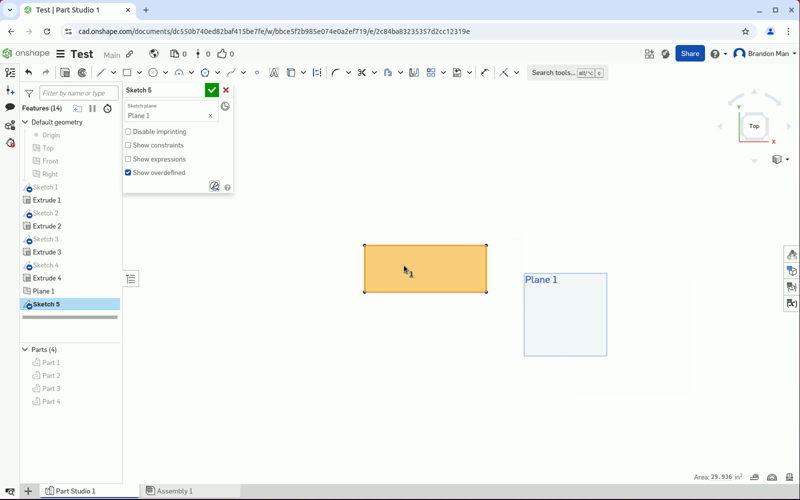
scroll(-6)
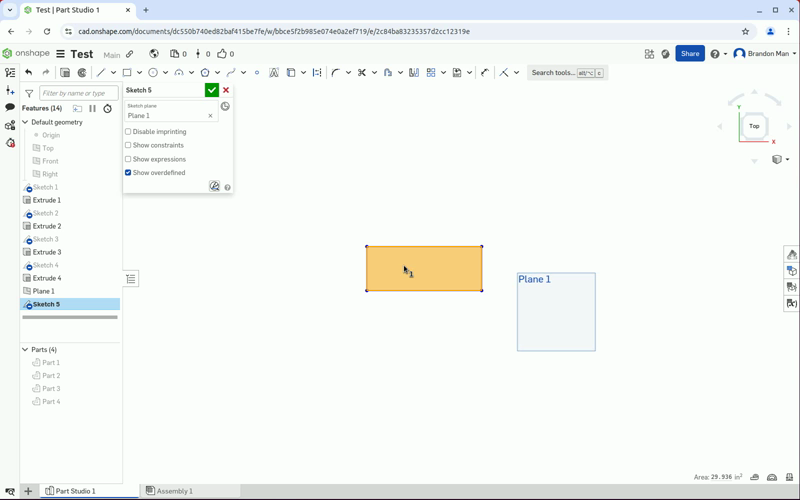
scroll(-6)
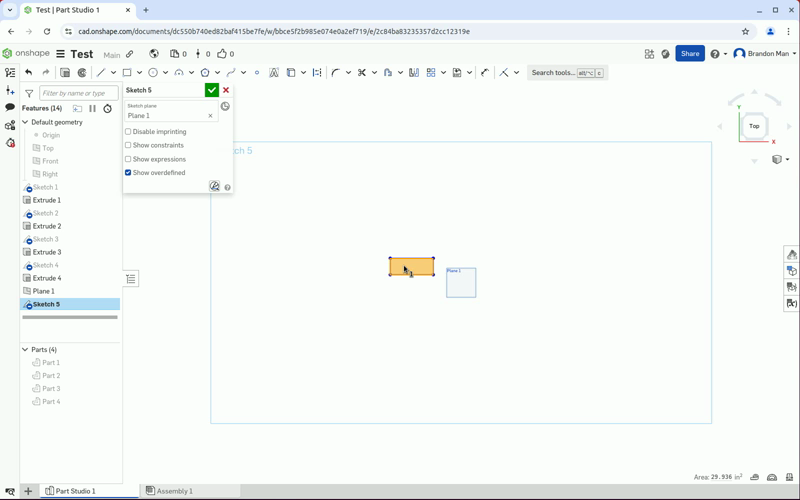
mouse_move(73, 352)
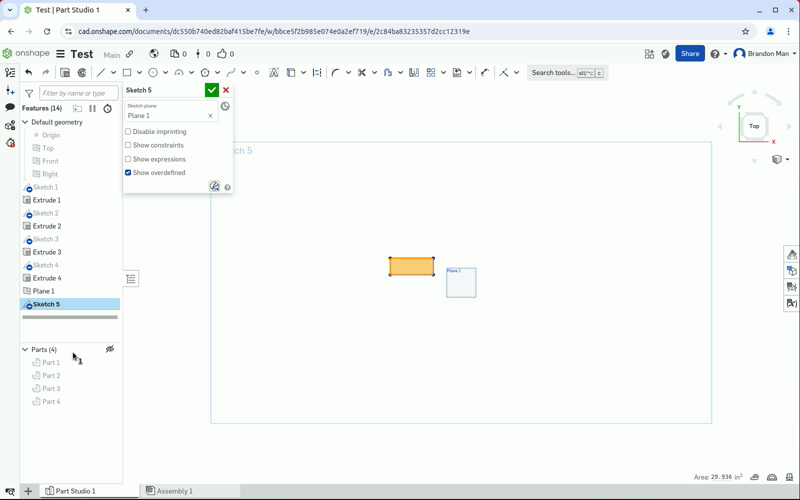
key(shift+y)
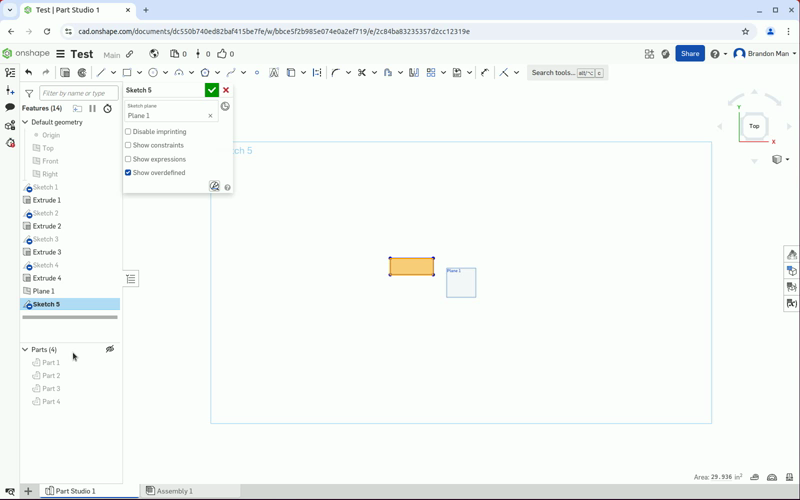
key(shift+e)
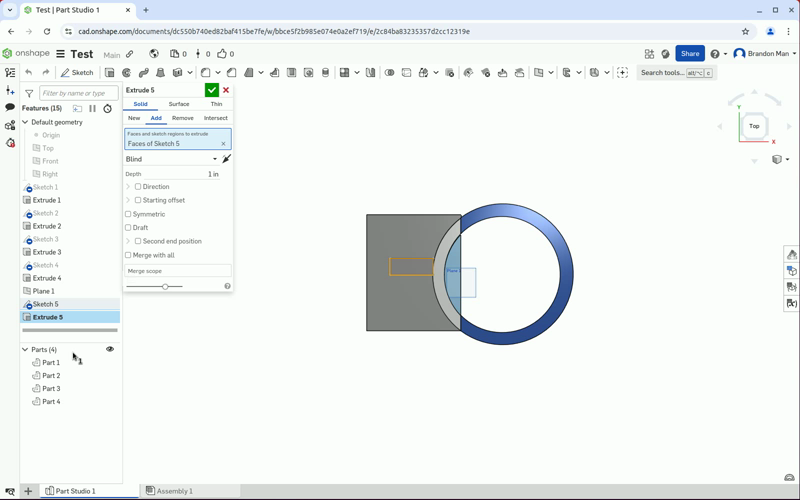
mouse_move(143, 106)
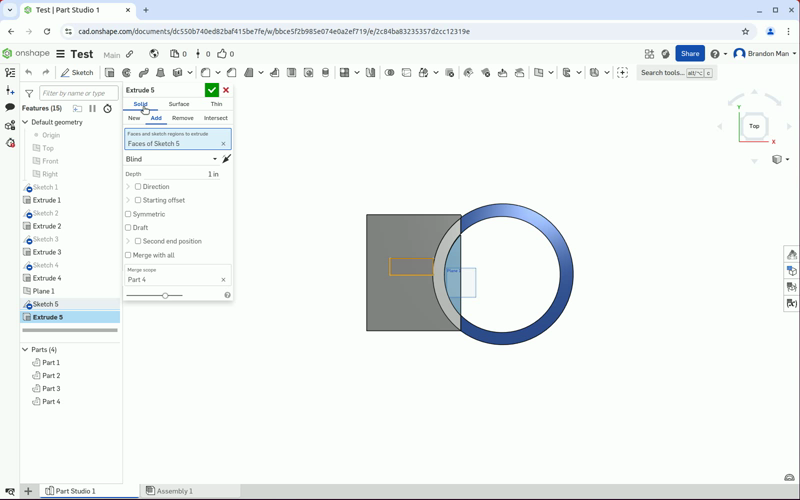
click(143, 106)
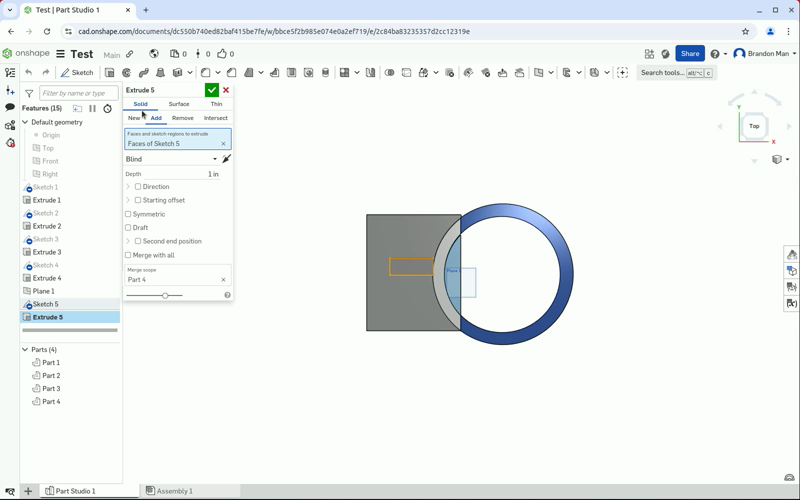
mouse_move(137, 120)
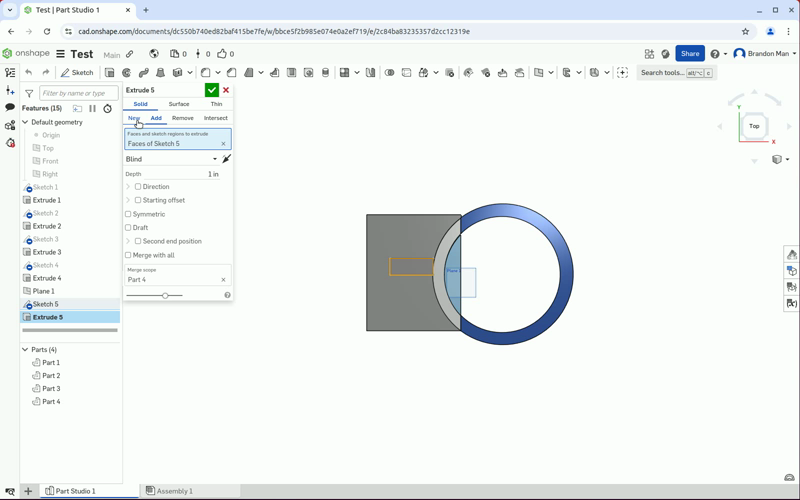
click(137, 120)
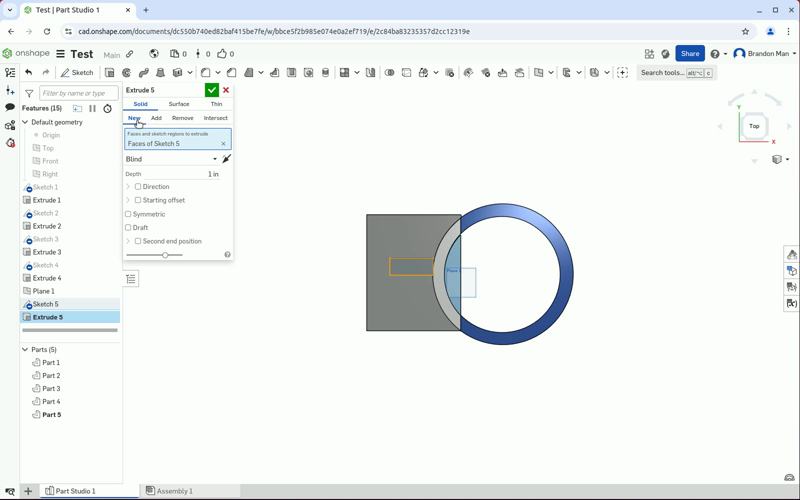
key(tab, 4)
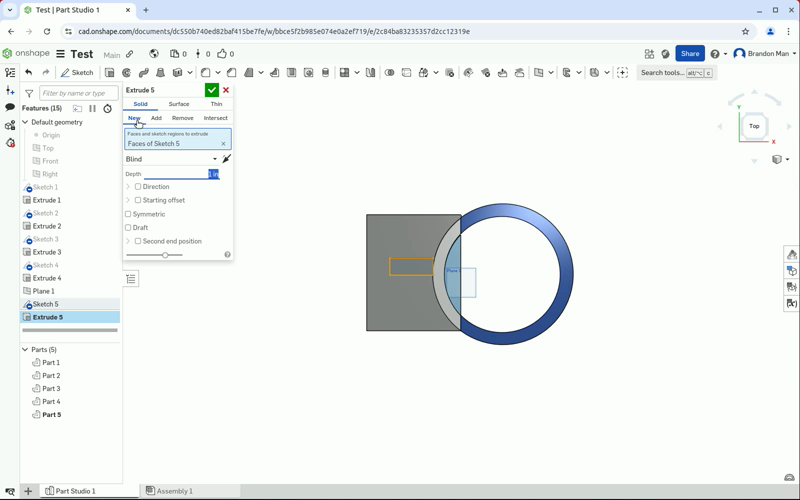
text(6.499)
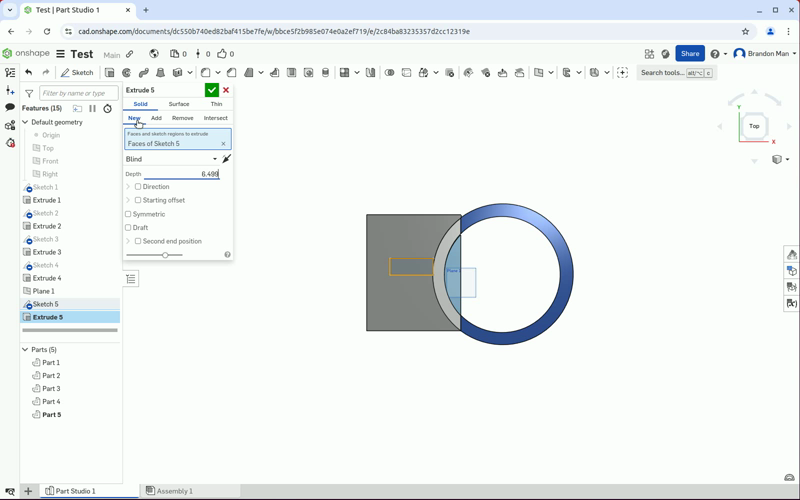
key(enter)
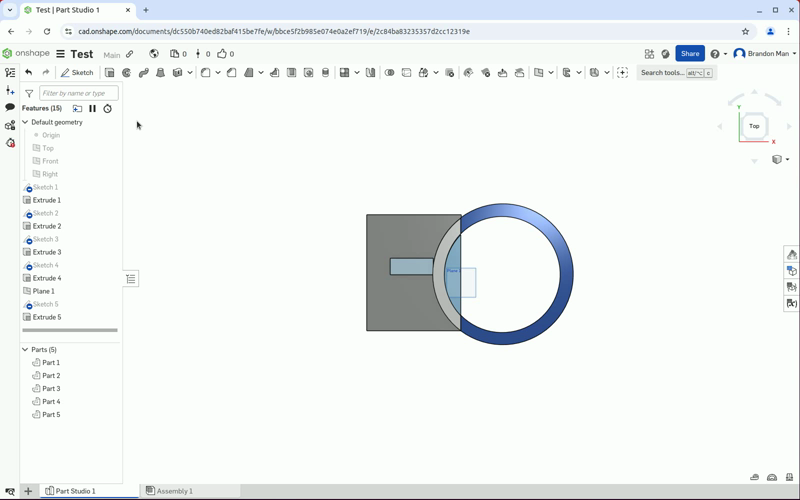
key(shift+h)
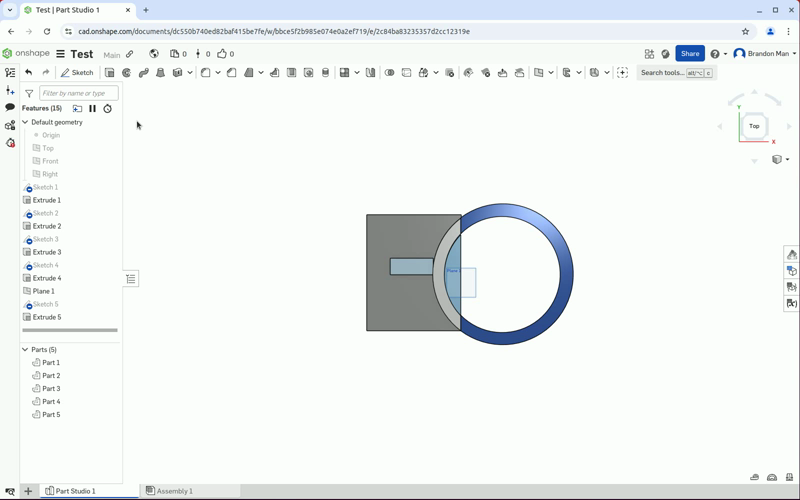
key(shift+h)
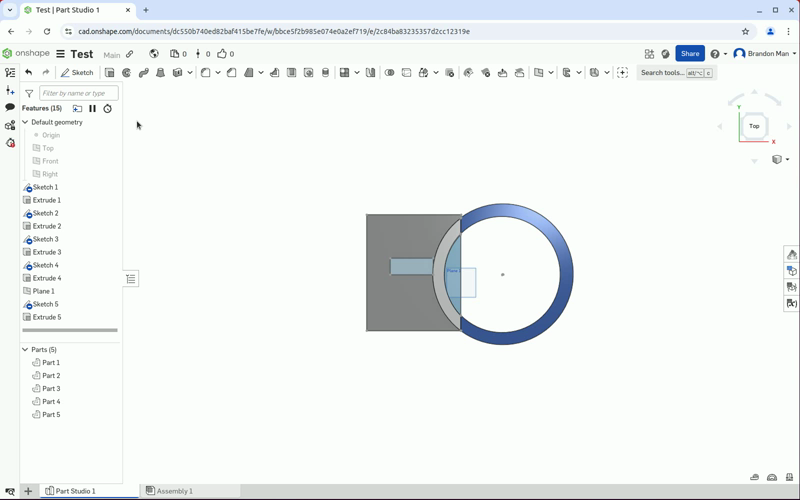
key(shift+7)
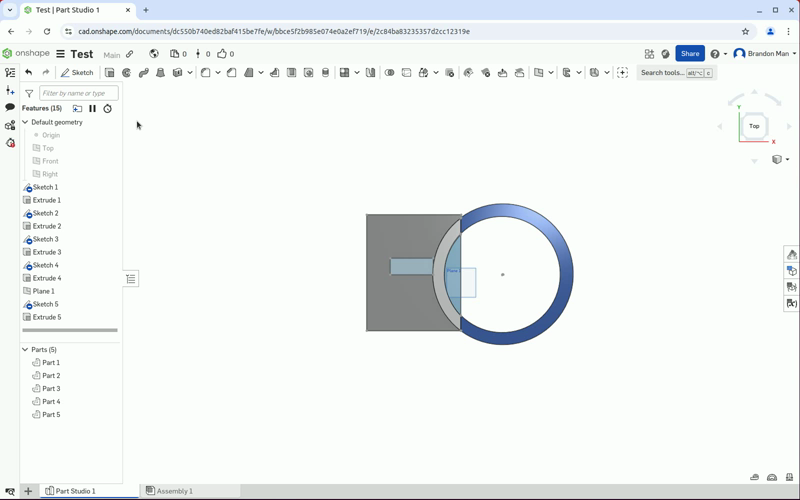
key(up, 3)
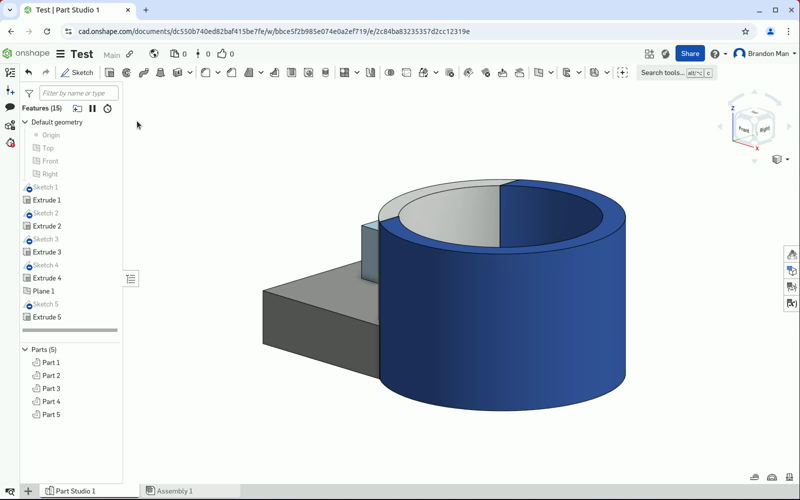
key(left, 3)
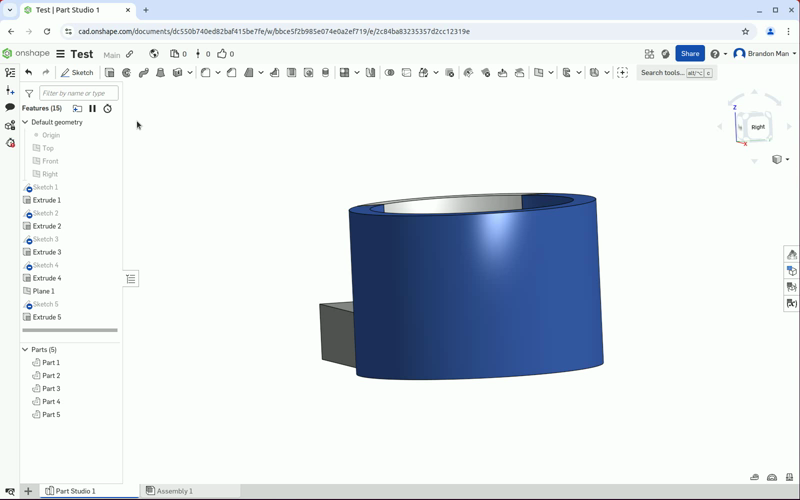
key(right, 3)
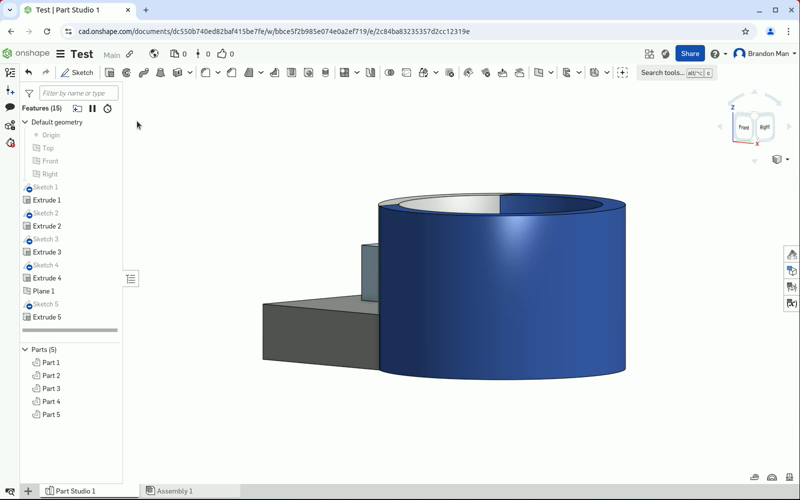
key(down, 3)
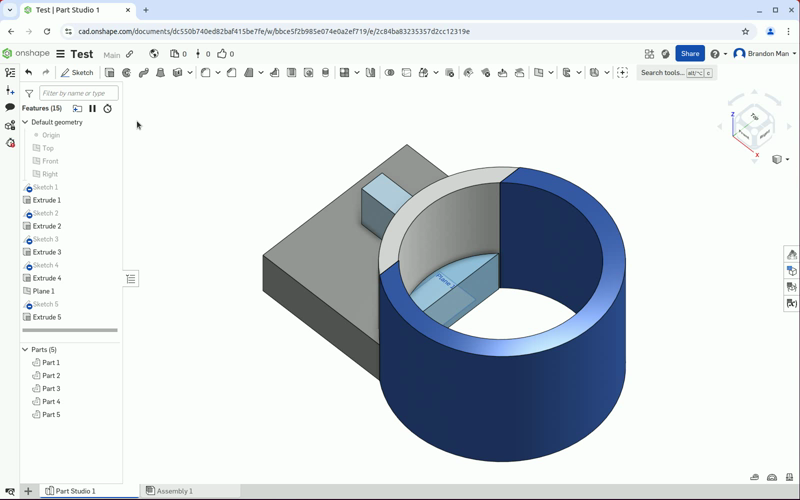
mouse_move(73, 189)
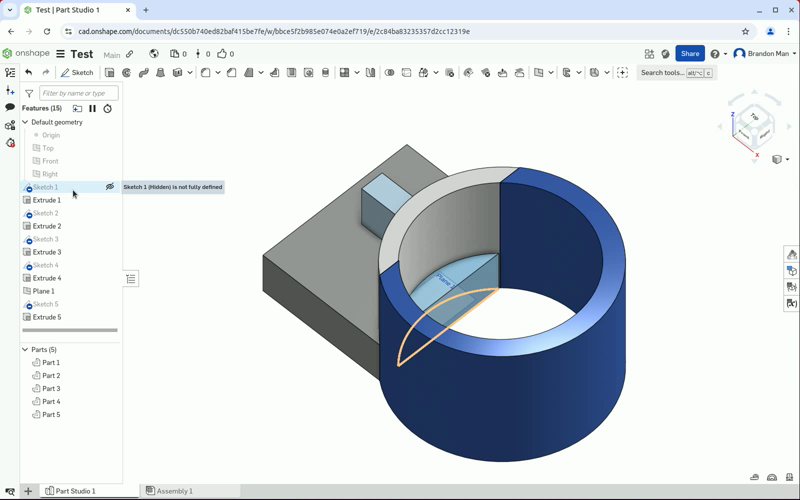
click(73, 189)